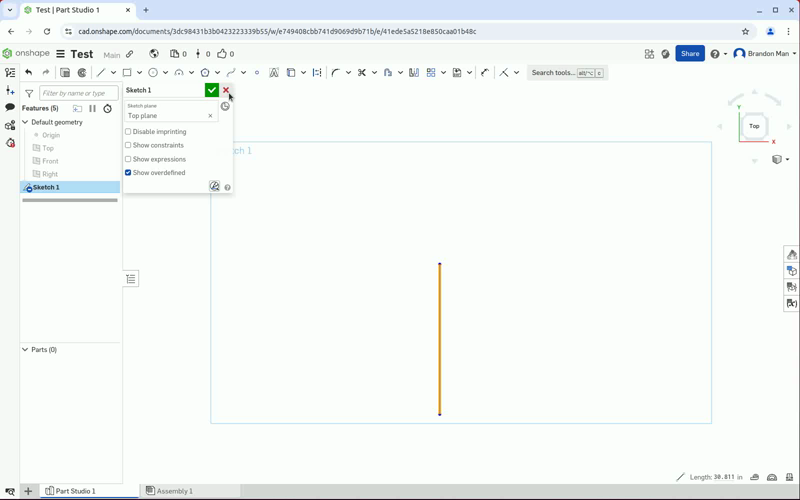
key(shift+h)
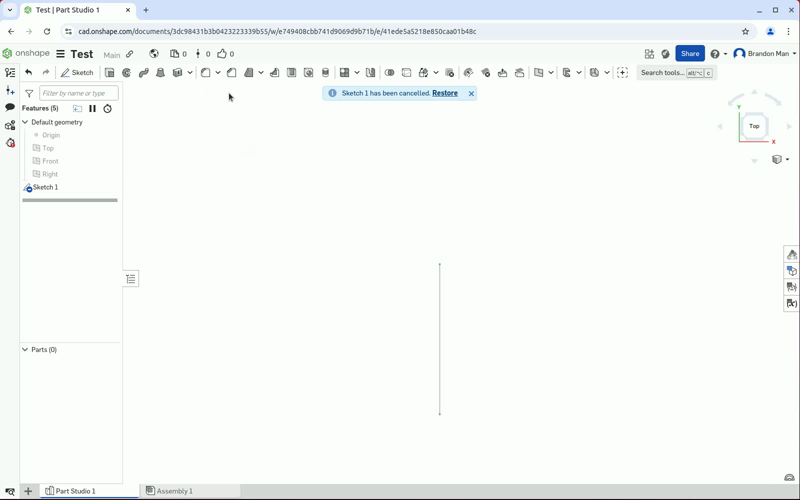
key(shift+s)
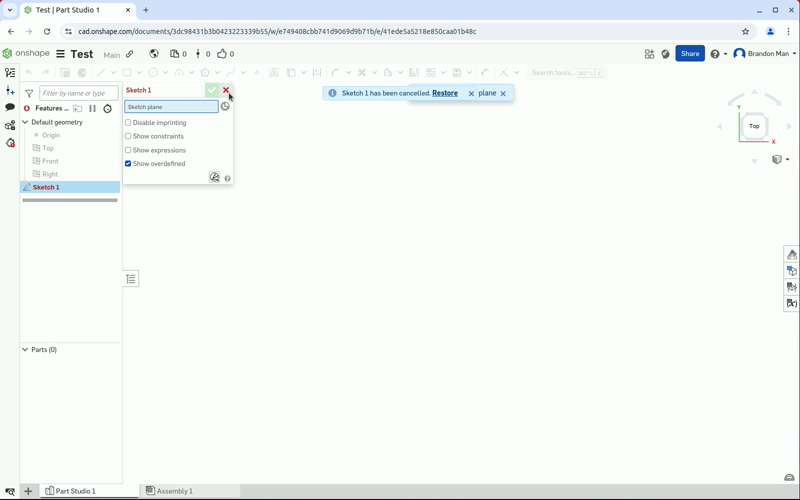
mouse_move(73, 150)
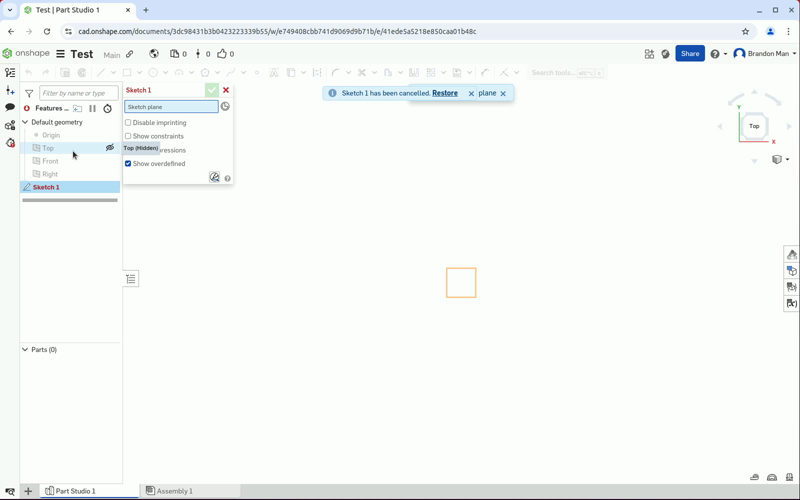
click(73, 150)
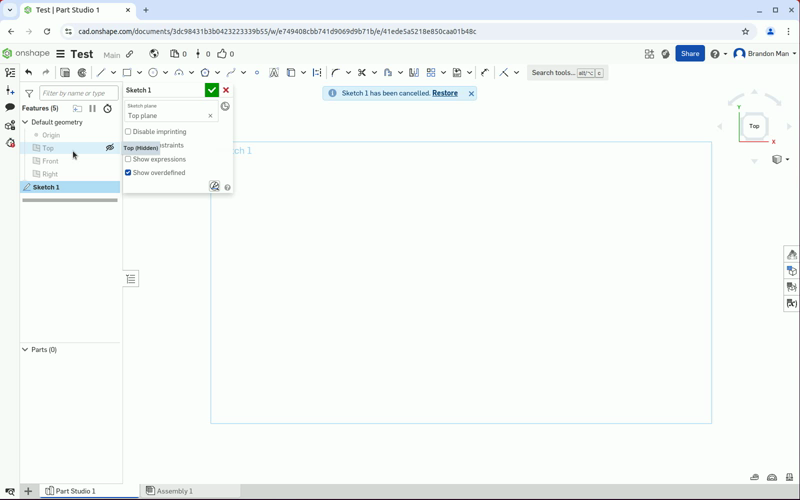
mouse_move(73, 352)
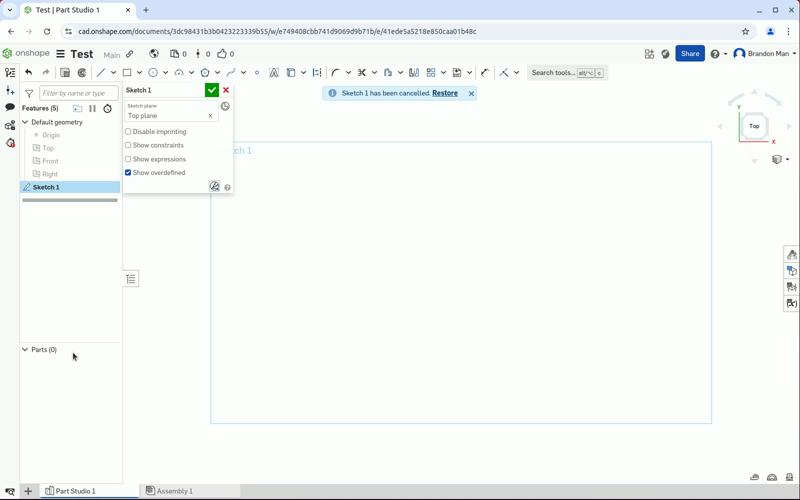
key(y)
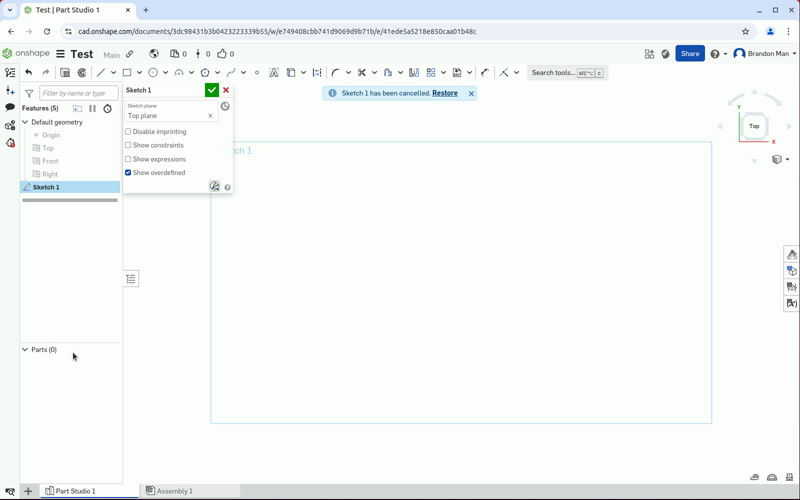
key(l)
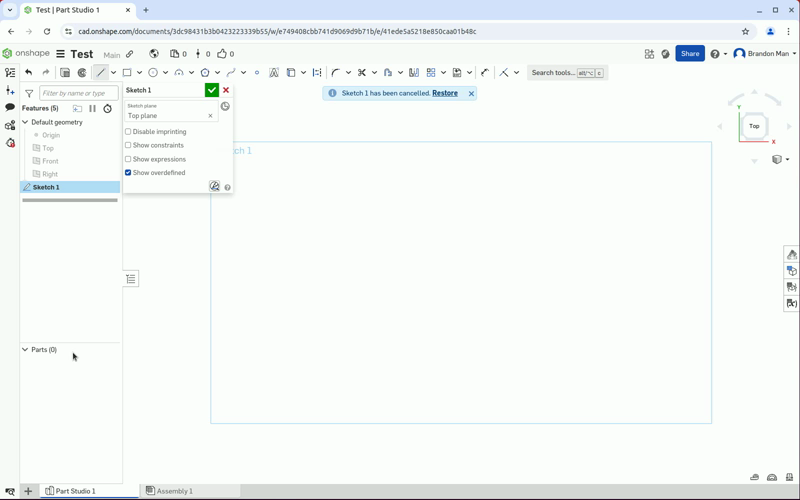
key_down(shift)
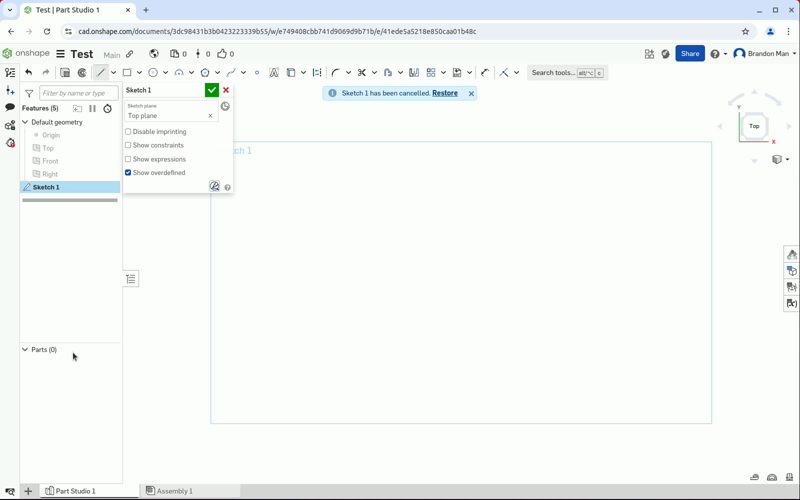
mouse_move(403, 314)
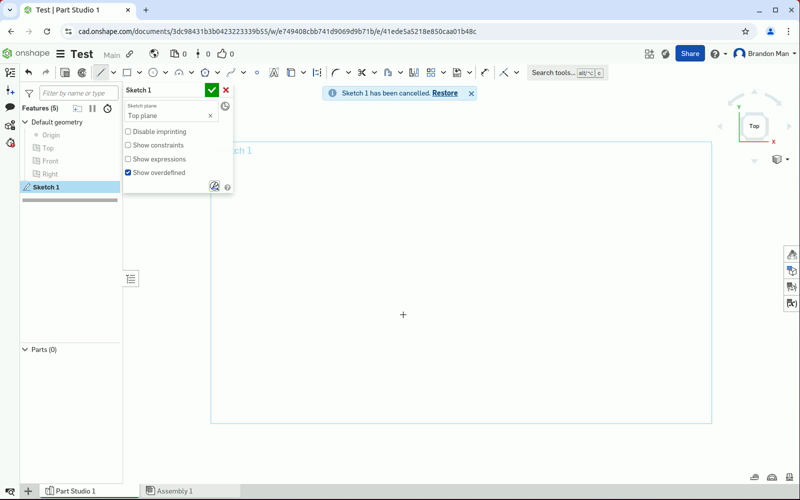
click(403, 314)
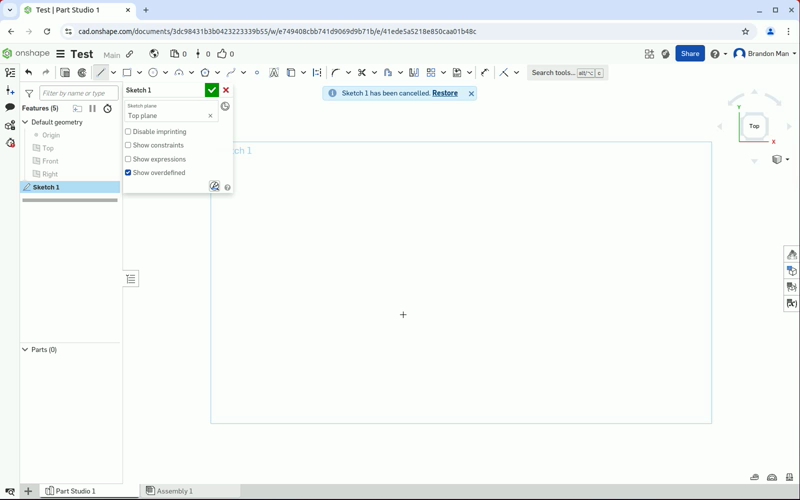
key_up(shift)
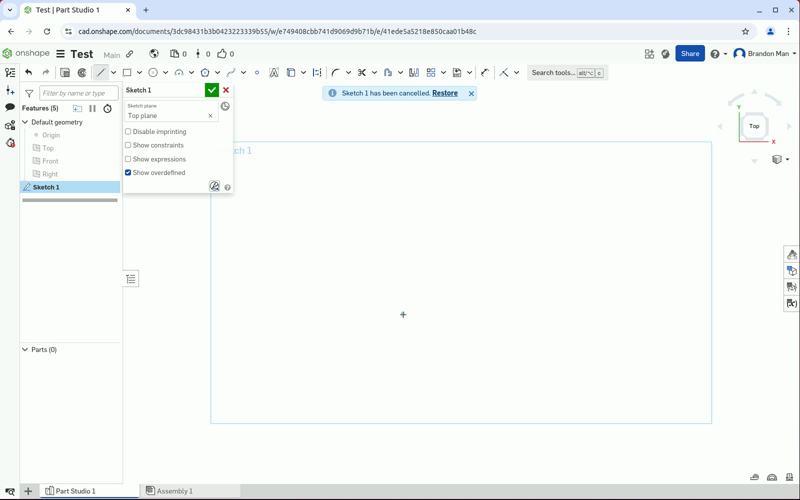
key_down(shift)
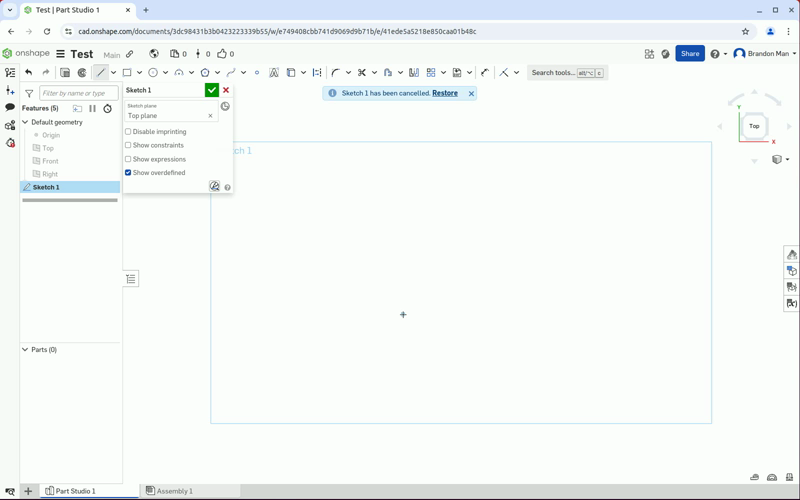
mouse_move(433, 314)
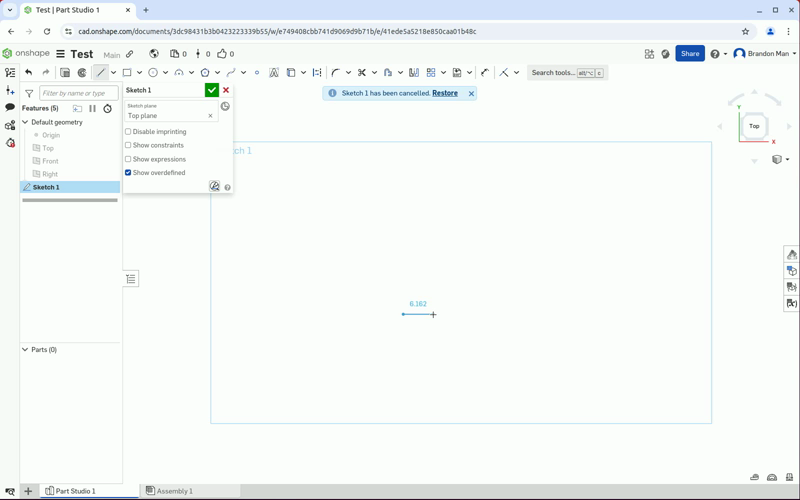
mouse_move(461, 314)
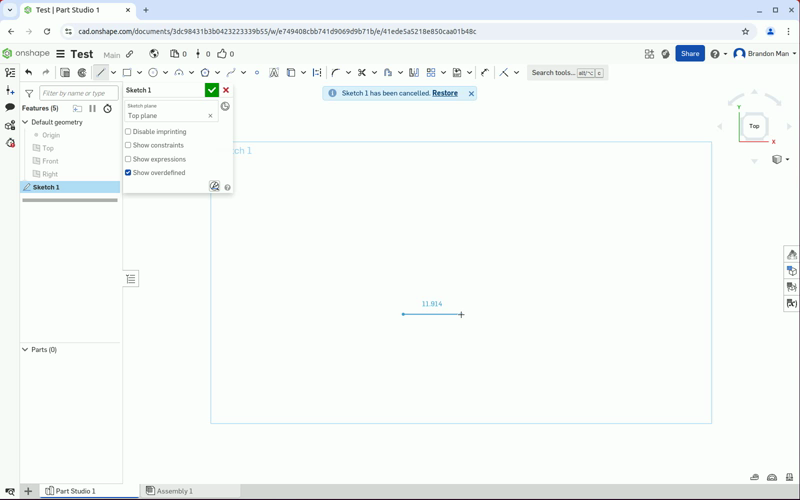
click(461, 314)
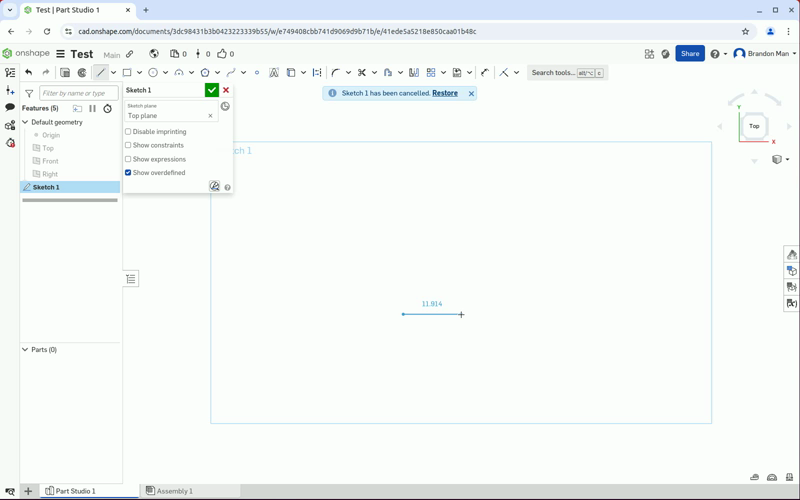
key_up(shift)
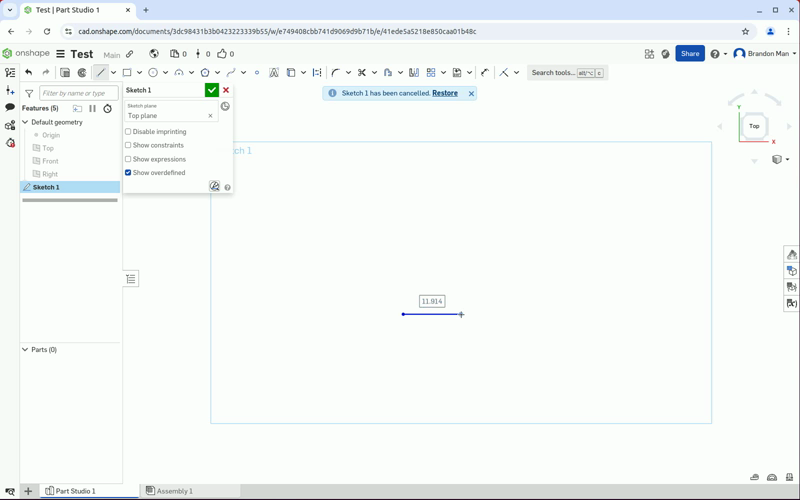
key_down(shift)
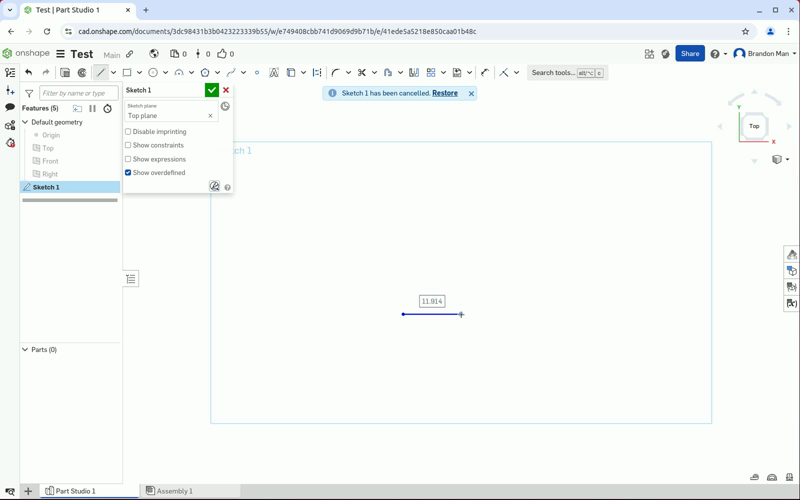
mouse_move(461, 249)
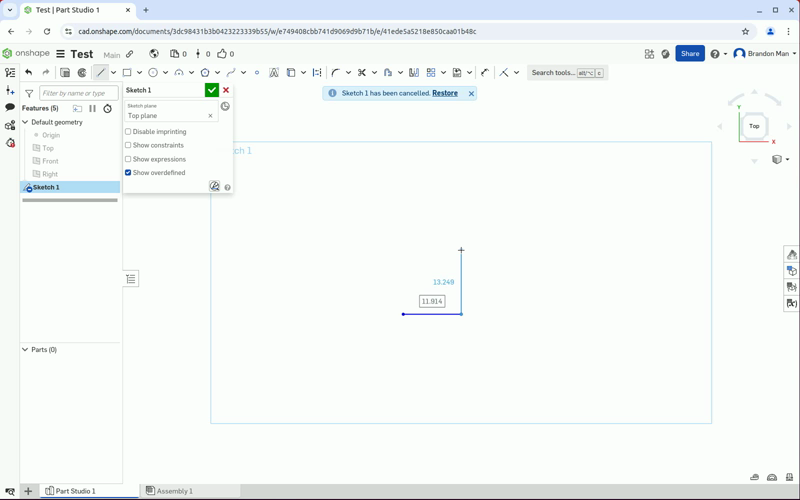
click(461, 249)
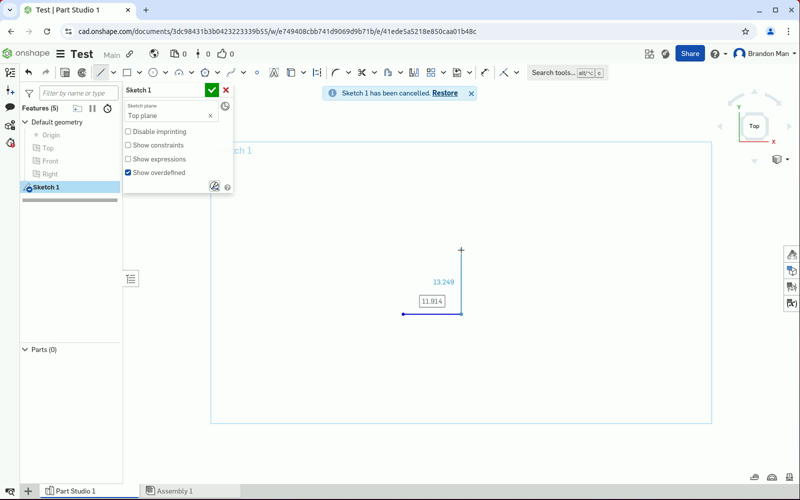
key_up(shift)
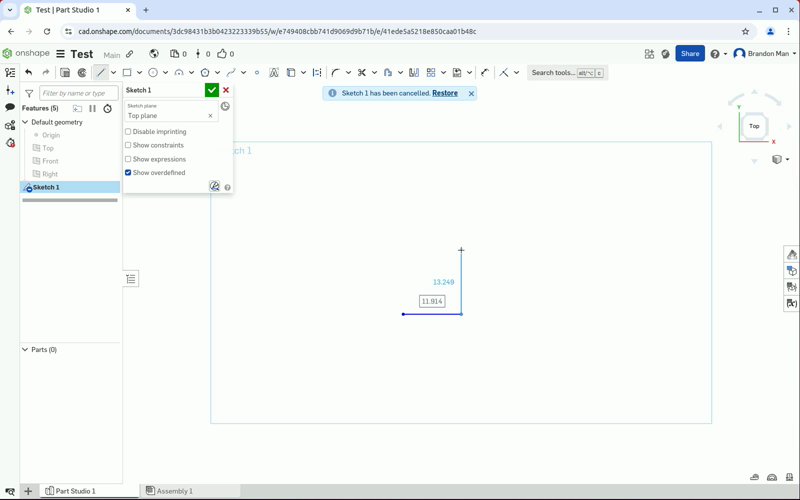
key_down(shift)
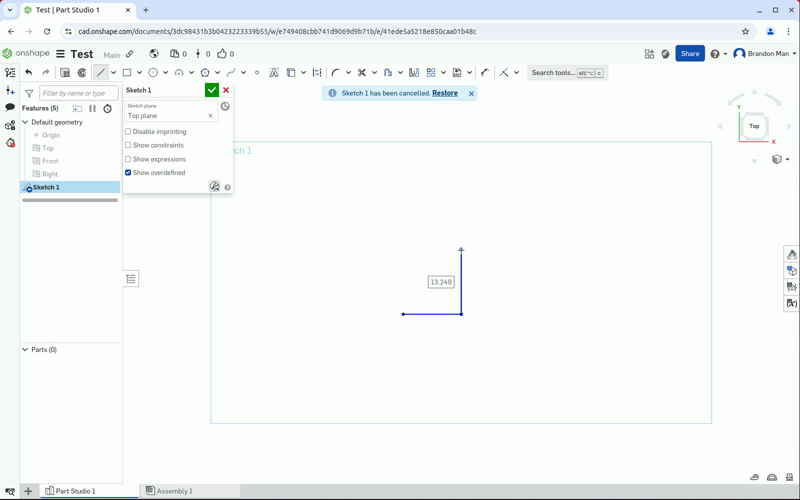
mouse_move(491, 249)
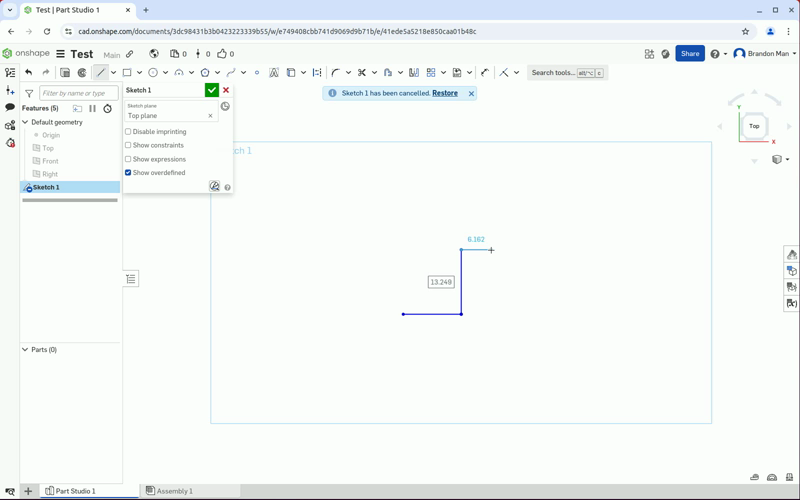
mouse_move(403, 249)
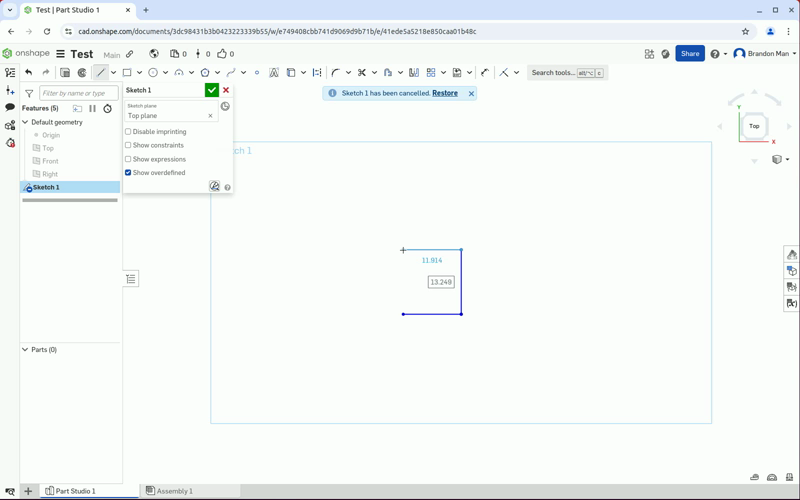
click(403, 249)
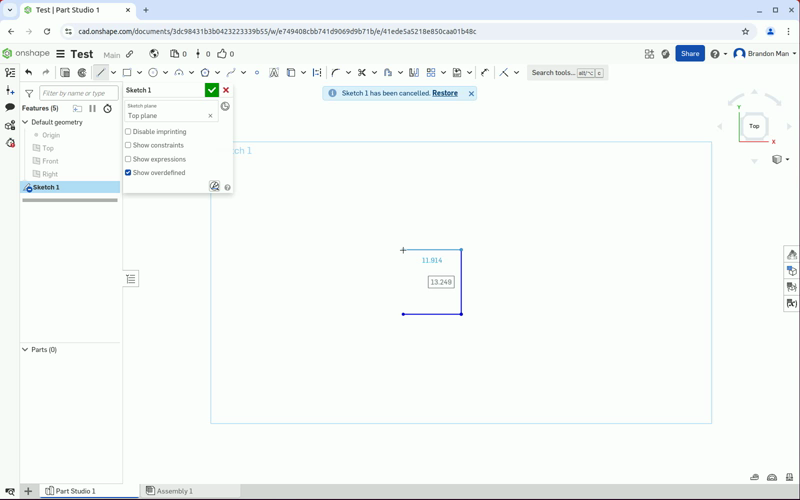
key_up(shift)
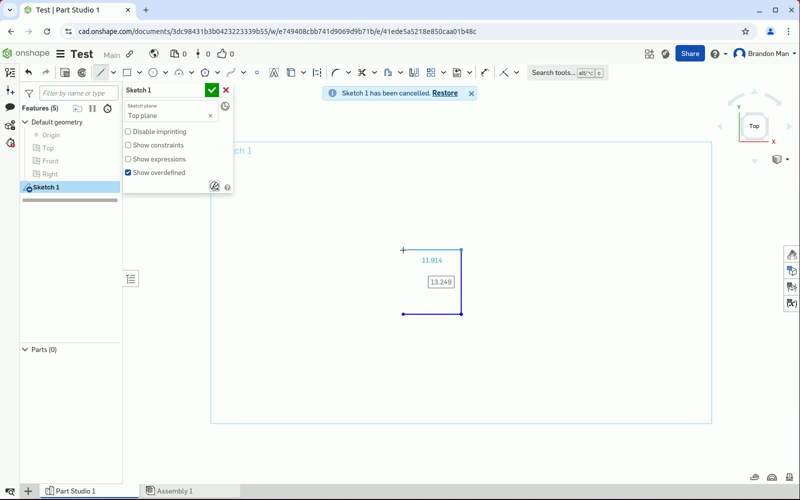
key(esc)
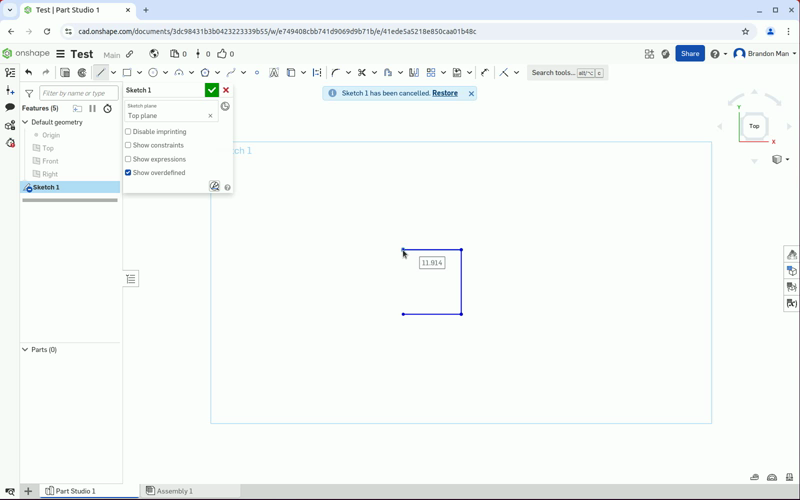
key(a)
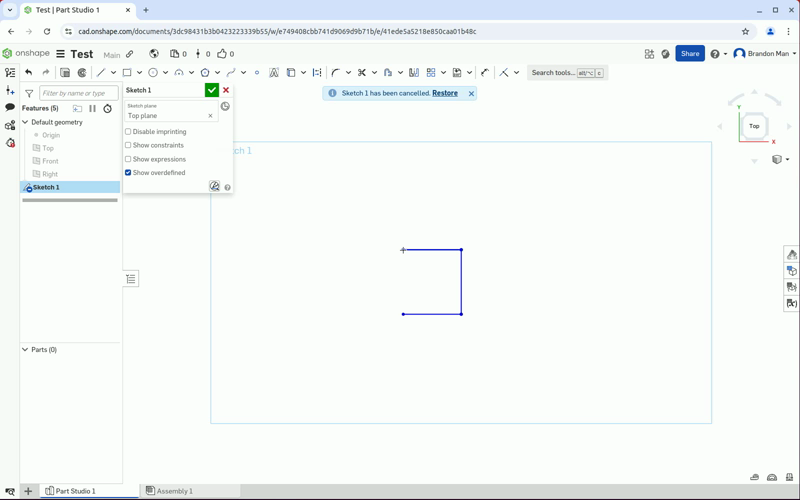
mouse_move(403, 249)
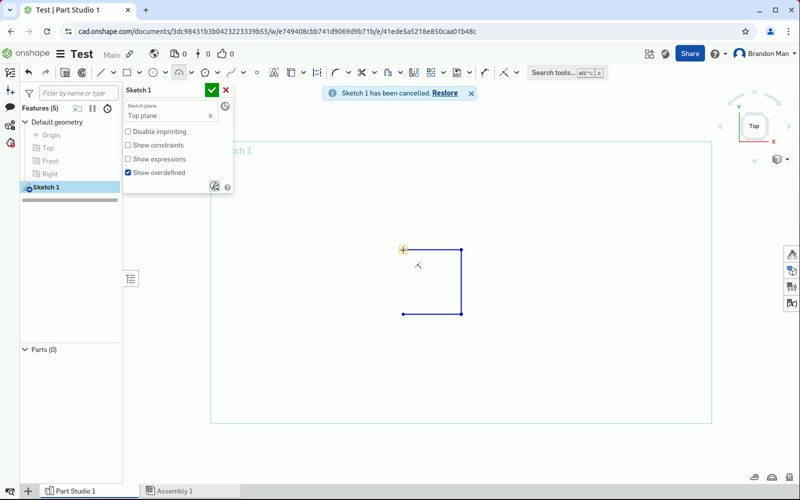
click(403, 249)
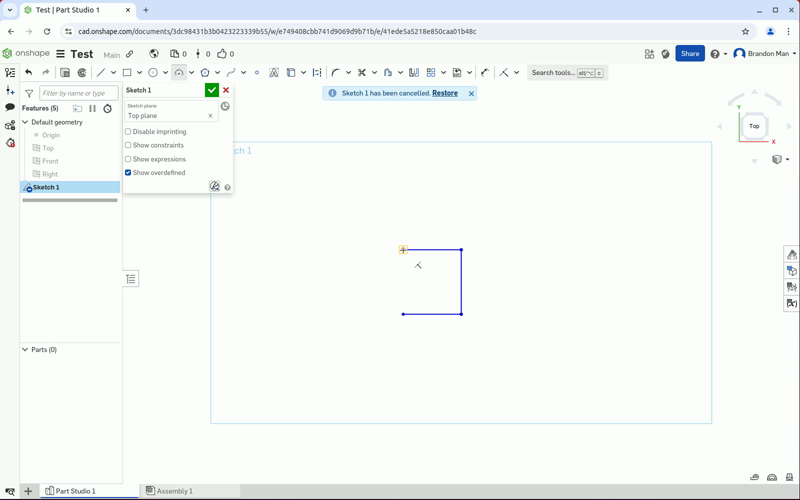
mouse_move(403, 314)
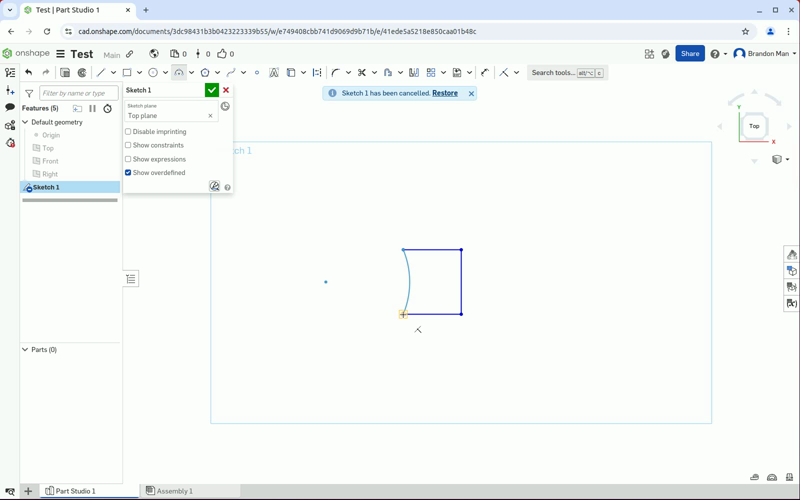
click(403, 314)
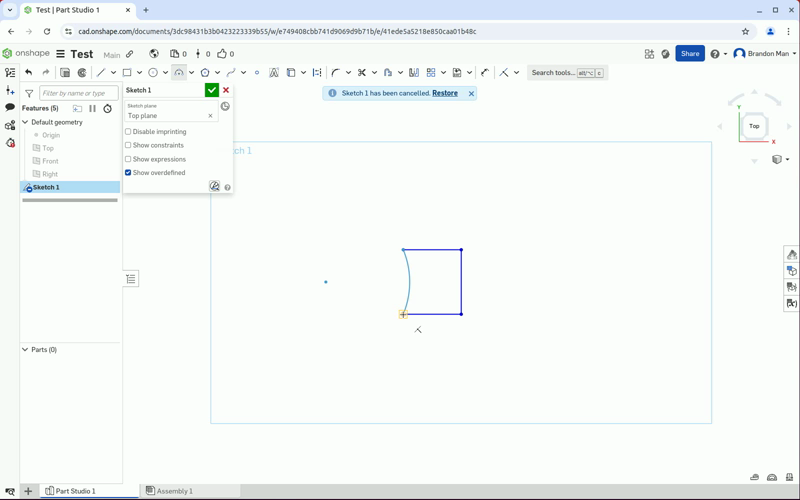
key_down(shift)
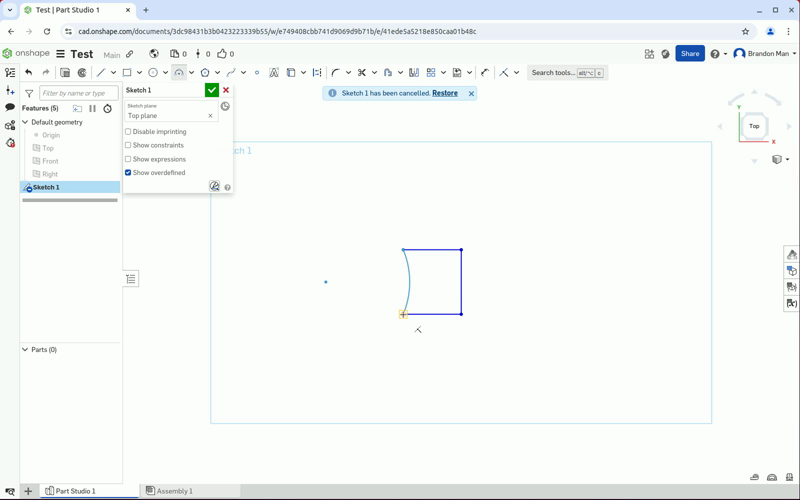
mouse_move(370, 282)
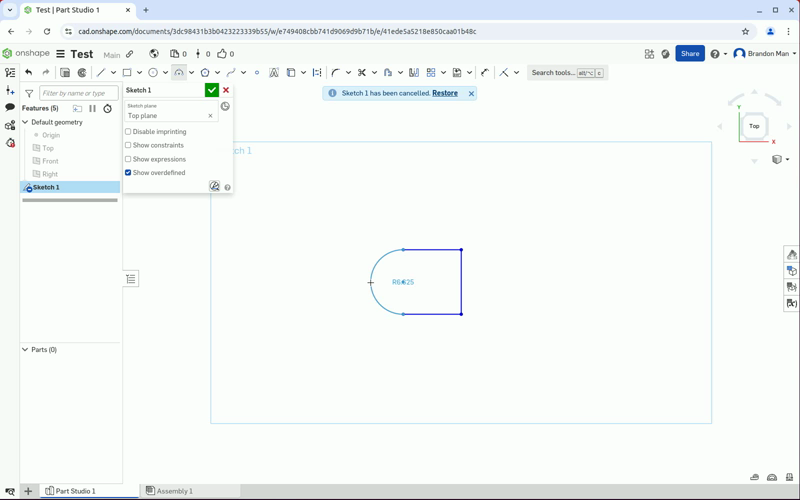
click(370, 282)
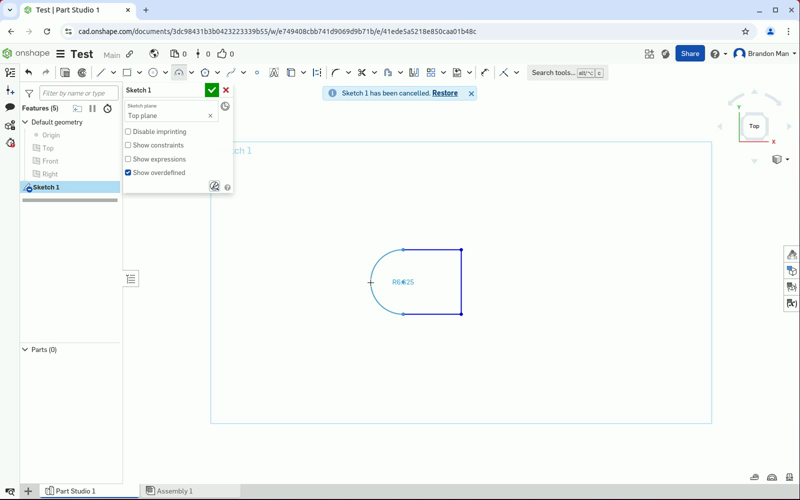
key_up(shift)
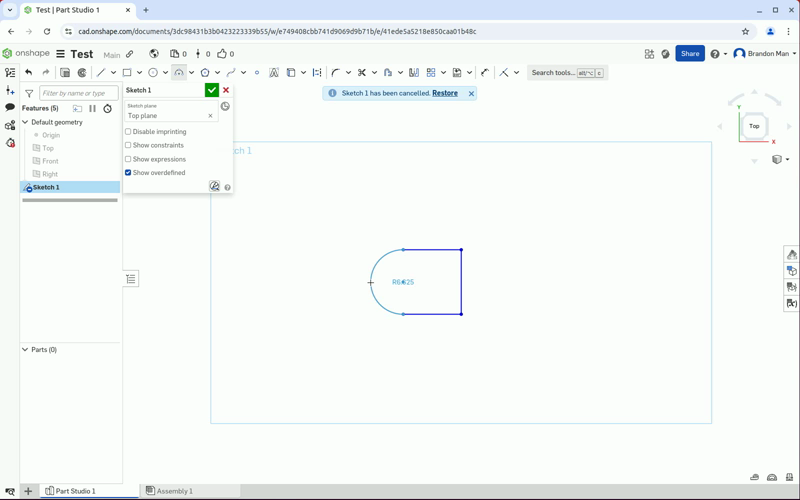
key(esc)
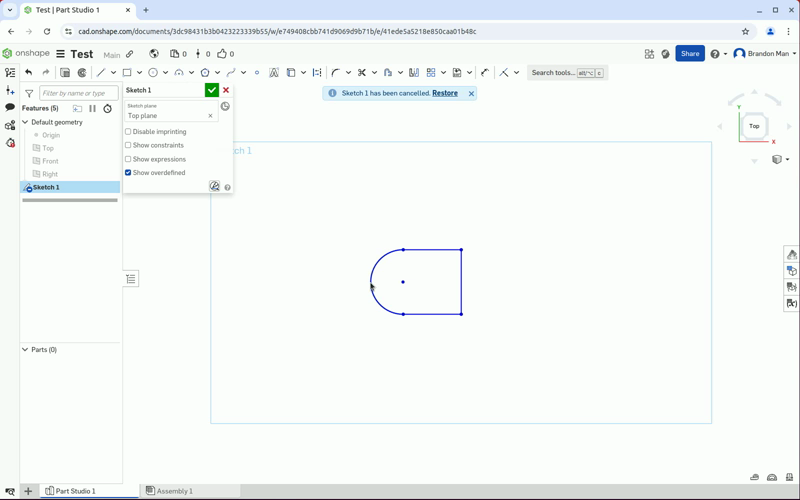
mouse_move(424, 255)
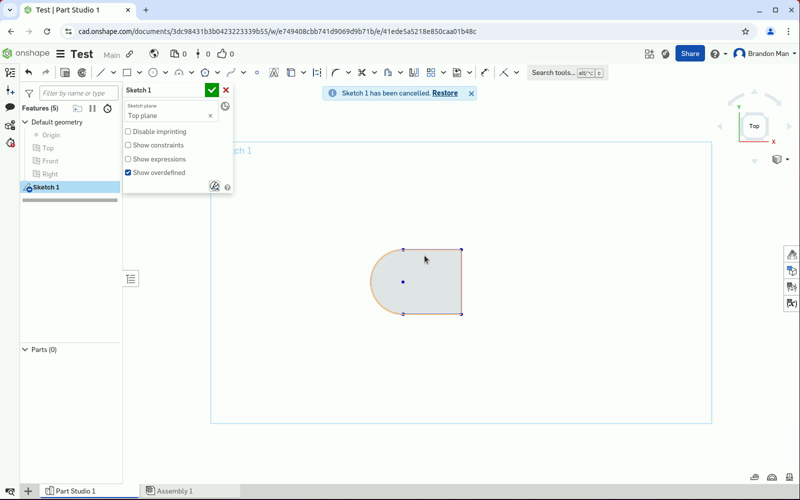
click(424, 255)
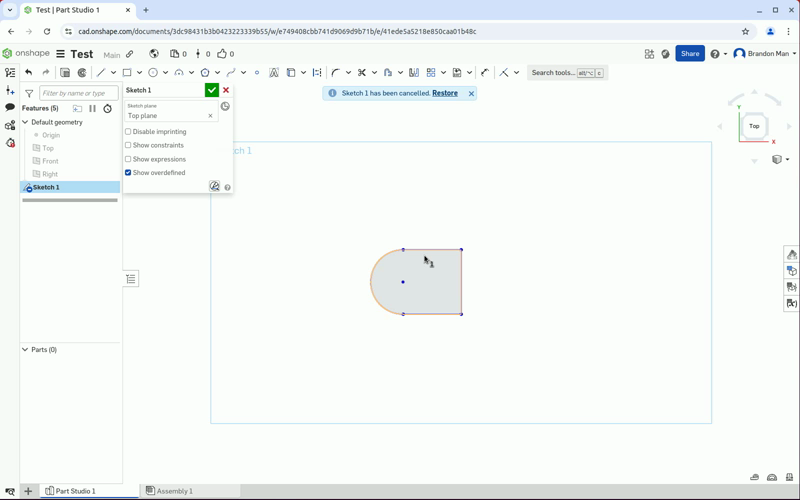
mouse_move(73, 352)
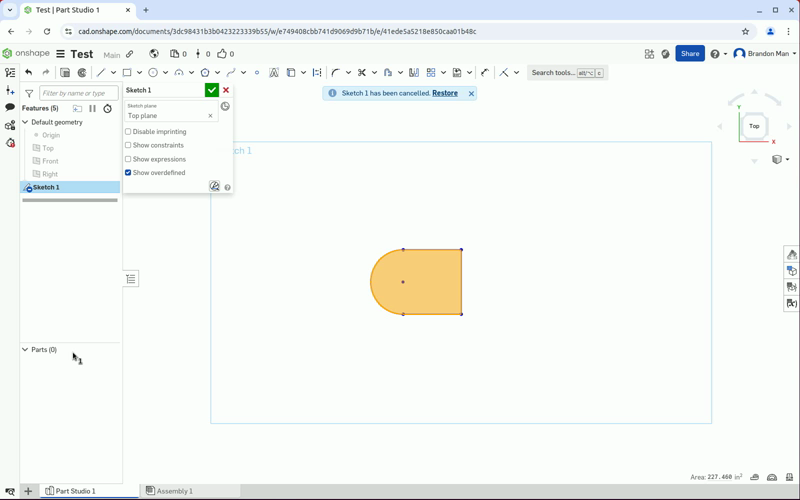
key(shift+y)
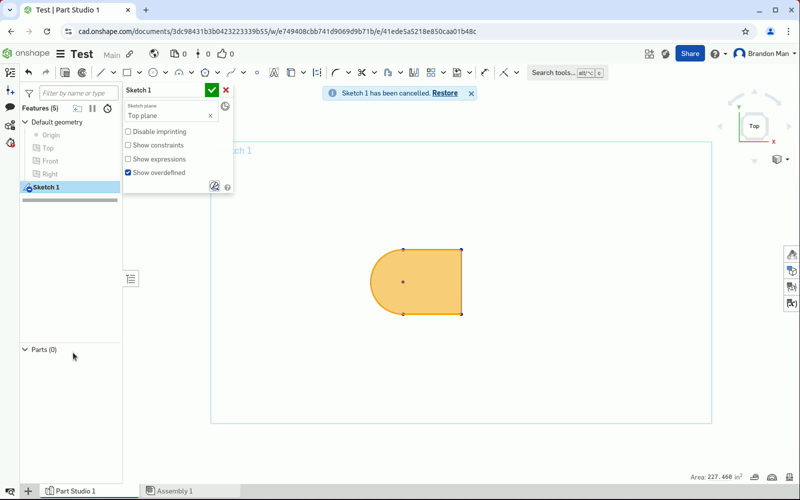
key(shift+e)
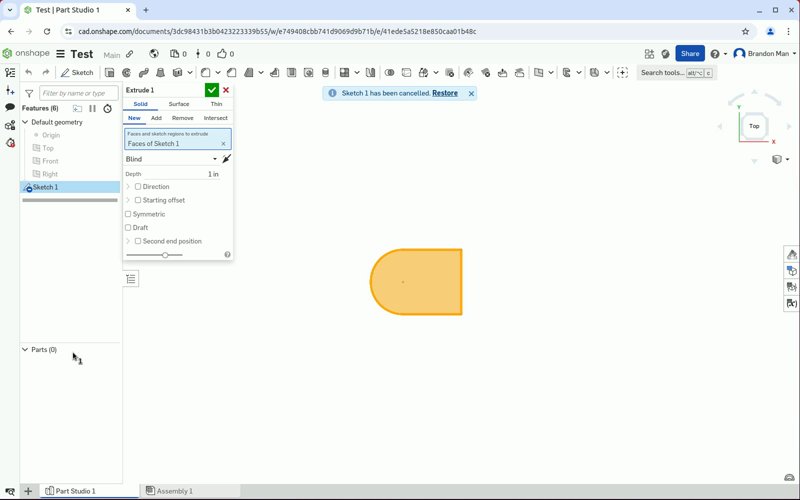
mouse_move(143, 106)
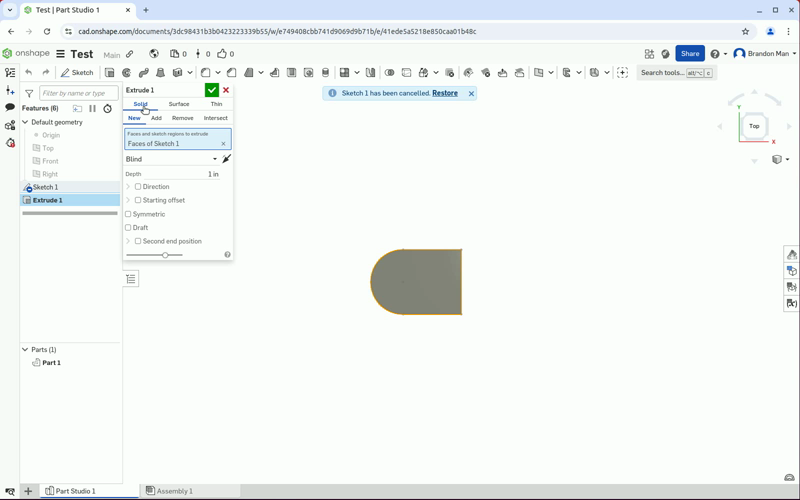
click(143, 106)
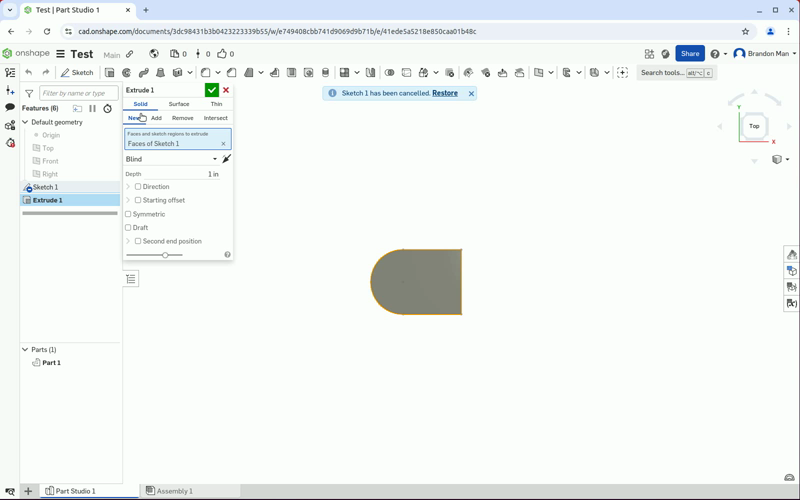
mouse_move(137, 120)
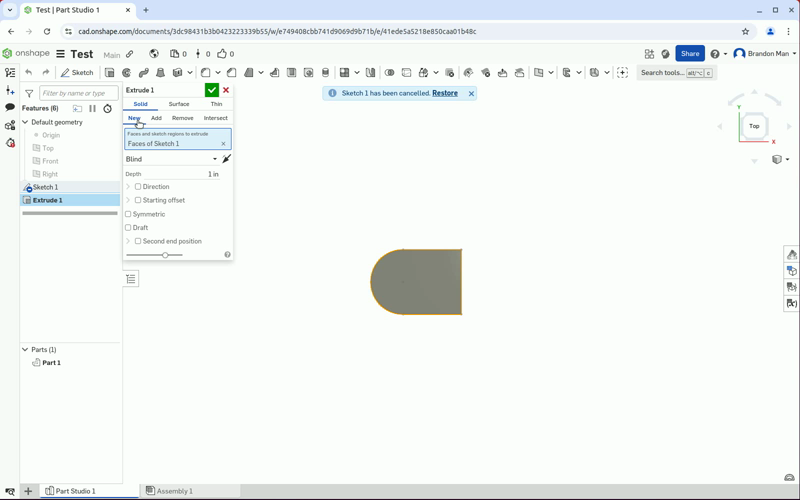
click(137, 120)
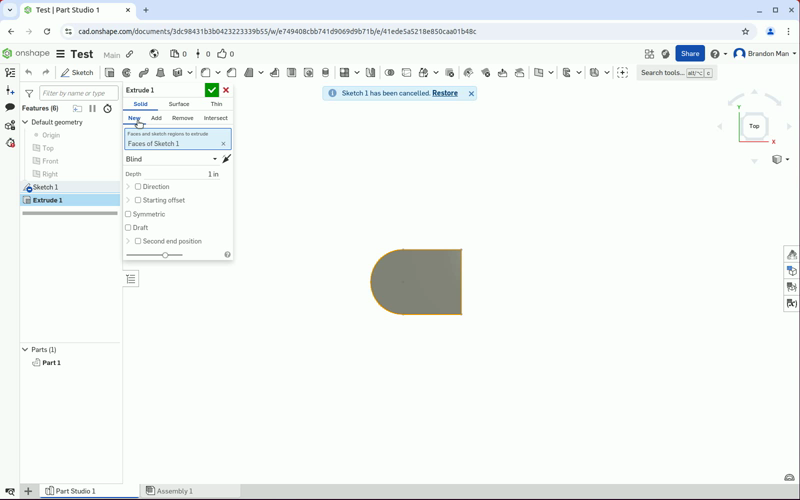
key(tab, 4)
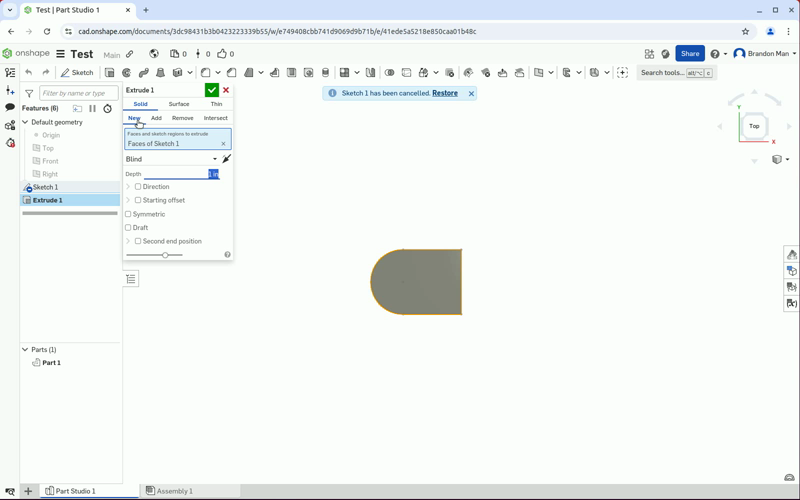
text(3.129)
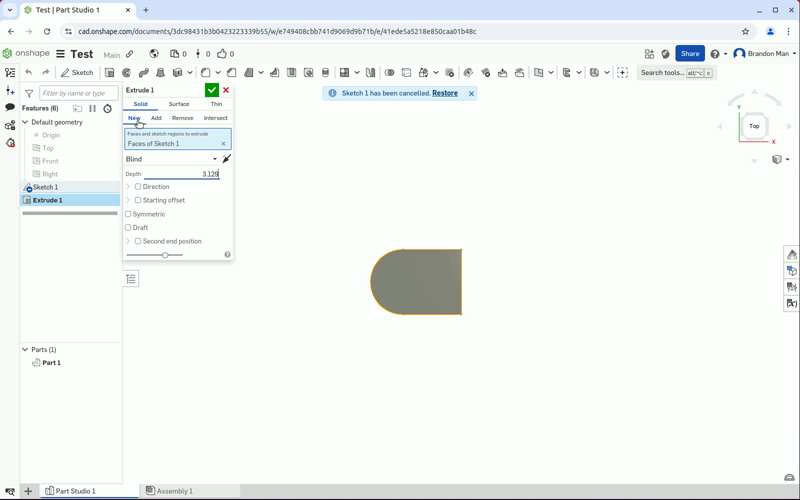
key(enter)
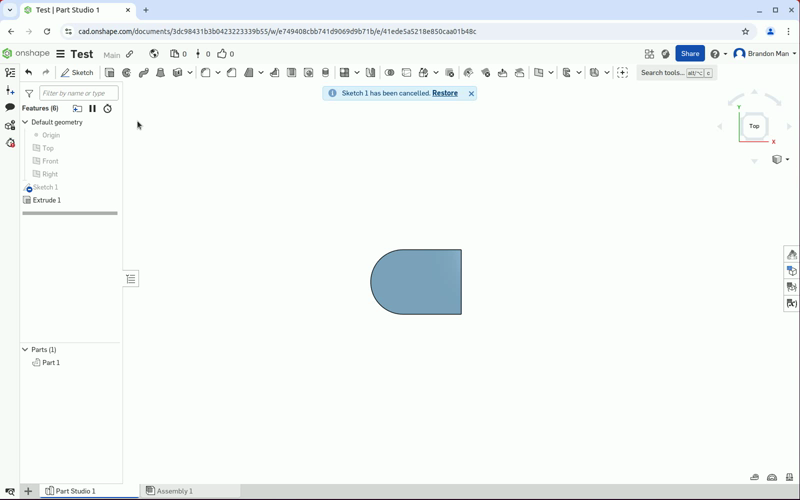
key(shift+h)
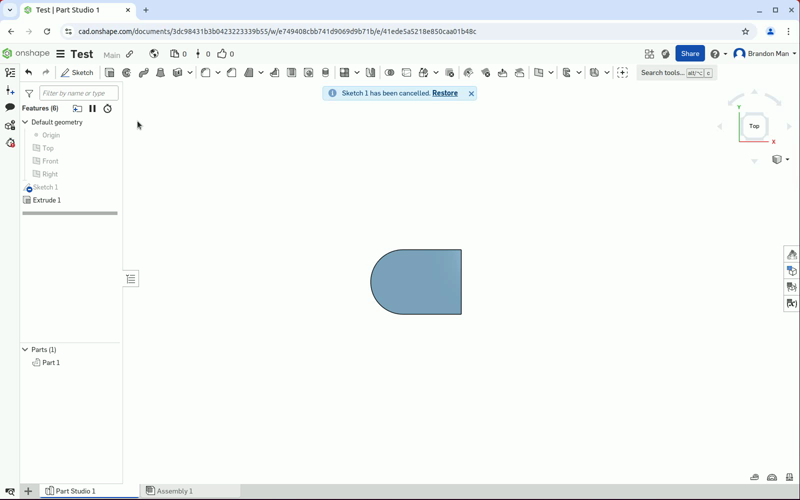
key(shift+h)
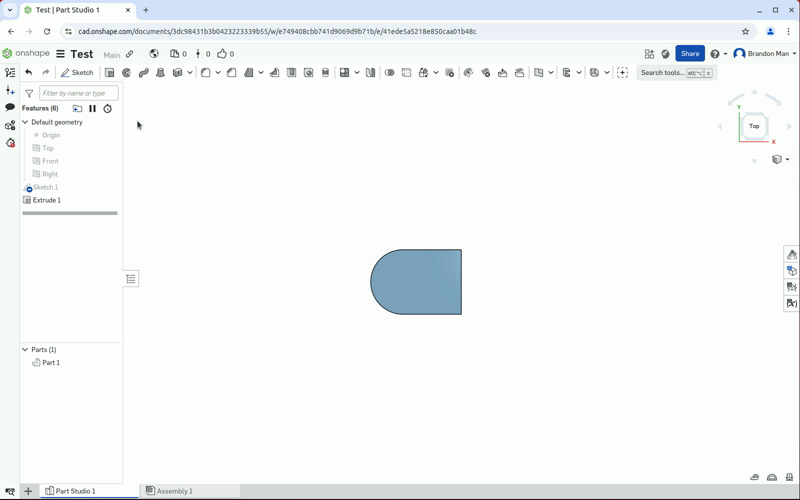
mouse_move(73, 189)
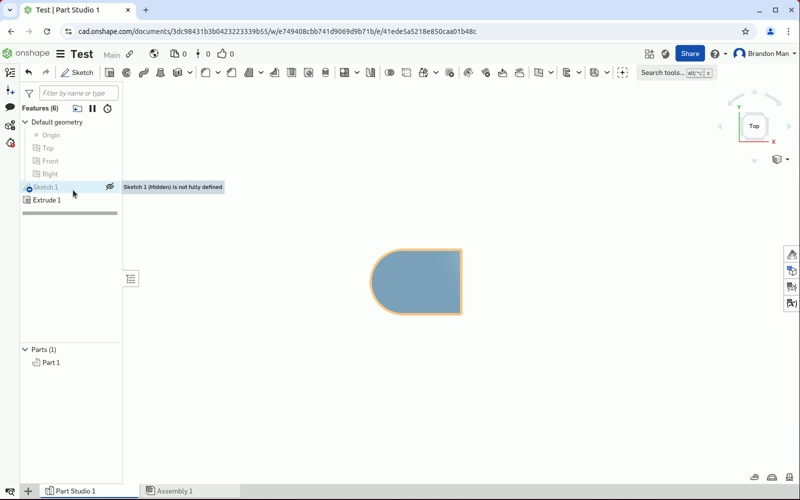
click(73, 189)
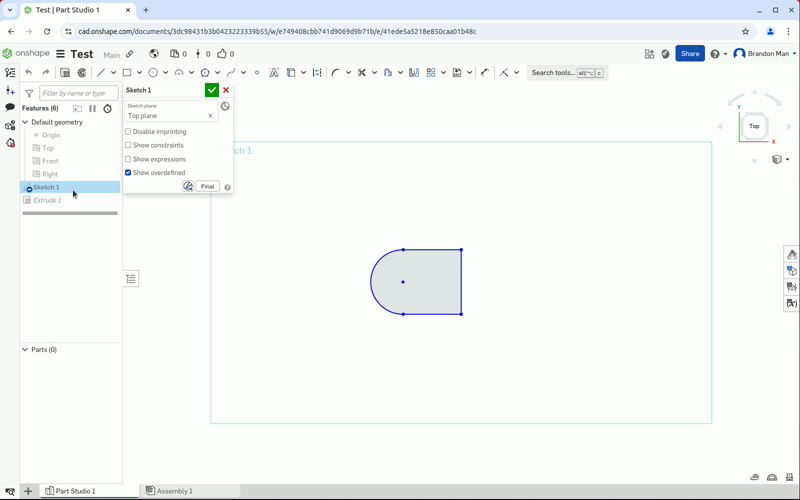
mouse_move(229, 92)
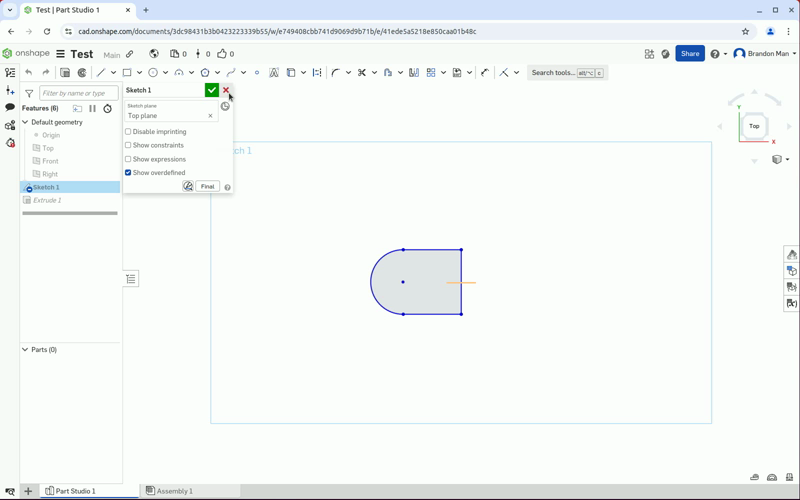
click(229, 92)
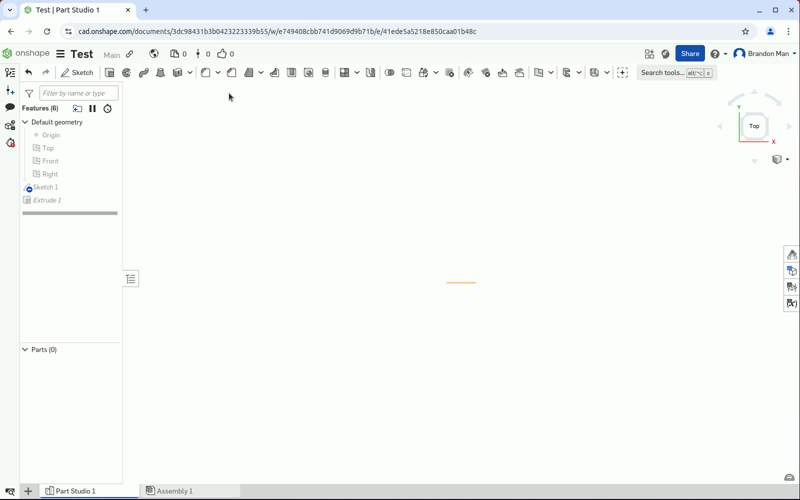
mouse_move(541, 75)
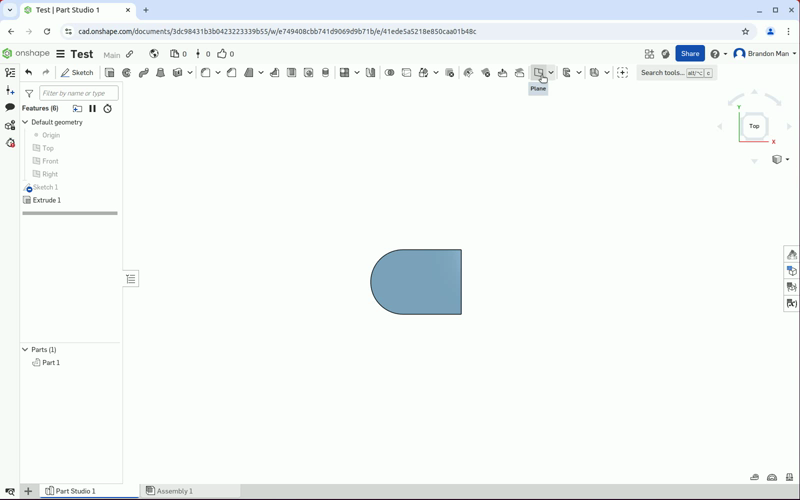
click(541, 75)
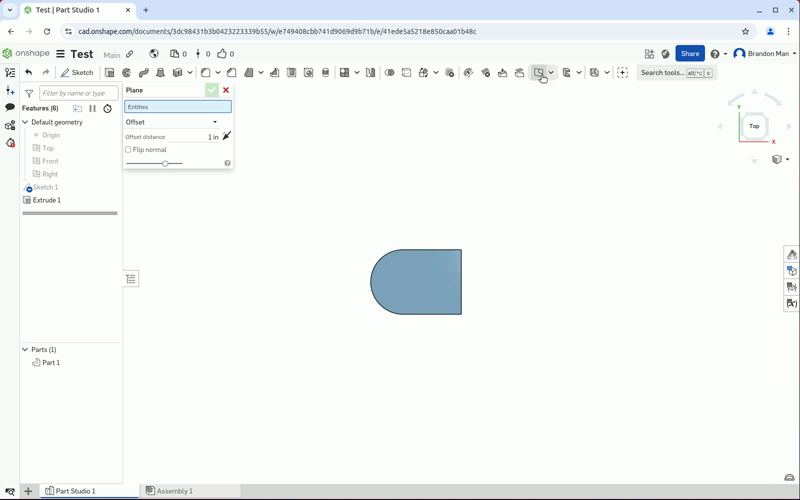
mouse_move(73, 150)
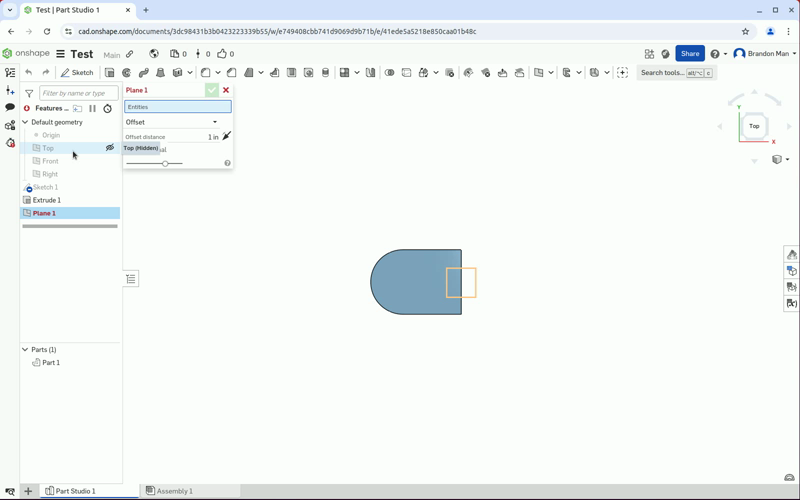
click(73, 150)
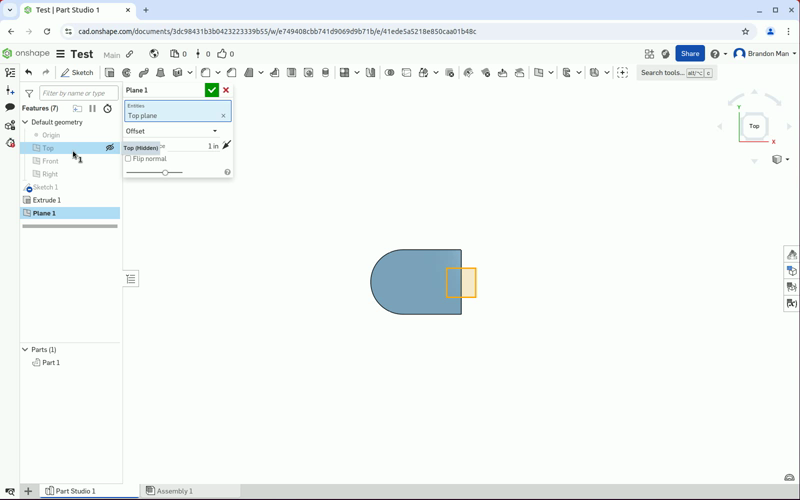
key(tab, 2)
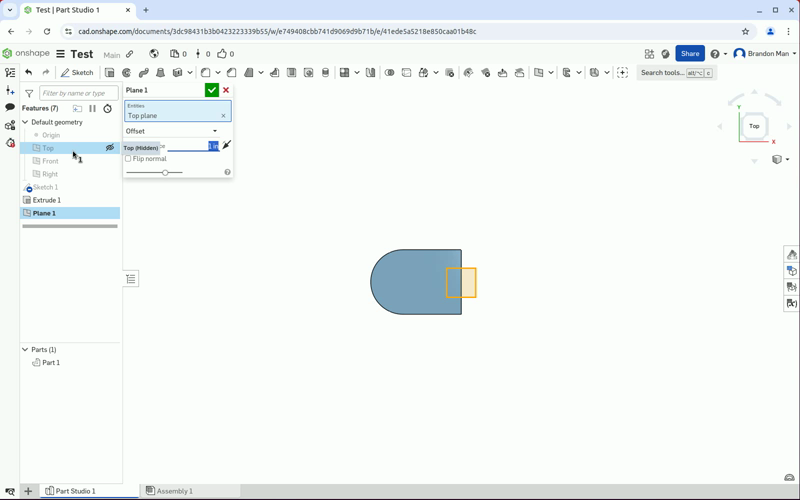
text(3.143)
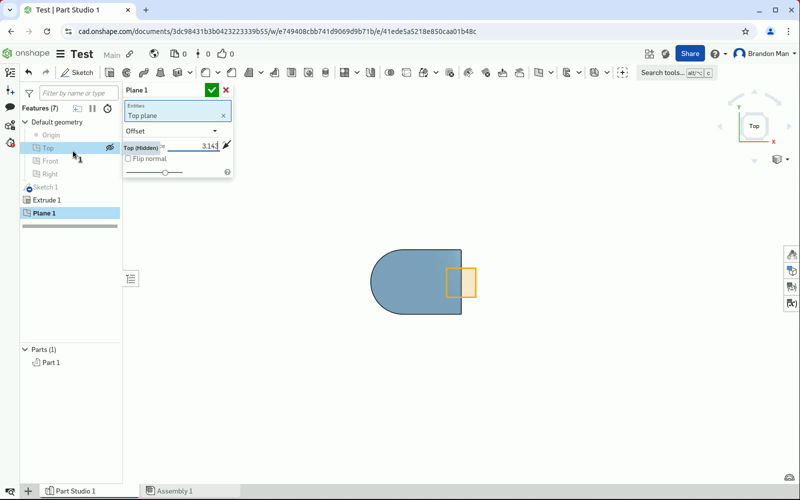
key(enter, 2)
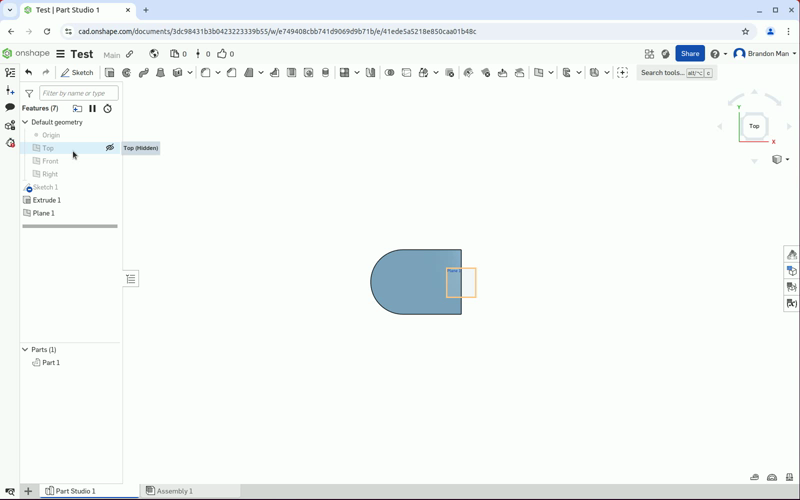
key(shift+s)
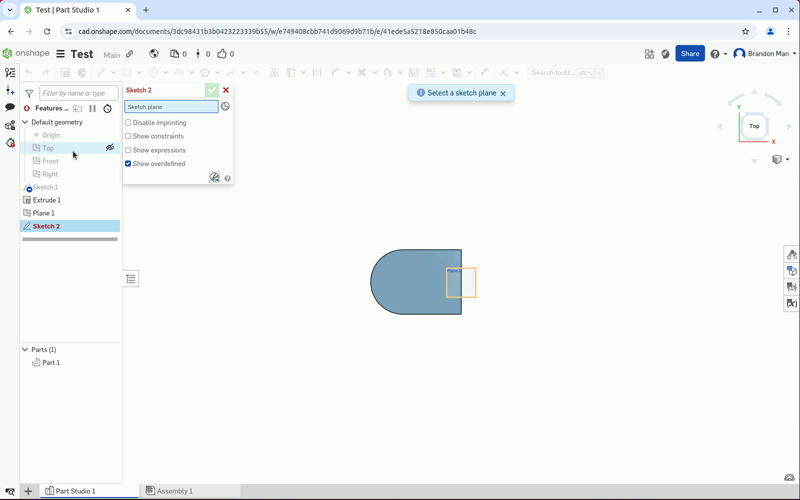
mouse_move(73, 215)
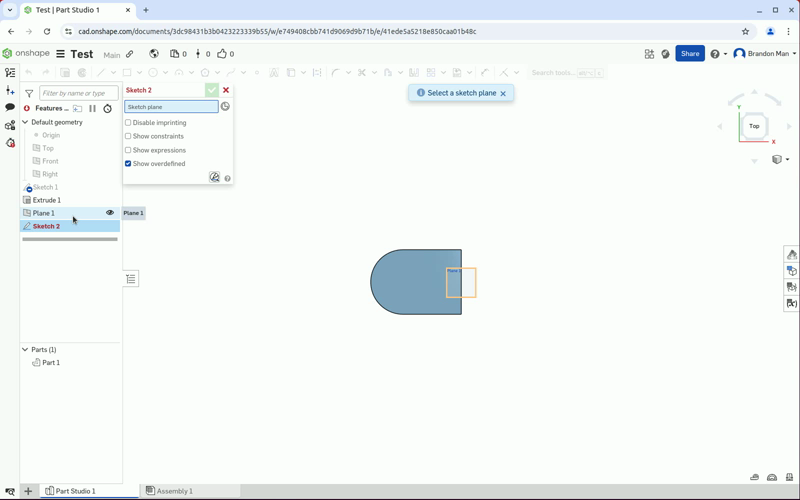
click(73, 215)
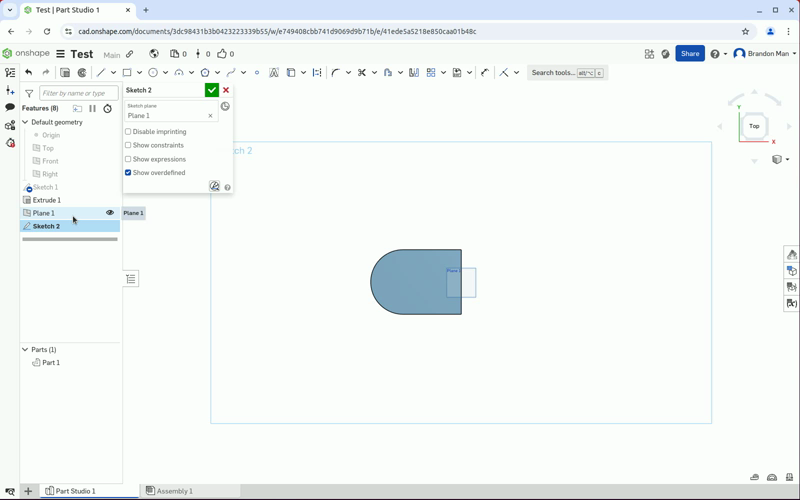
mouse_move(73, 352)
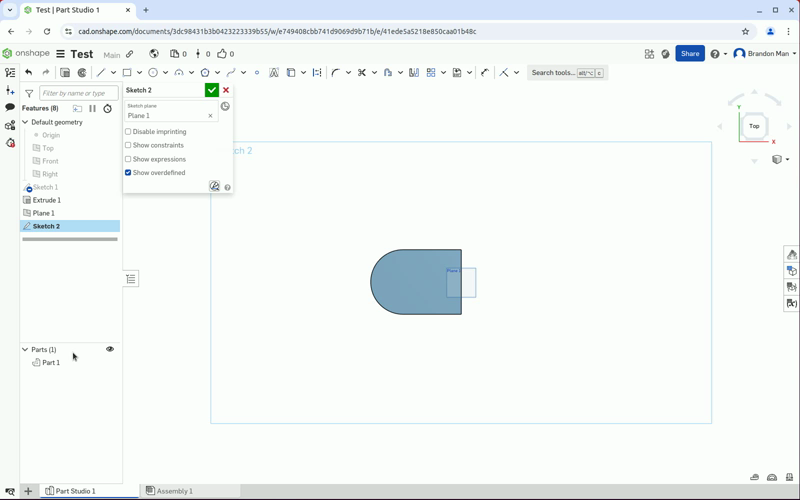
key(y)
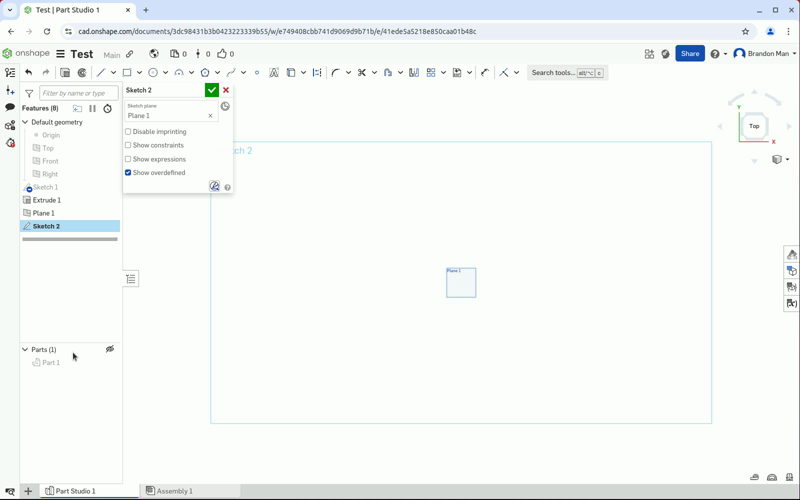
key(l)
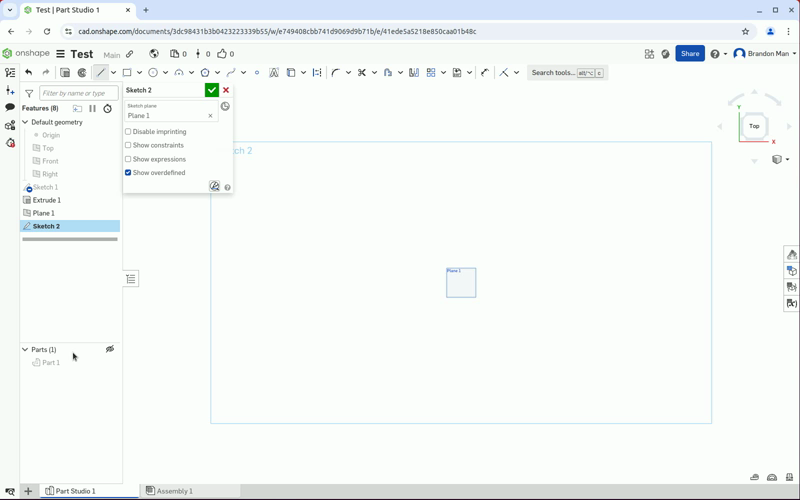
key_down(shift)
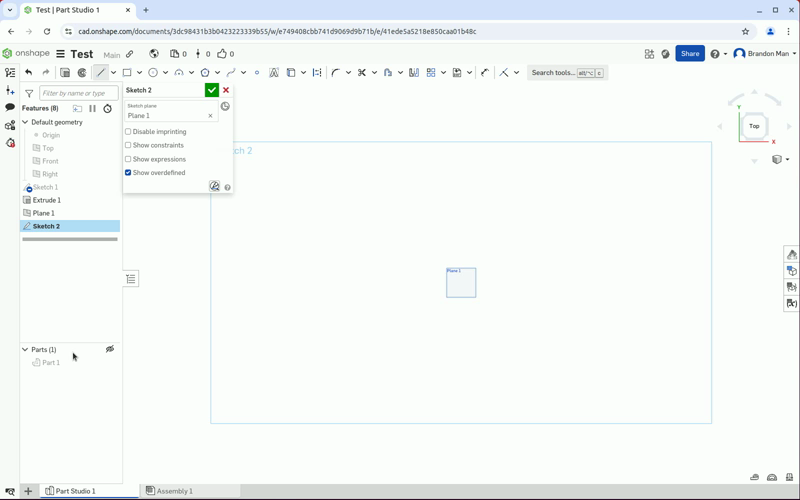
mouse_move(443, 314)
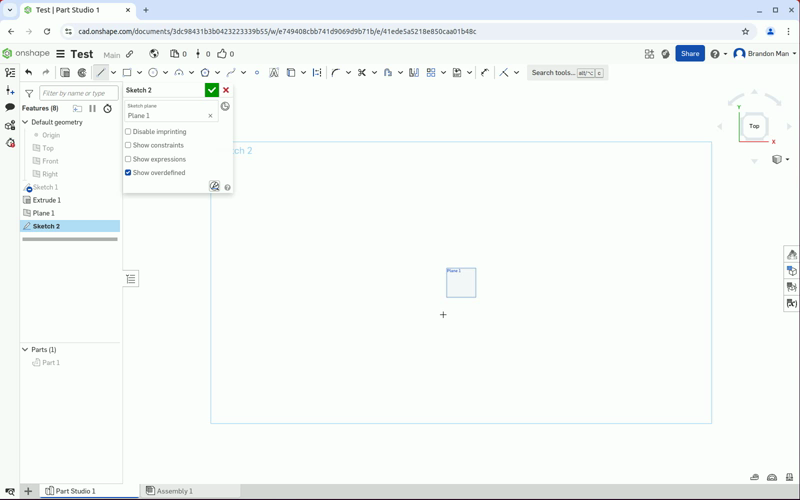
click(443, 314)
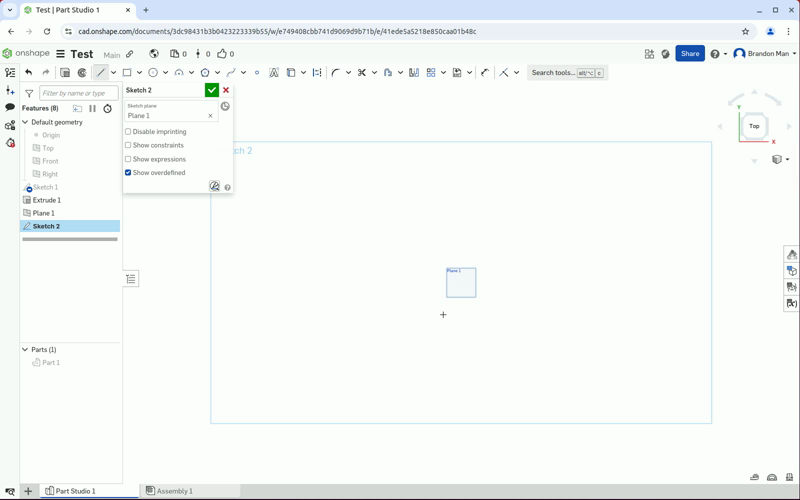
key_up(shift)
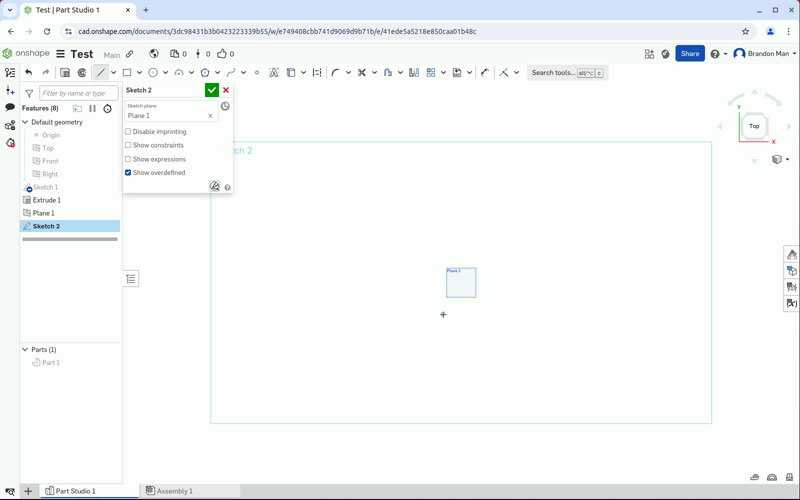
key_down(shift)
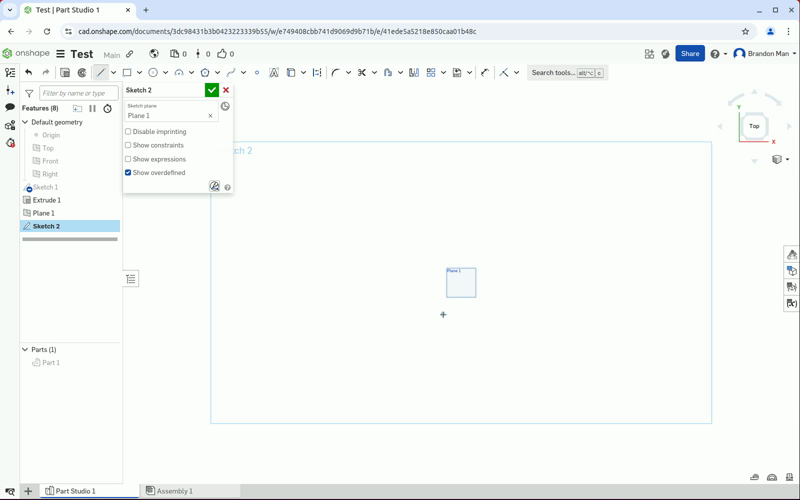
mouse_move(473, 314)
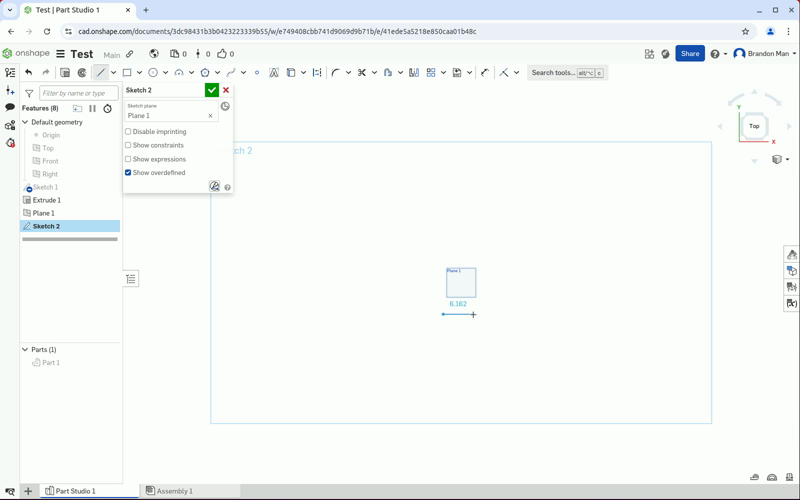
mouse_move(461, 314)
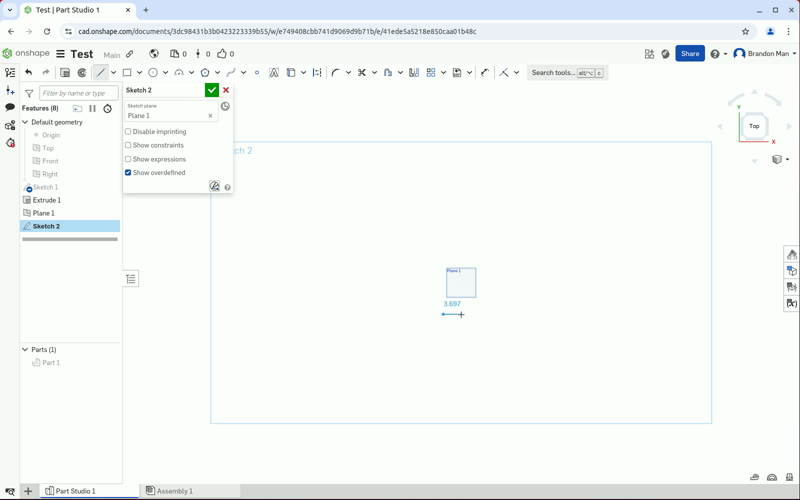
click(461, 314)
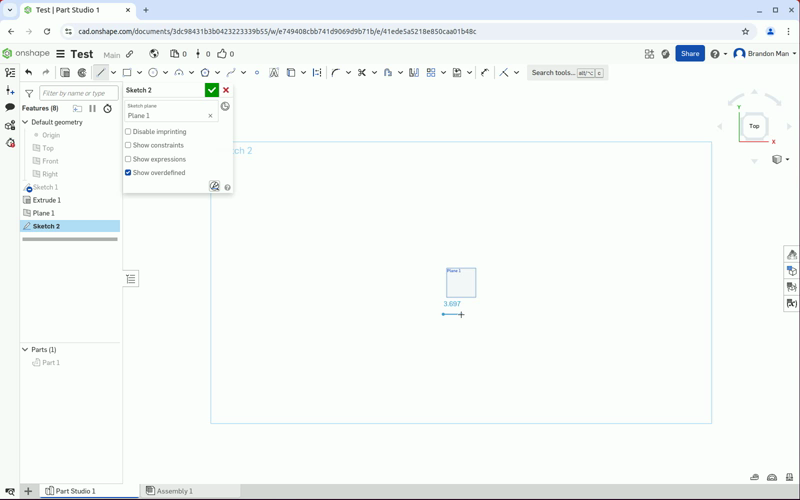
key_up(shift)
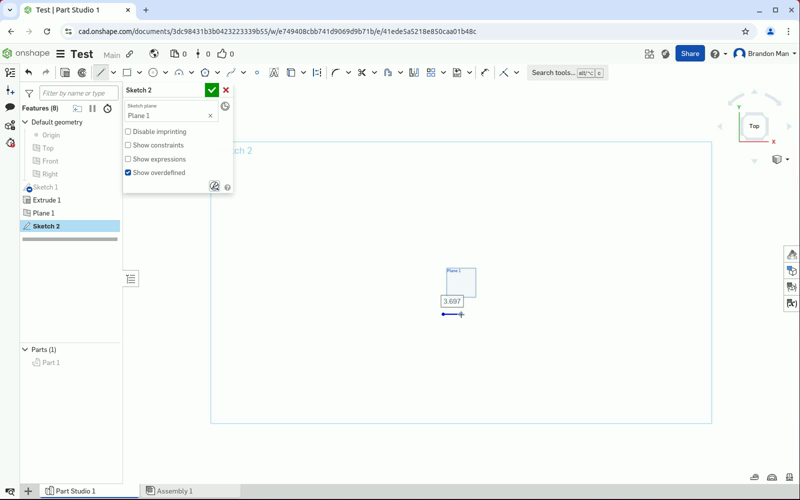
key_down(shift)
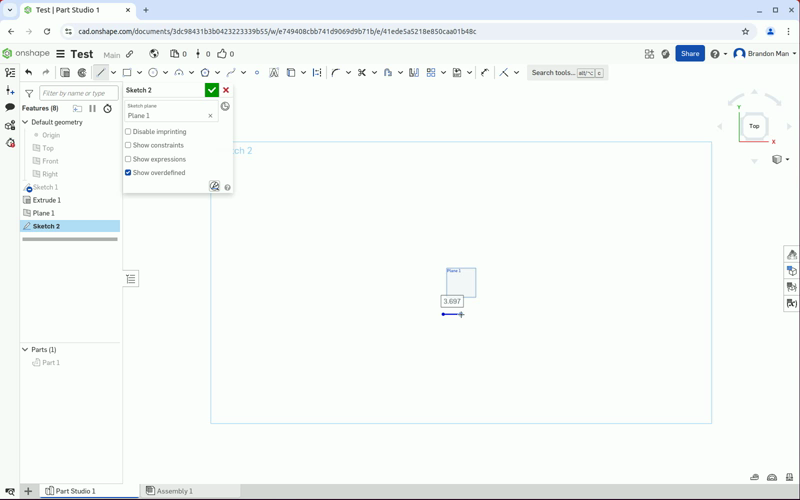
mouse_move(461, 249)
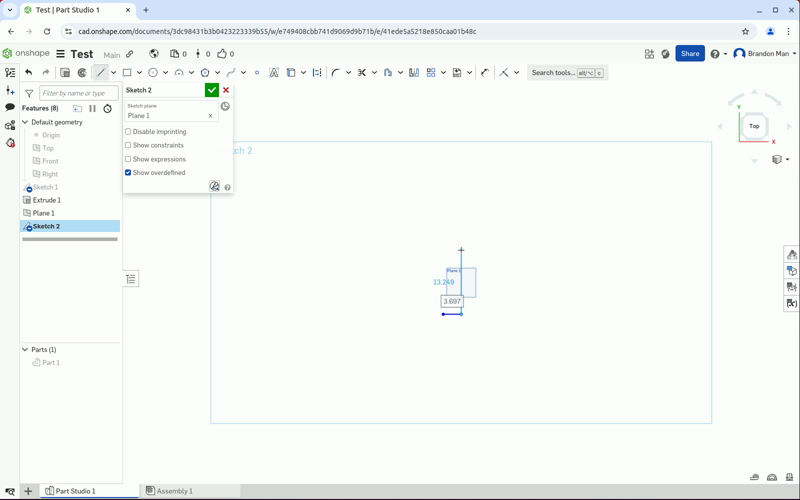
click(461, 249)
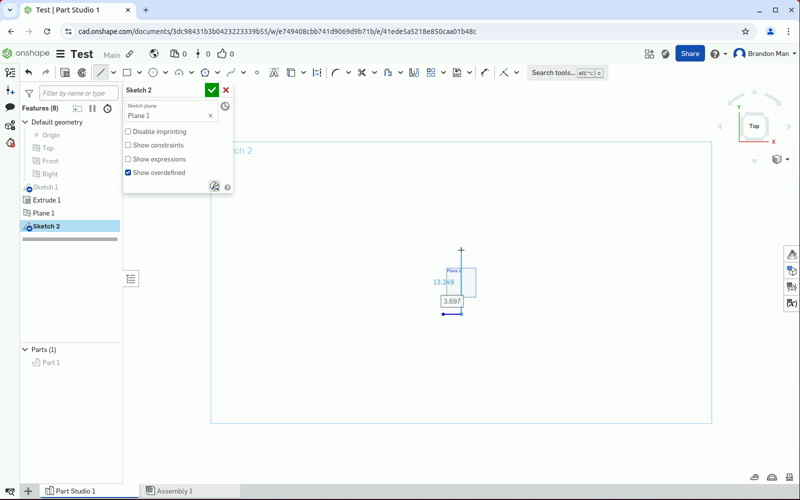
key_up(shift)
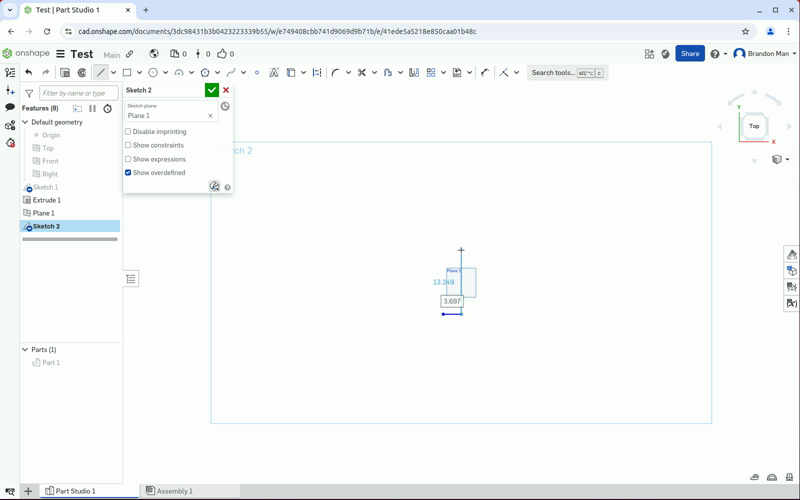
key_down(shift)
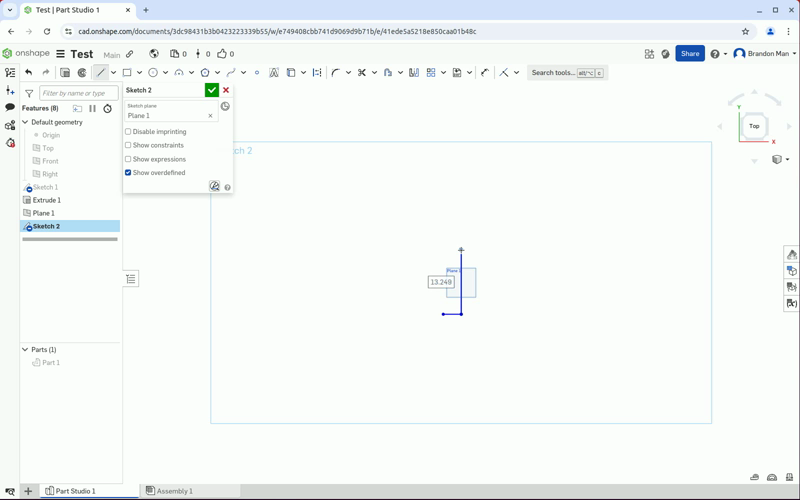
mouse_move(491, 249)
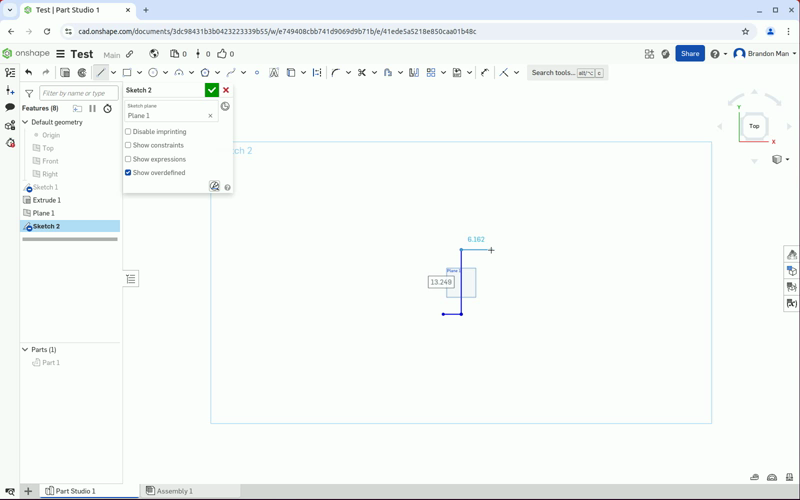
mouse_move(443, 249)
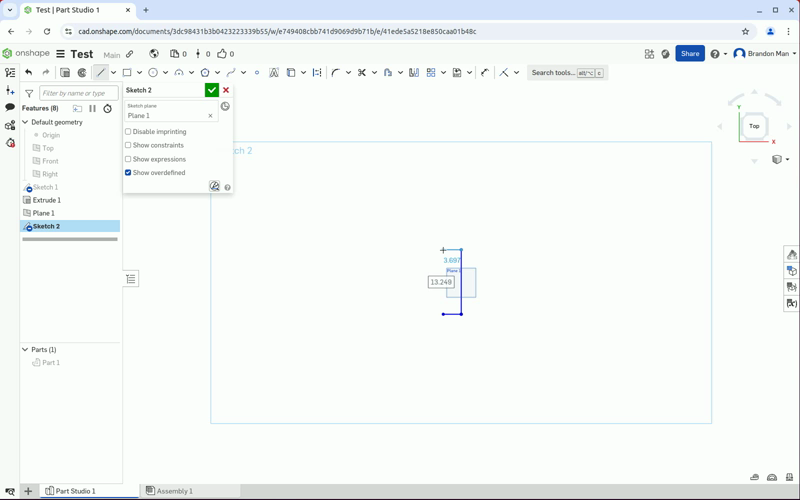
click(443, 249)
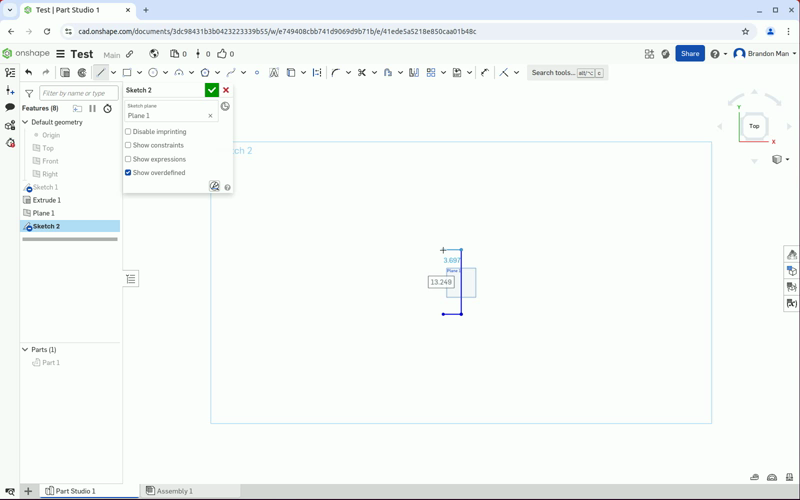
key_up(shift)
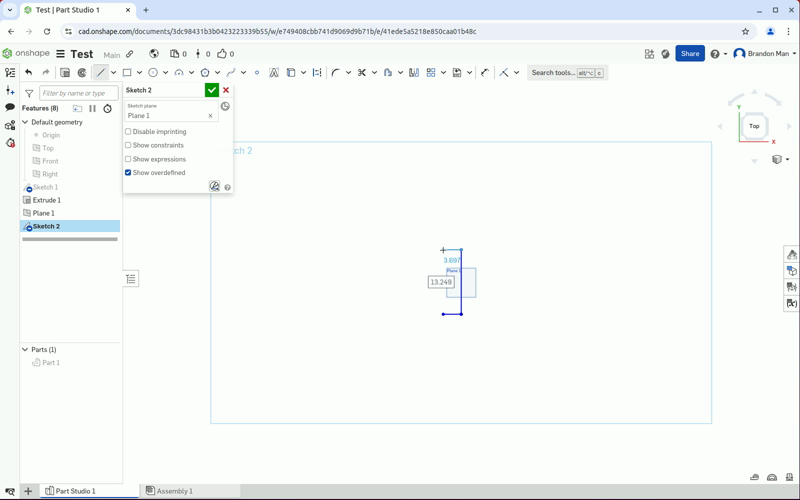
key_down(shift)
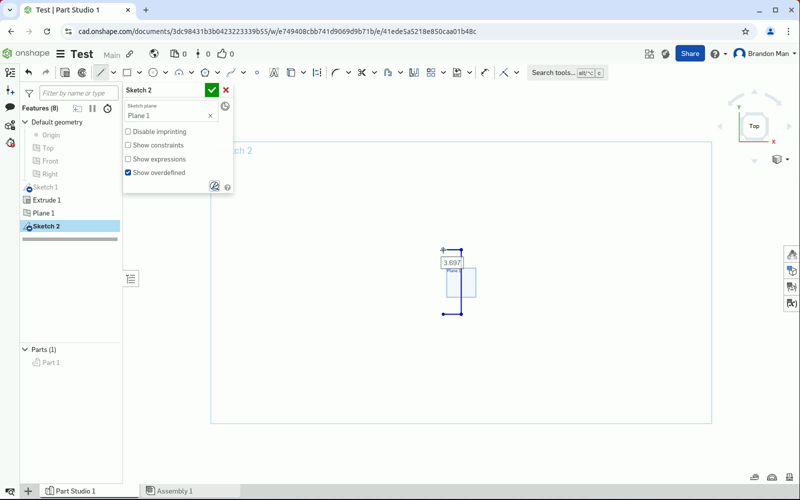
mouse_move(443, 314)
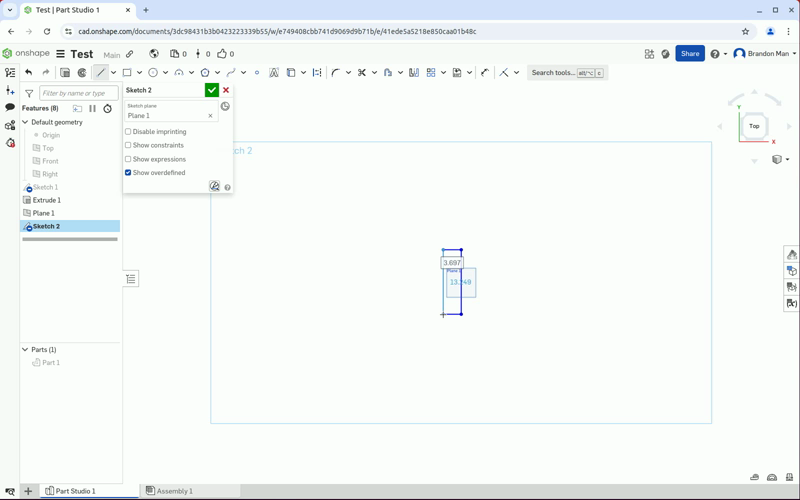
key_up(shift)
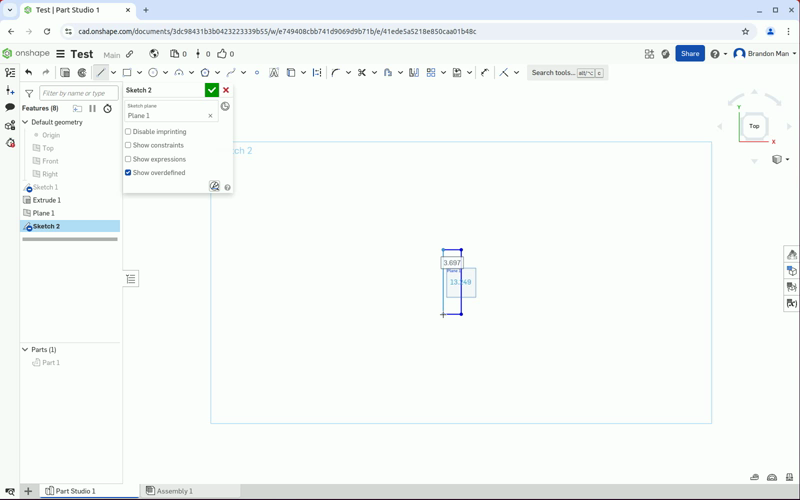
click(443, 314)
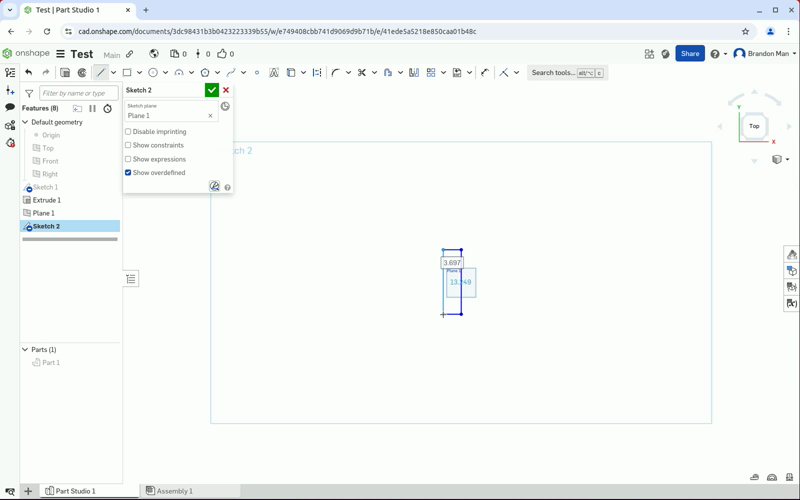
key(esc)
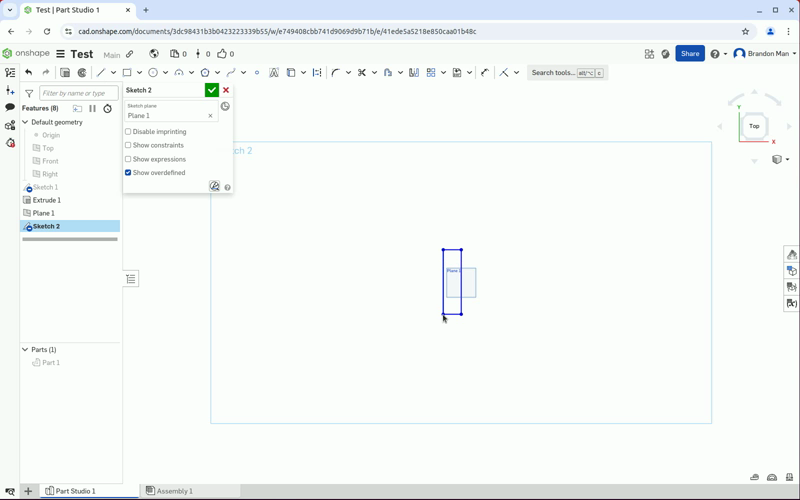
mouse_move(449, 293)
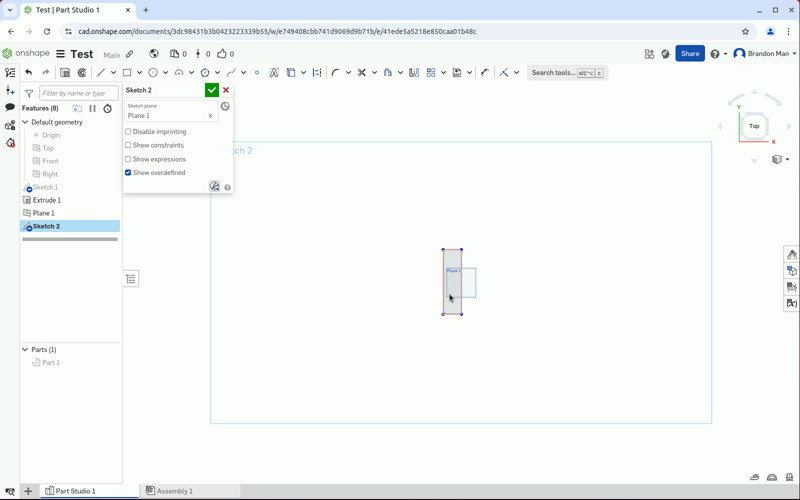
scroll(6)
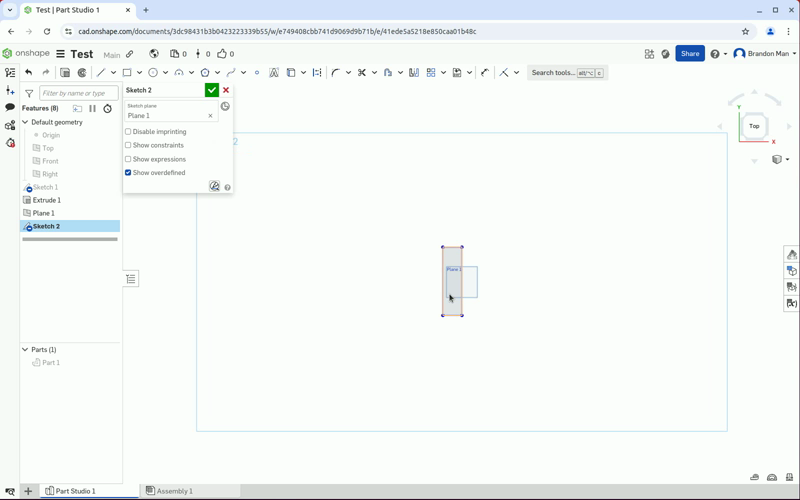
scroll(6)
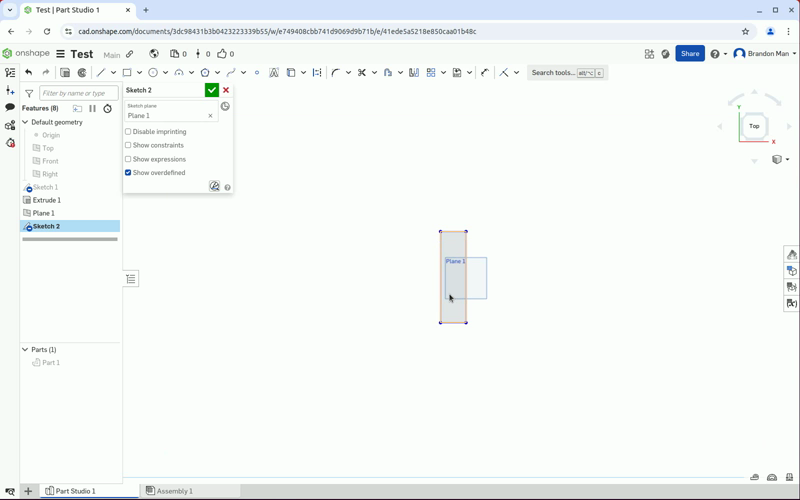
scroll(6)
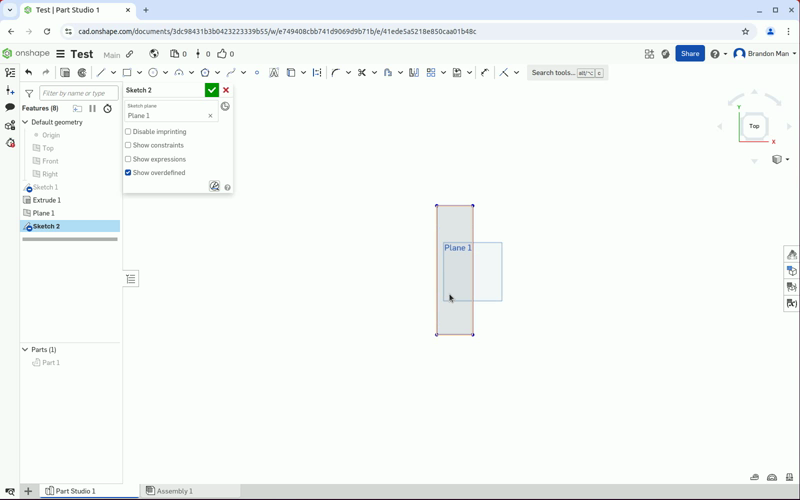
scroll(6)
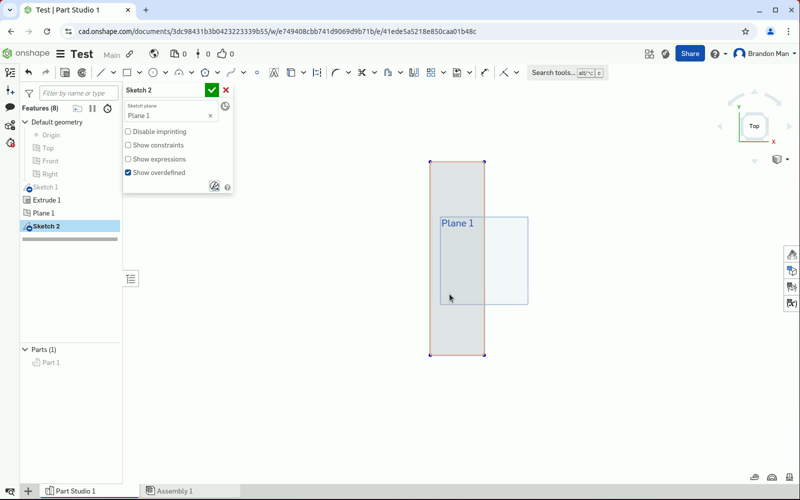
scroll(6)
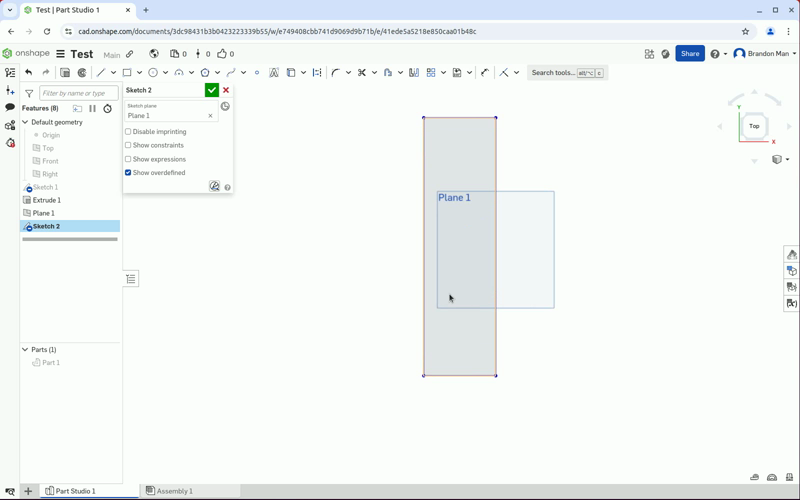
scroll(6)
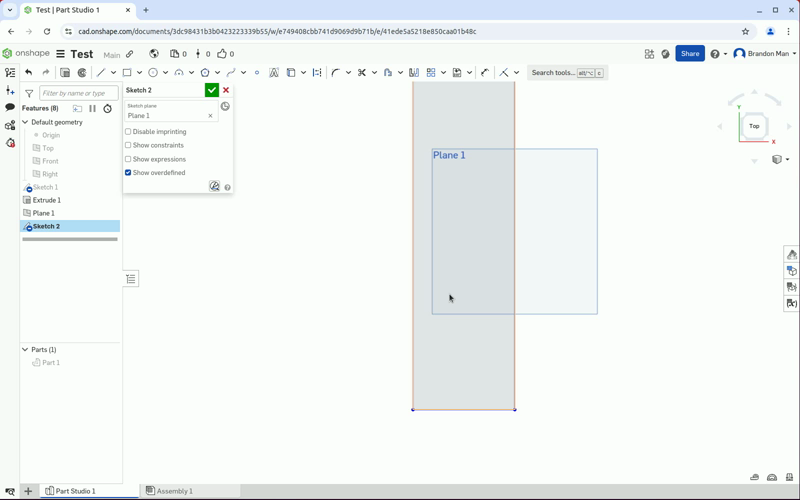
scroll(6)
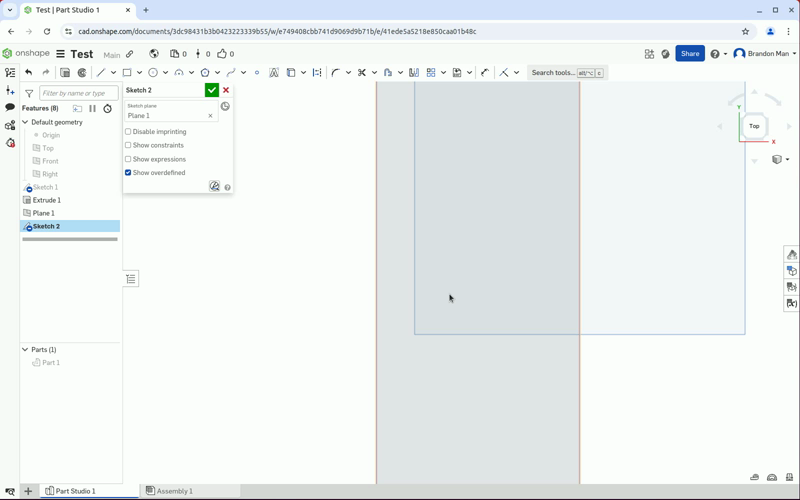
click(449, 293)
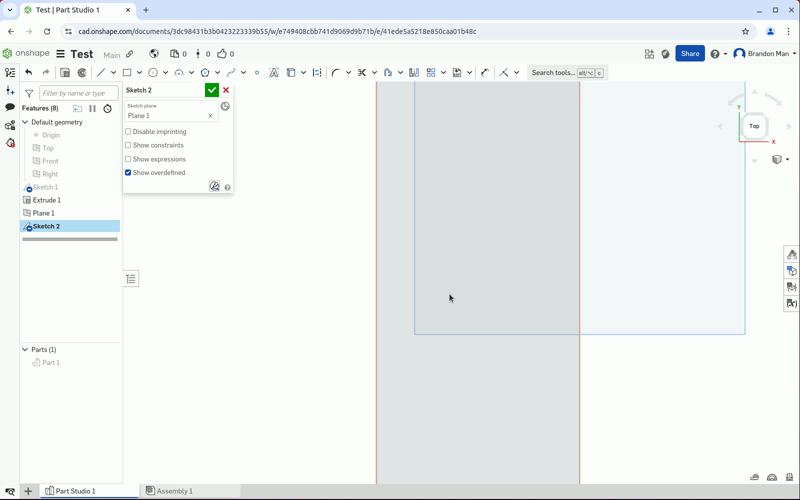
scroll(-6)
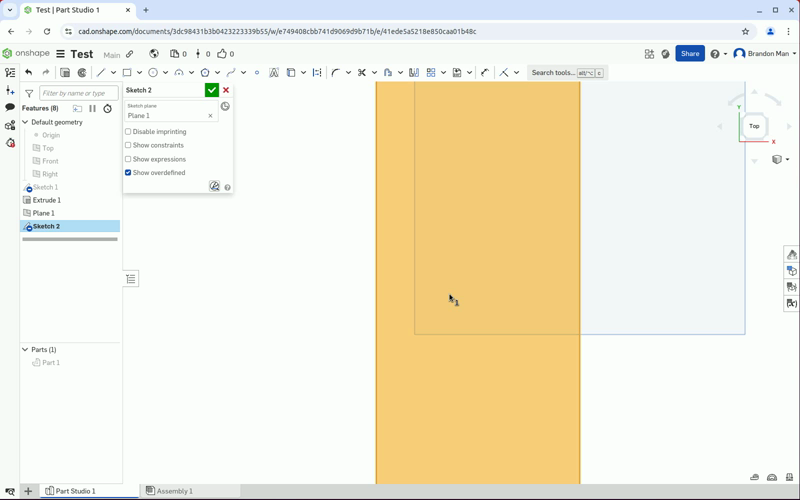
scroll(-6)
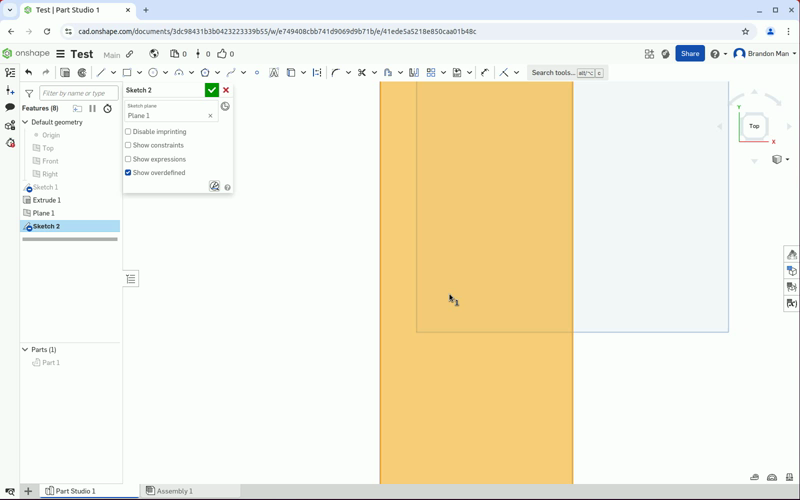
scroll(-6)
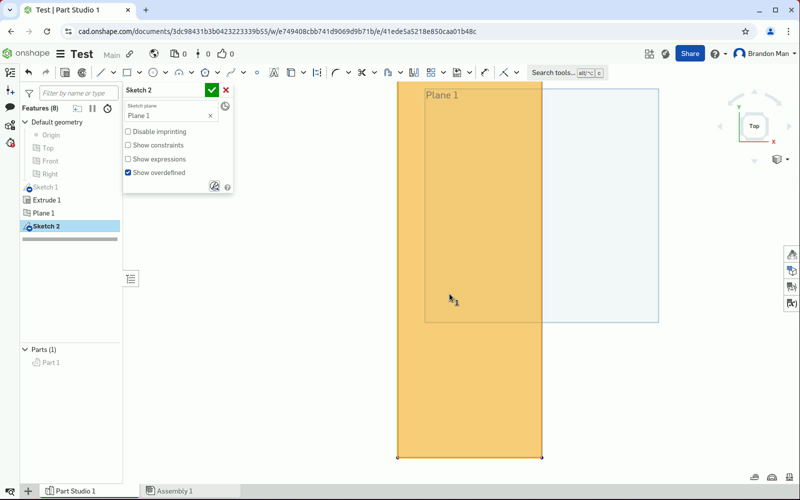
scroll(-6)
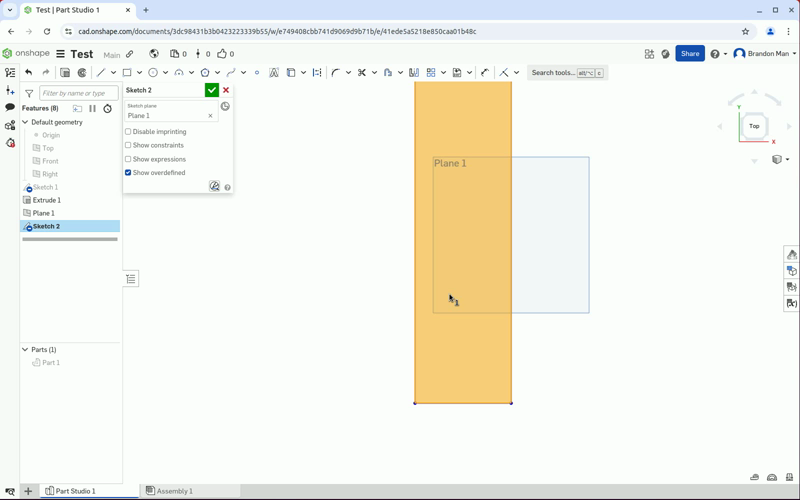
scroll(-6)
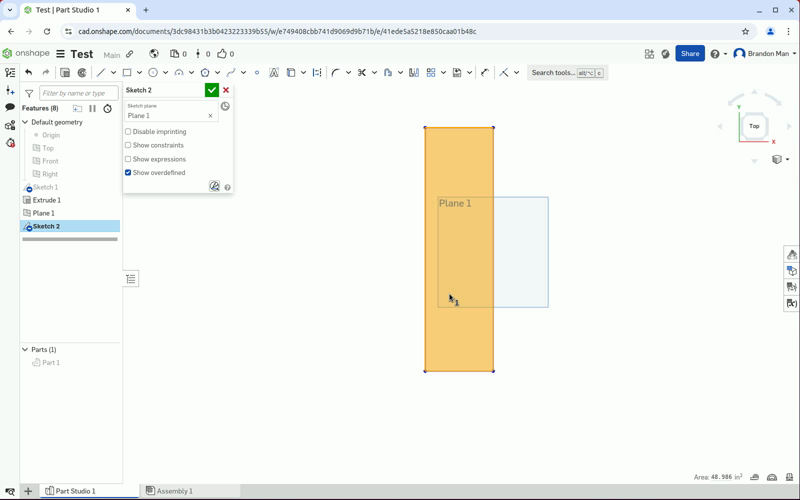
scroll(-6)
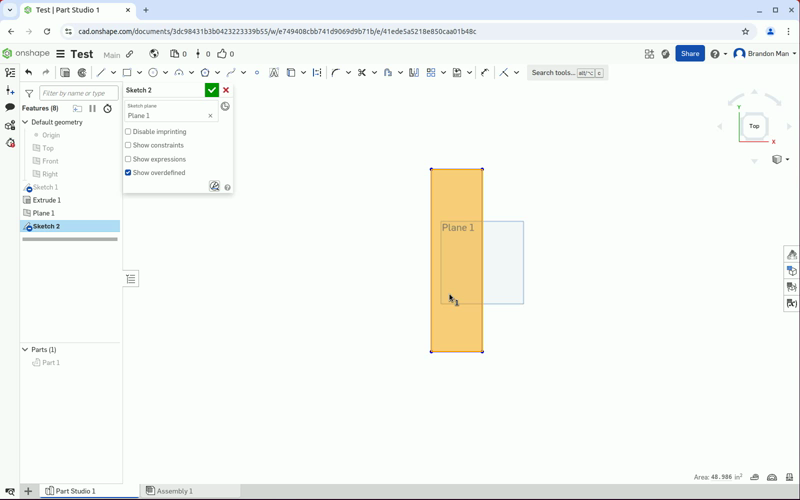
scroll(-6)
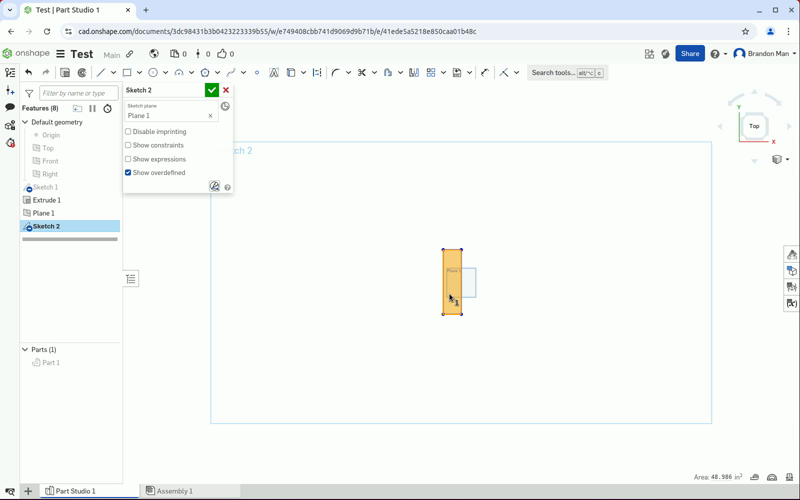
mouse_move(73, 352)
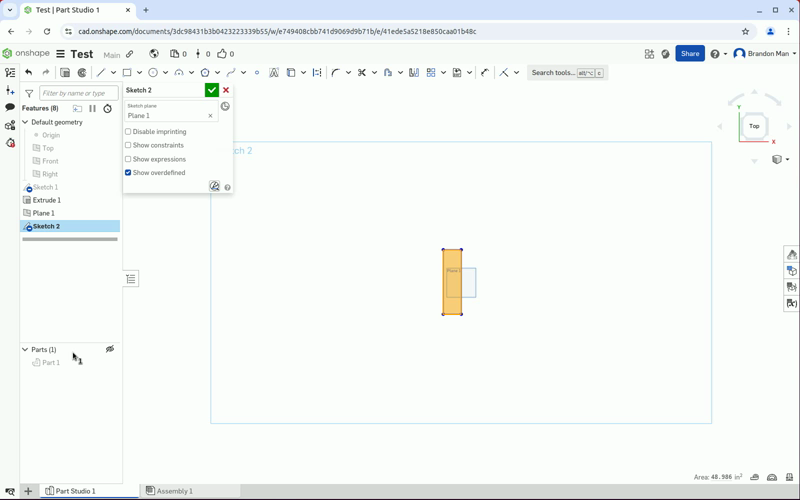
key(shift+y)
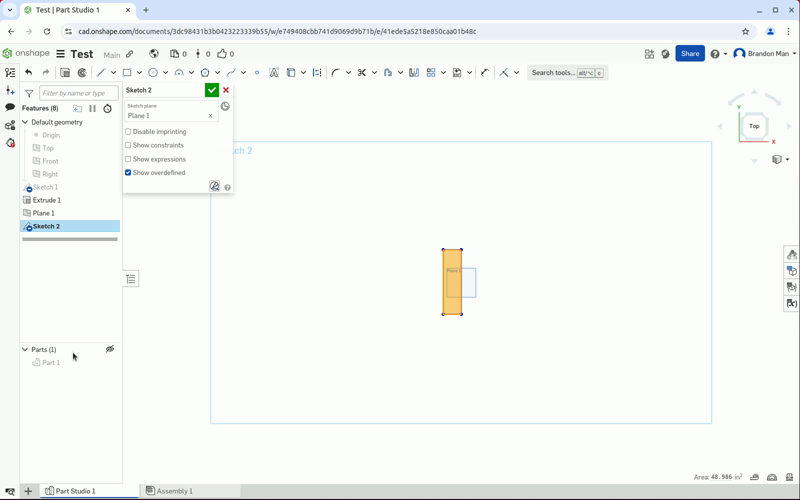
key(shift+e)
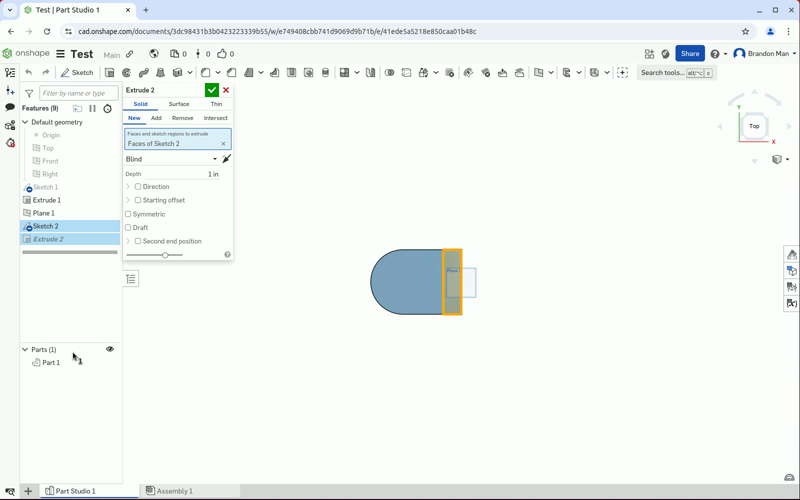
mouse_move(143, 106)
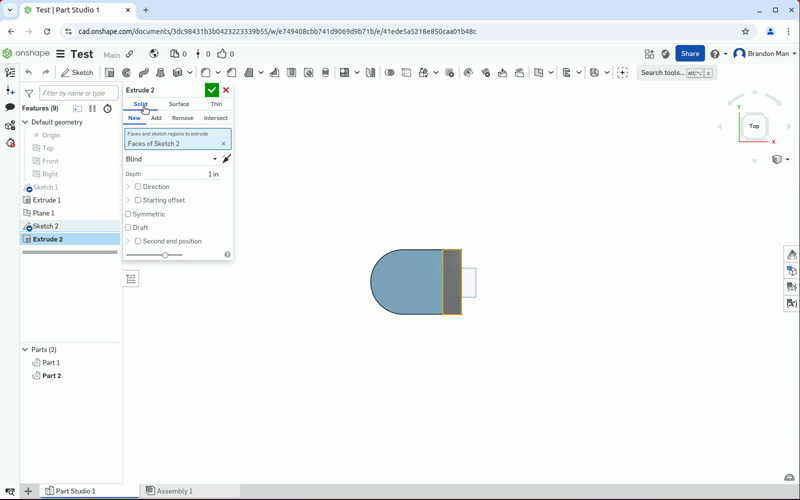
click(143, 106)
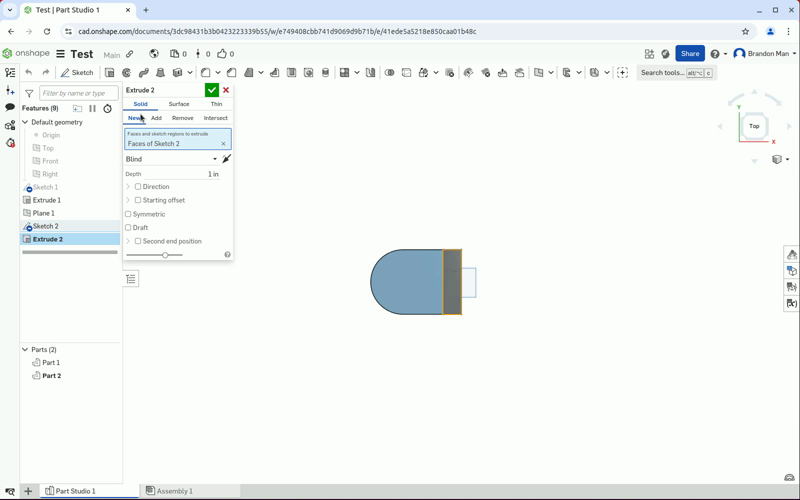
mouse_move(137, 120)
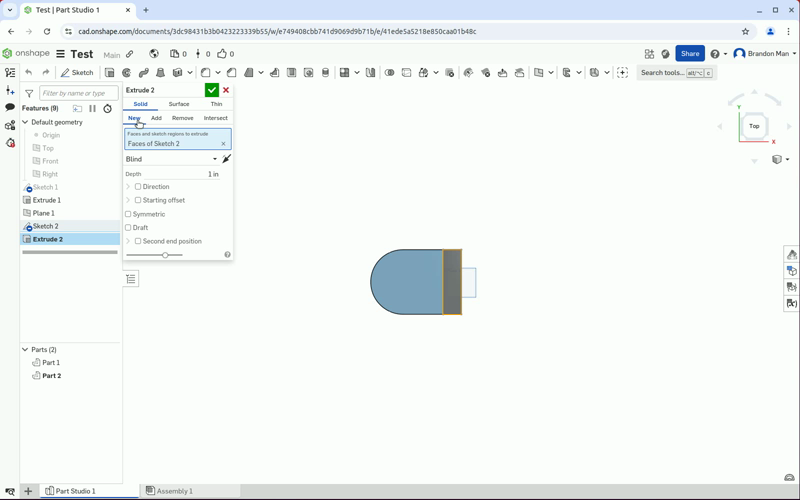
click(137, 120)
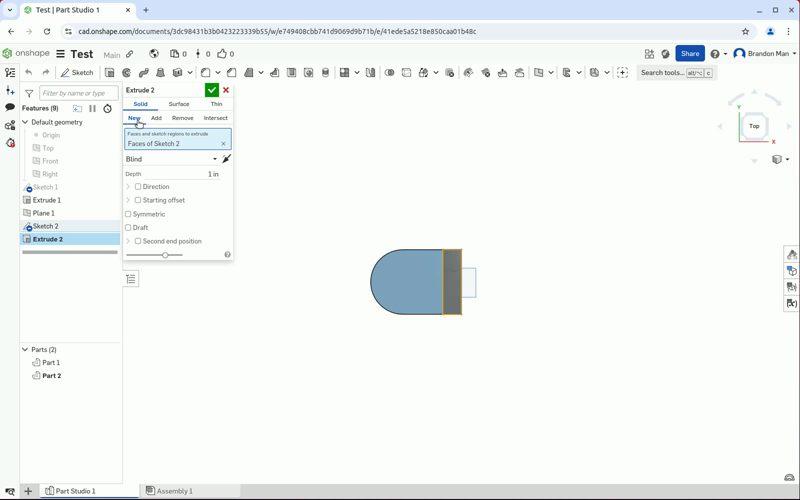
key(tab, 4)
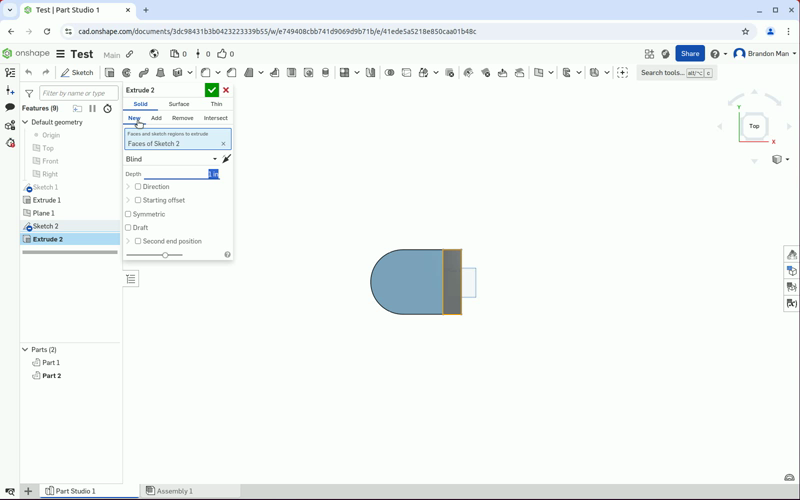
text(19.979)
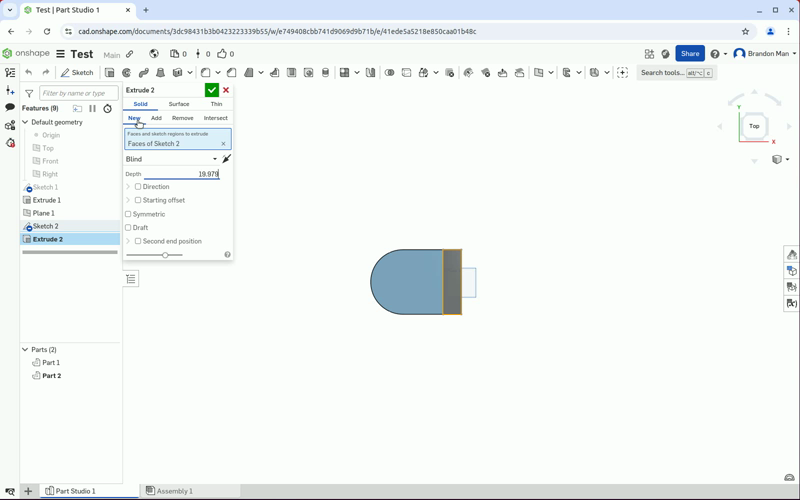
key(enter)
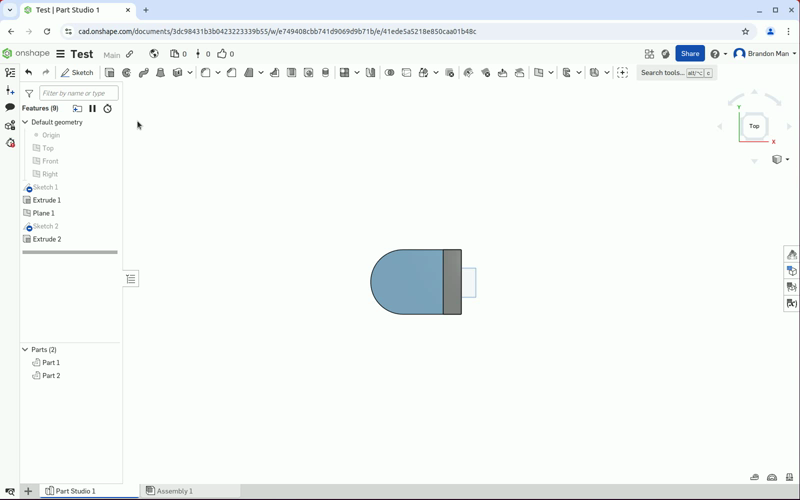
key(shift+h)
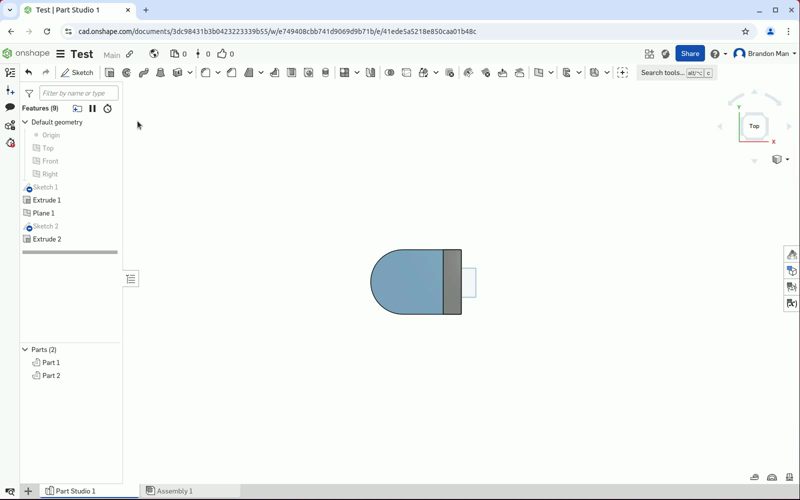
key(shift+h)
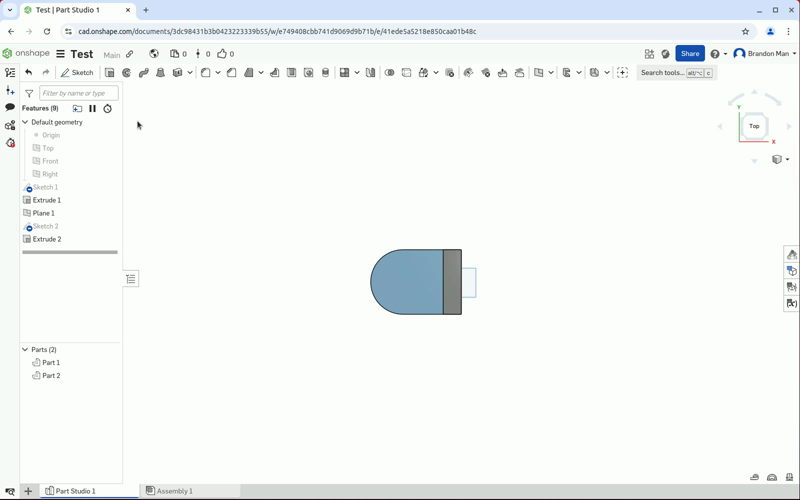
mouse_move(73, 189)
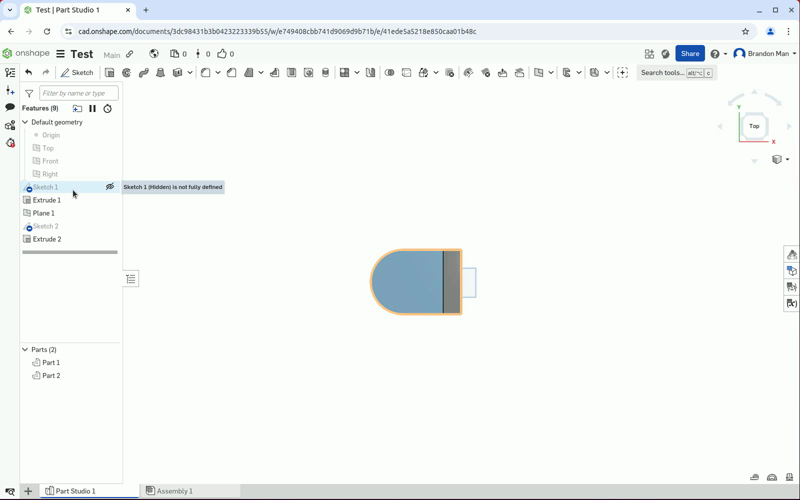
click(73, 189)
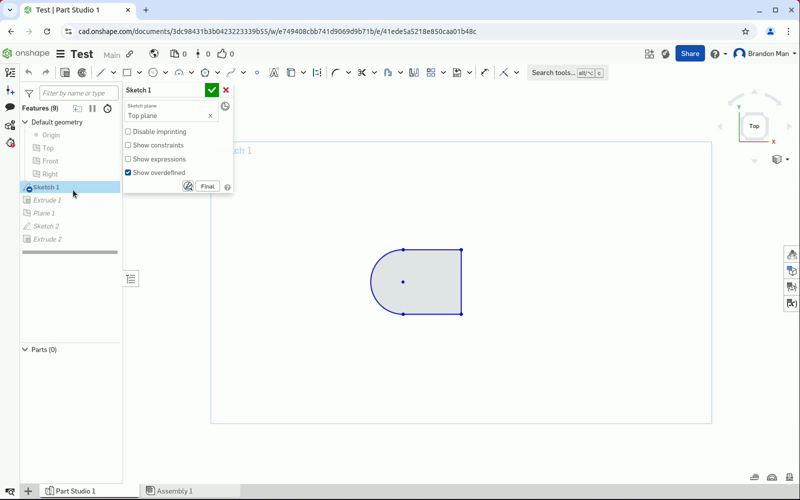
mouse_move(229, 92)
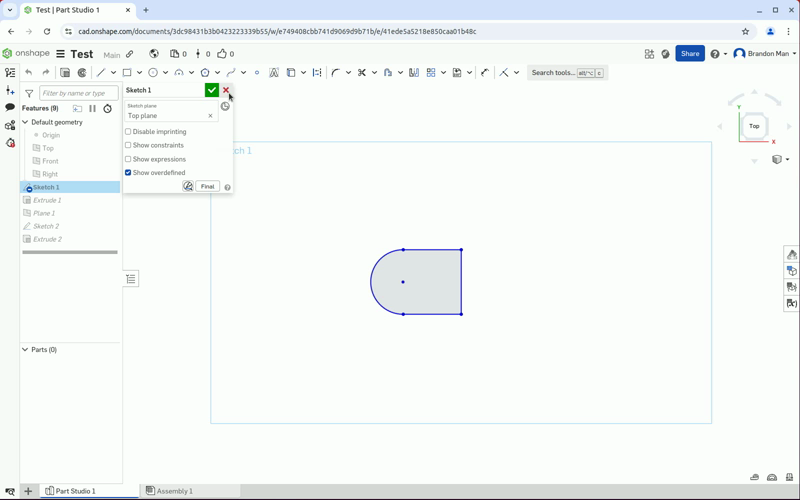
click(229, 92)
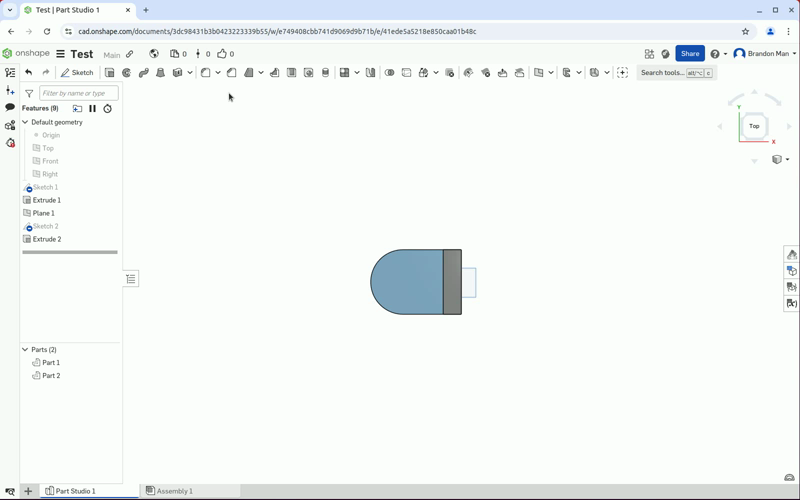
mouse_move(73, 352)
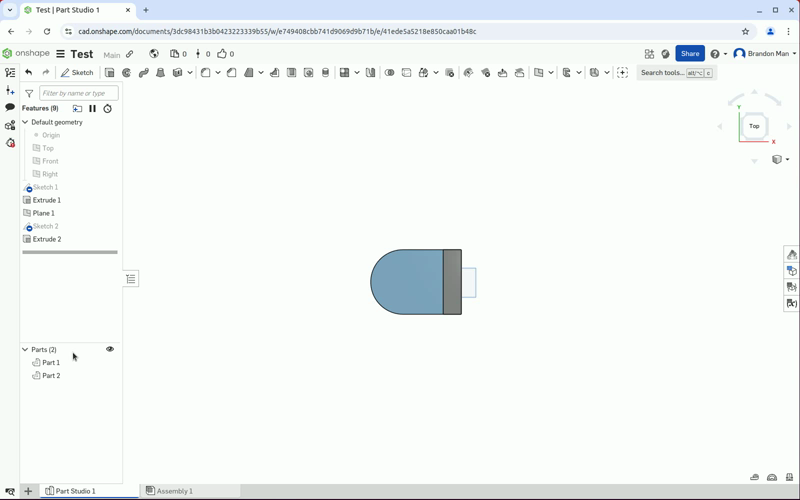
key(y)
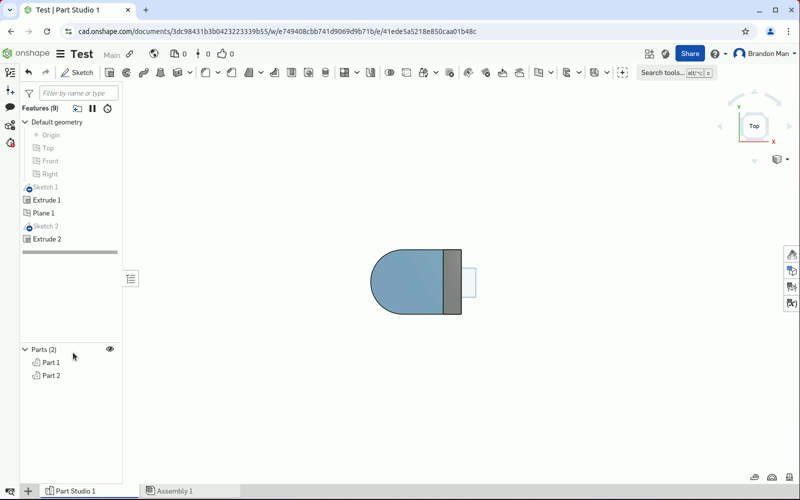
key(shift+p)
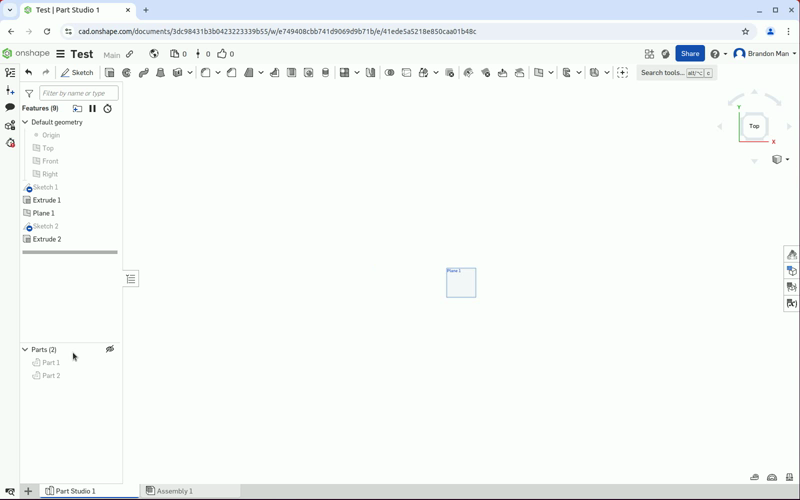
key(space)
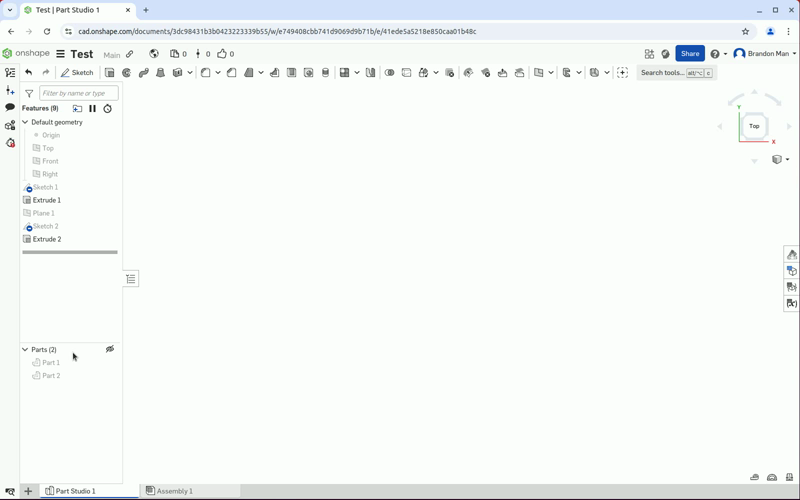
key_down(shift)
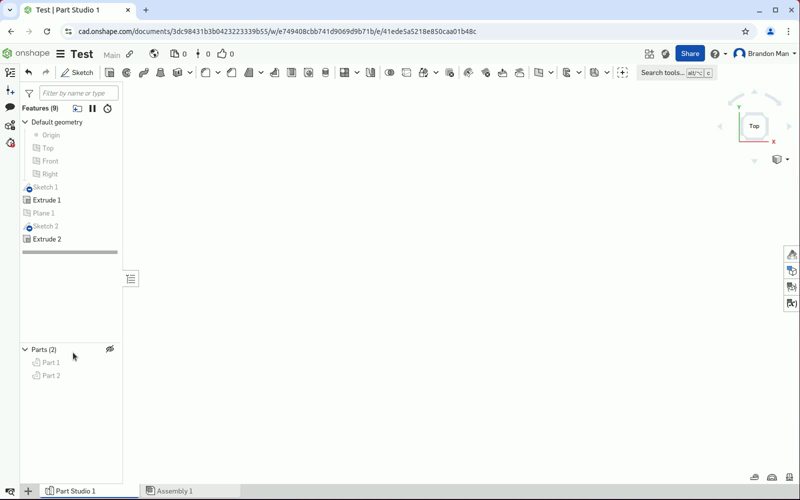
key(up)
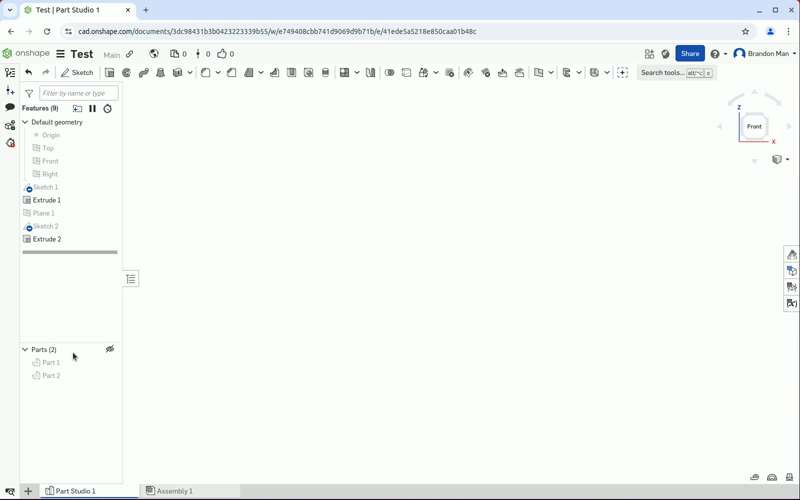
key_up(shift)
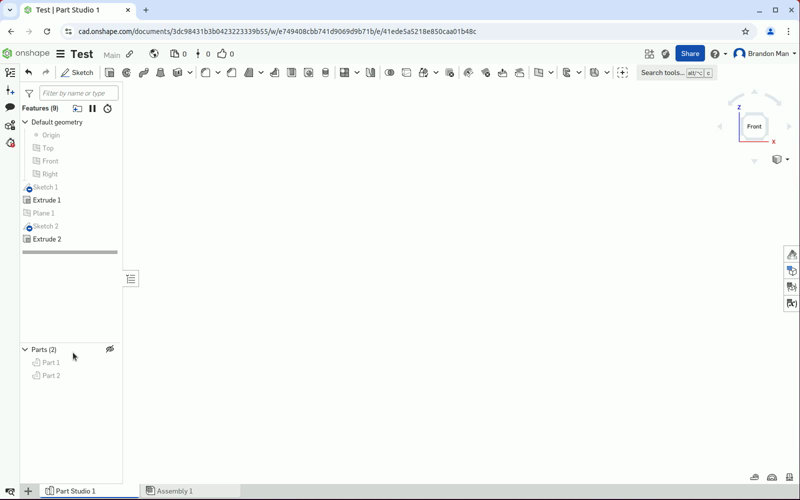
key(space)
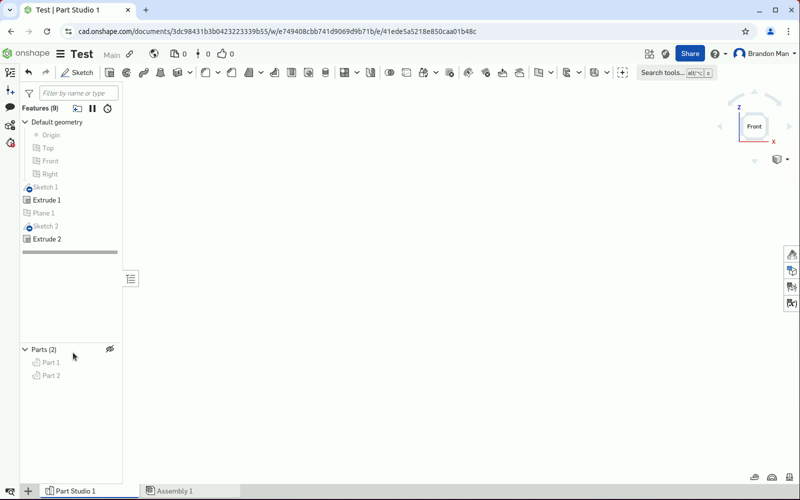
key_down(shift)
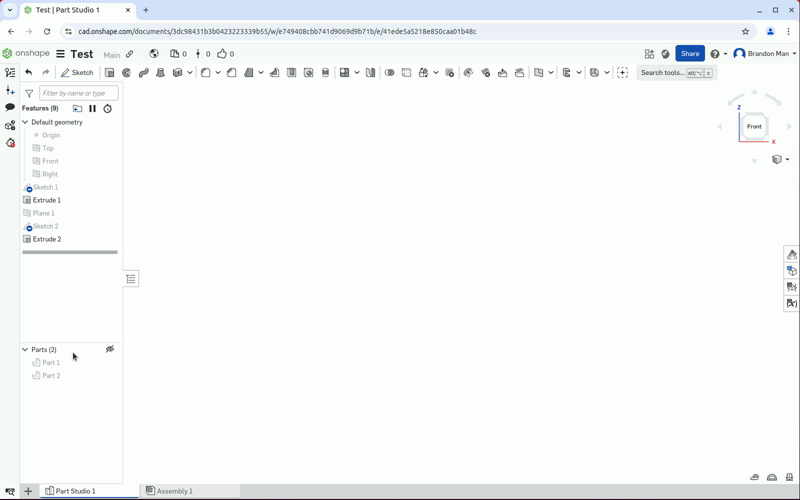
key(left)
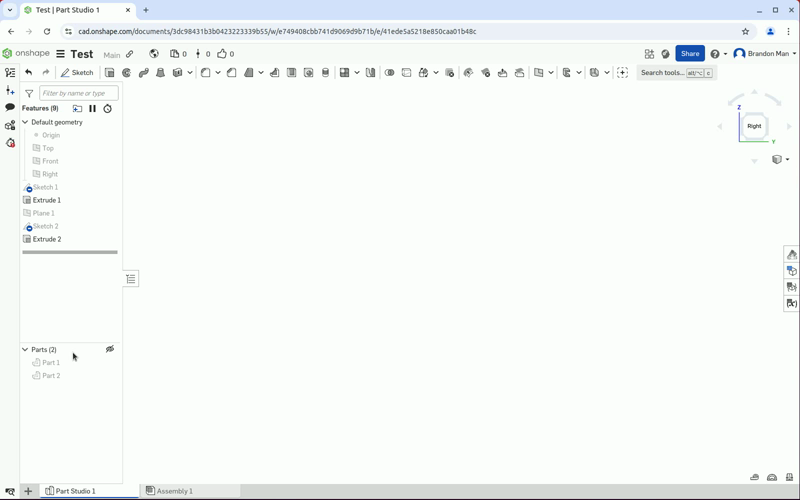
key_up(shift)
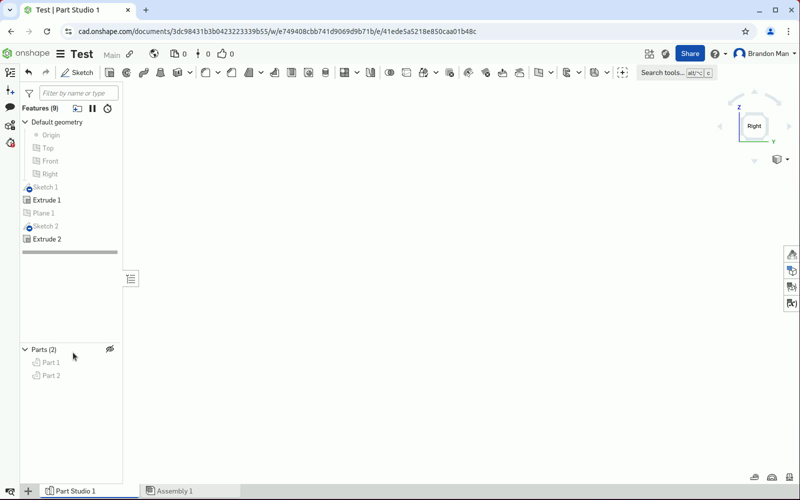
mouse_move(73, 352)
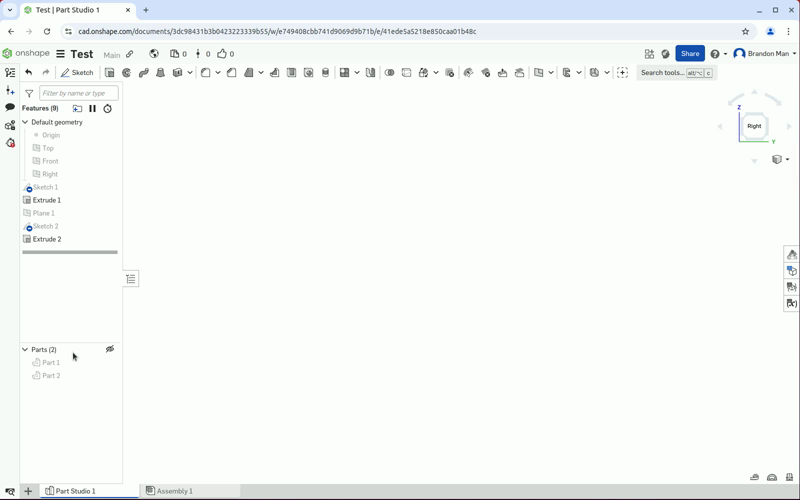
key(shift+y)
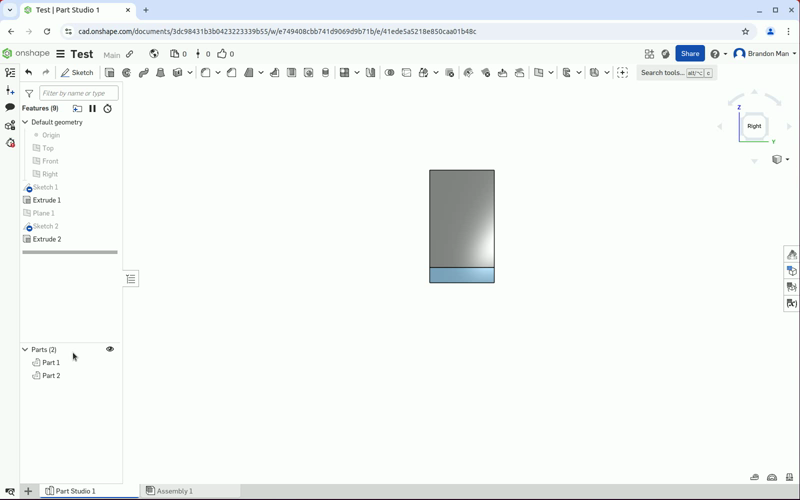
mouse_move(541, 75)
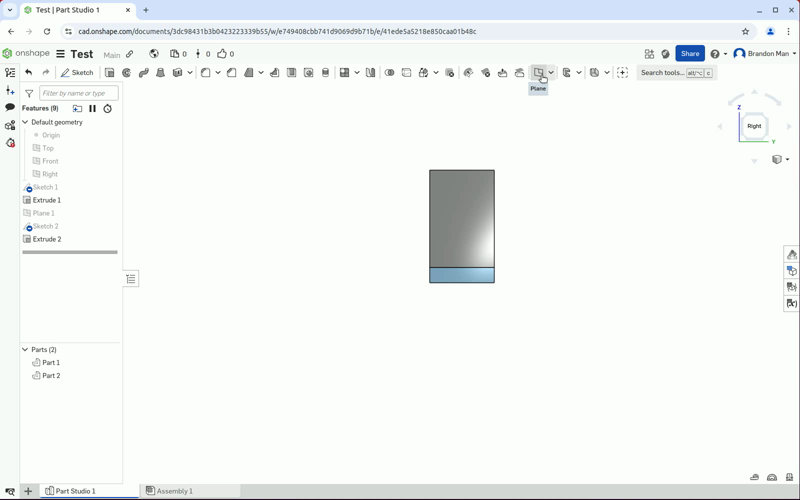
click(541, 75)
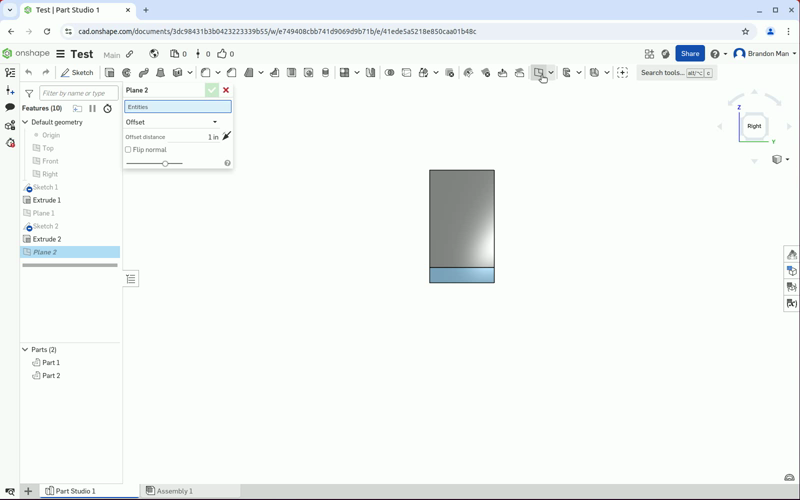
mouse_move(73, 176)
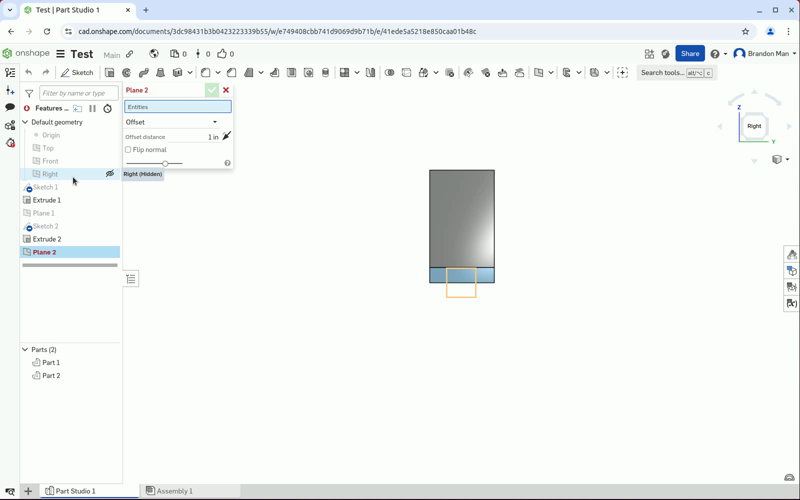
click(73, 176)
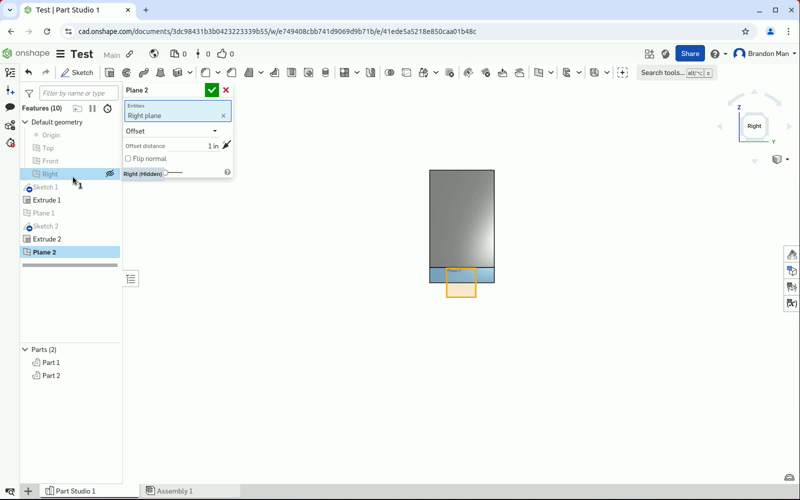
key(tab, 2)
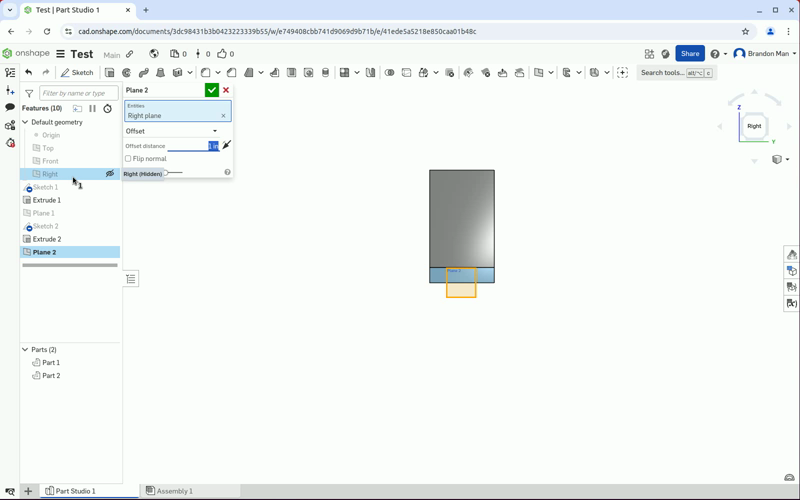
text(3.605)
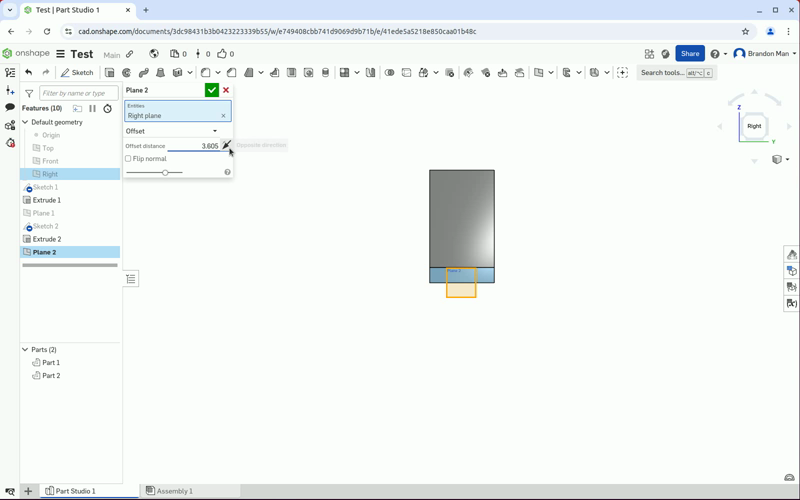
mouse_move(229, 147)
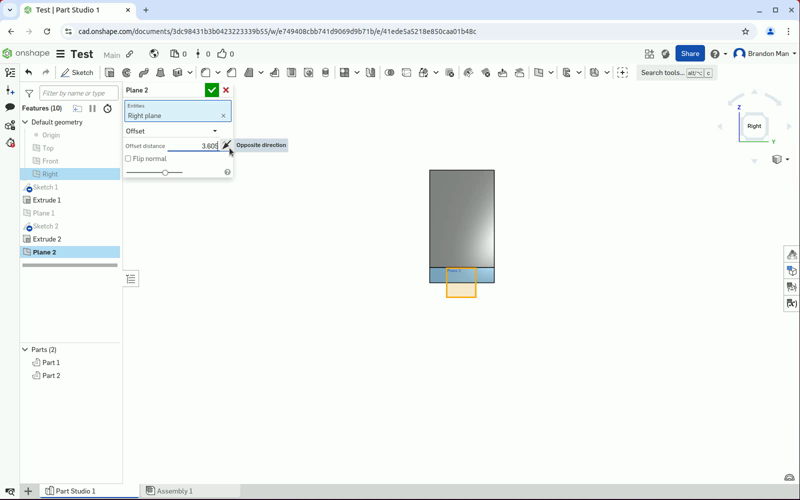
click(229, 147)
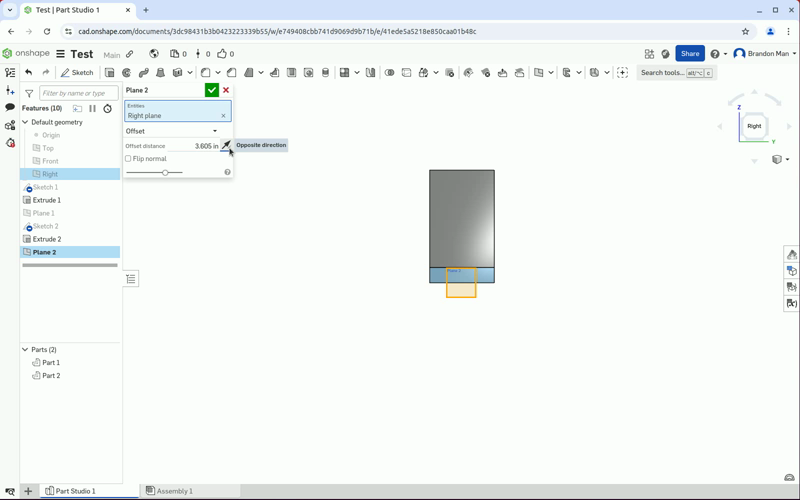
key(enter, 2)
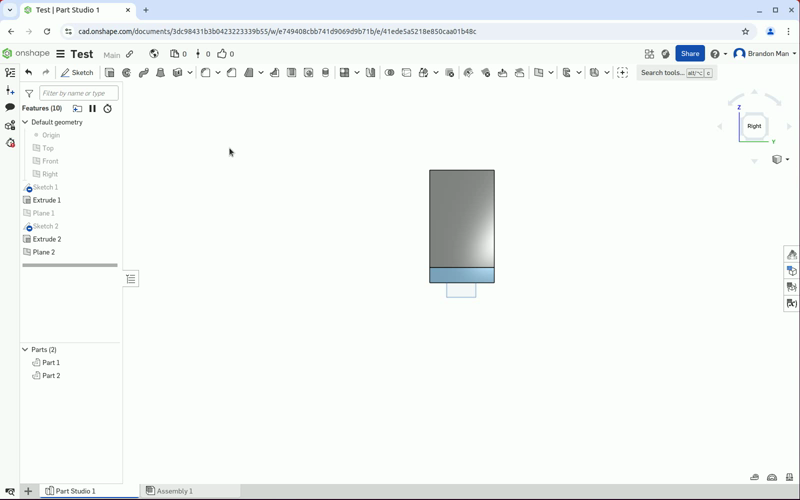
key(shift+s)
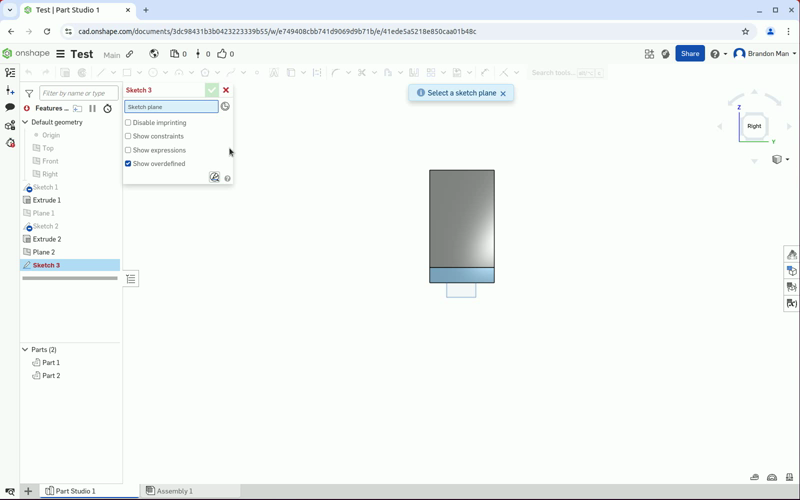
mouse_move(73, 254)
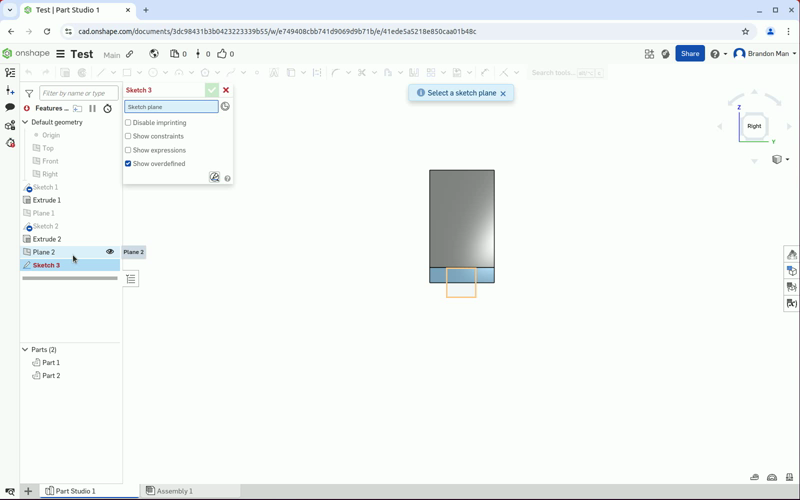
click(73, 254)
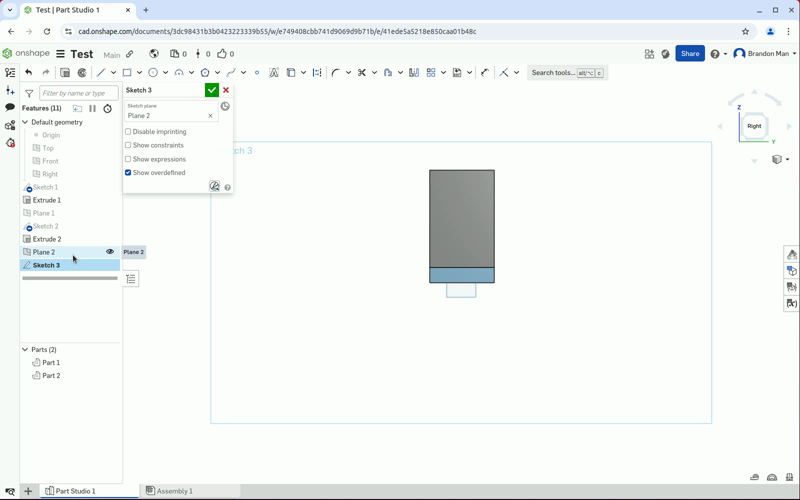
mouse_move(73, 352)
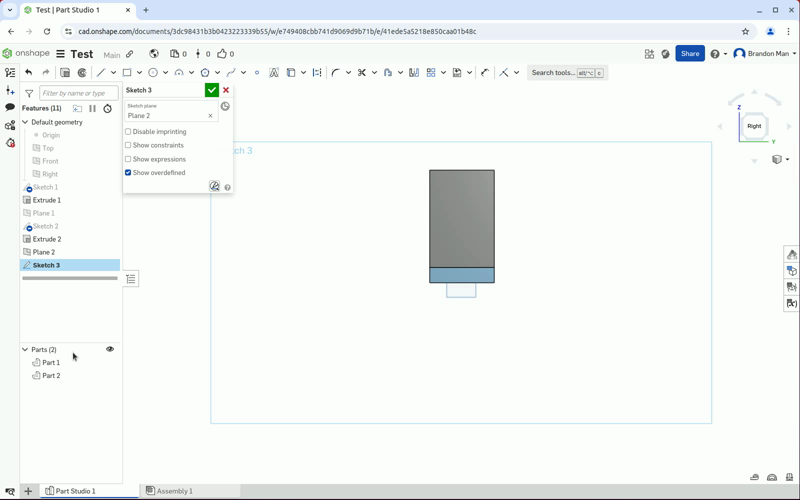
key(y)
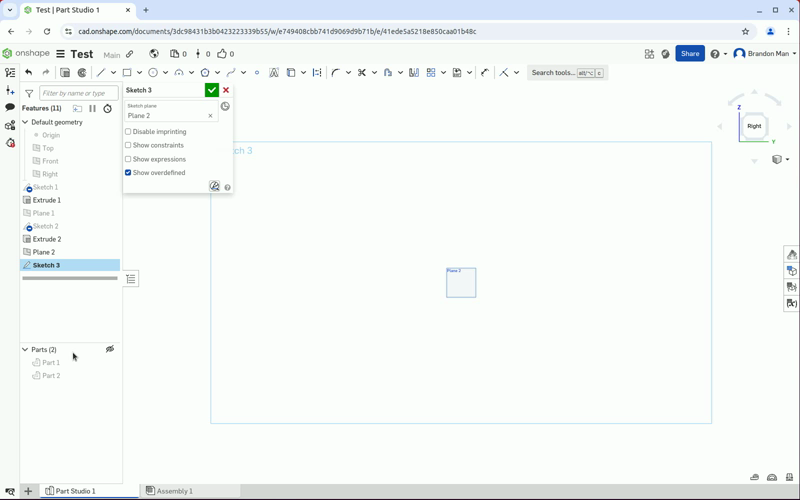
key(a)
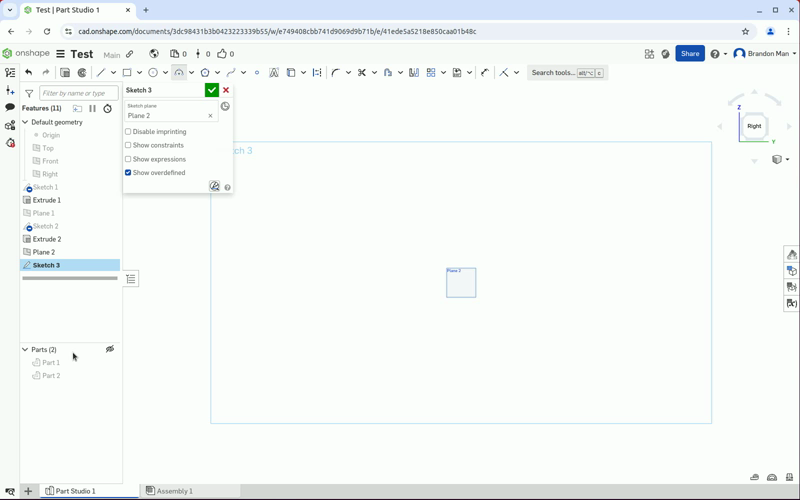
key_down(shift)
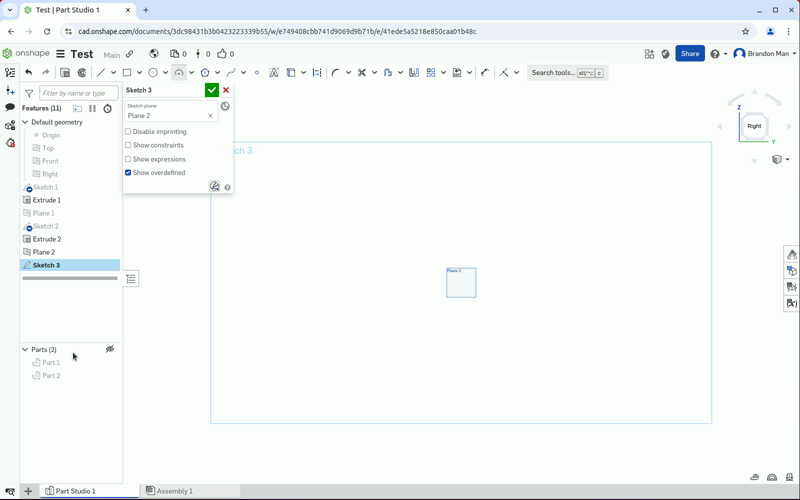
mouse_move(450, 212)
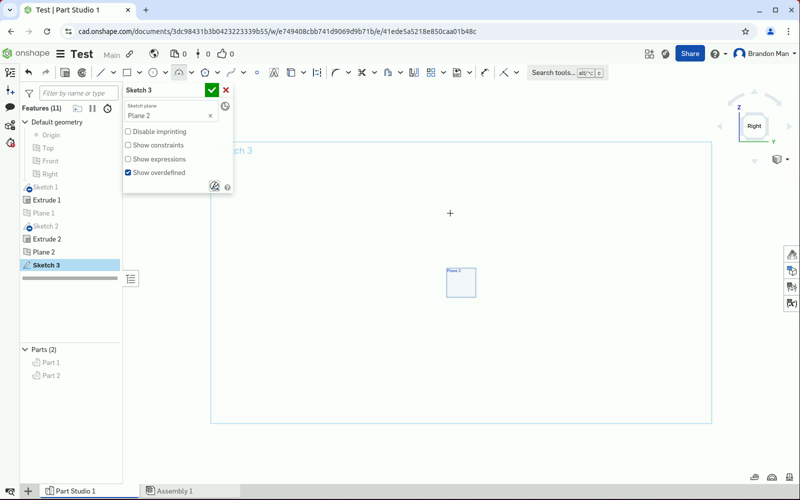
click(450, 212)
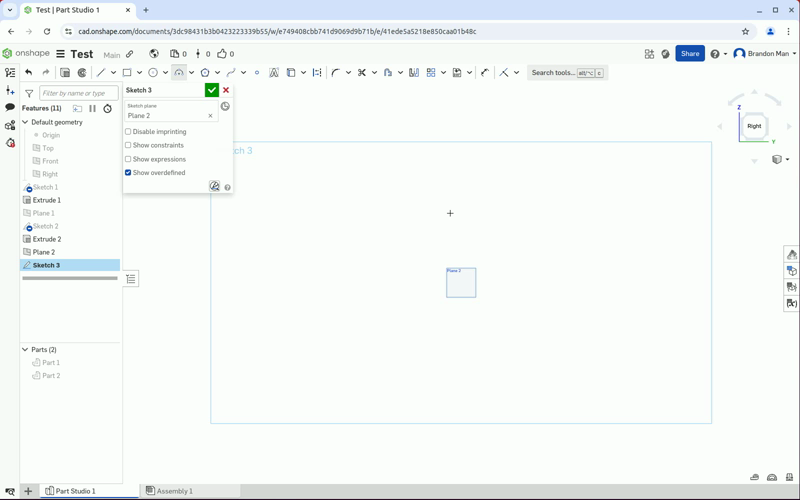
key_up(shift)
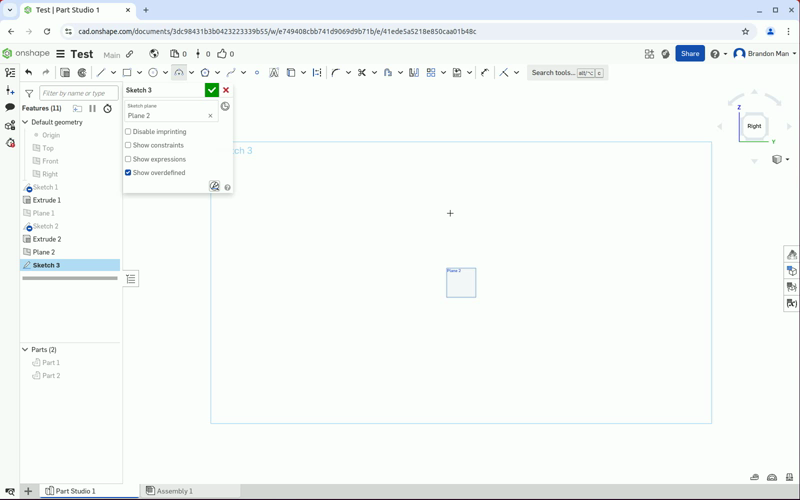
key_down(shift)
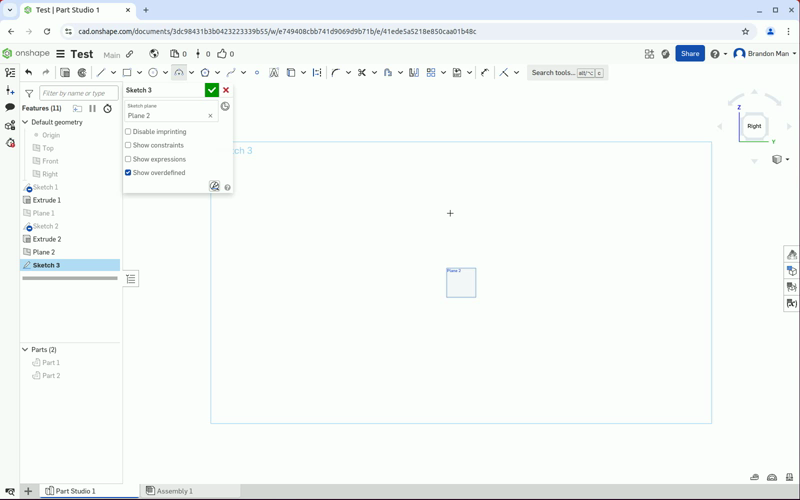
mouse_move(472, 212)
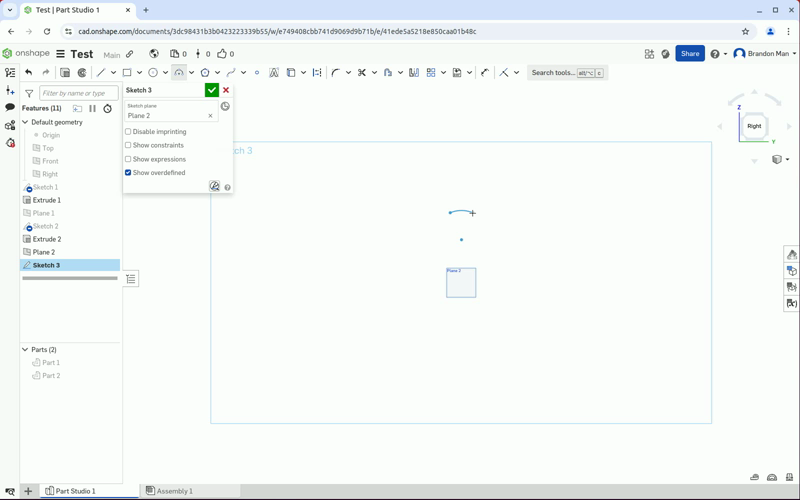
click(472, 212)
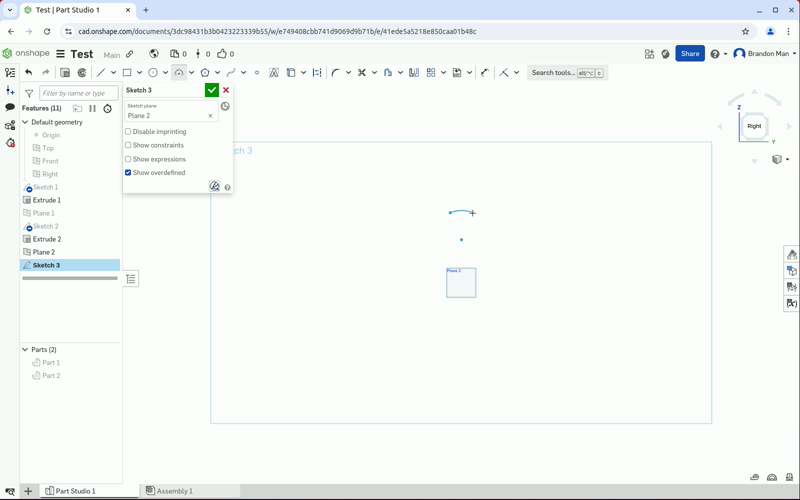
mouse_move(461, 223)
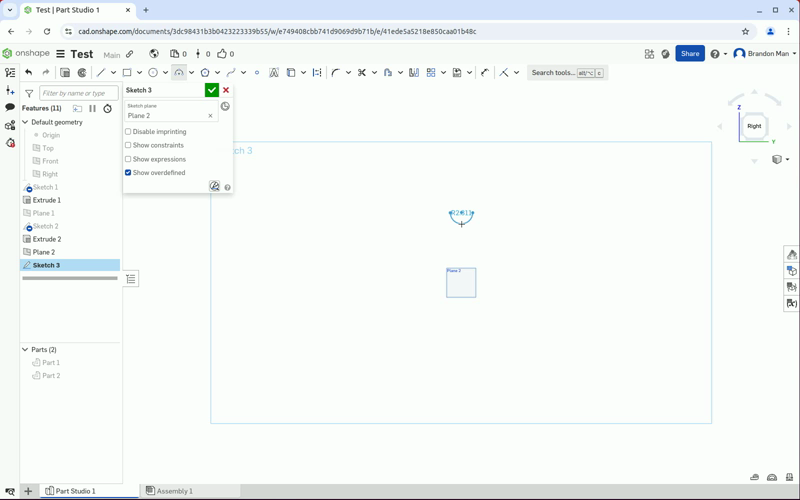
click(461, 223)
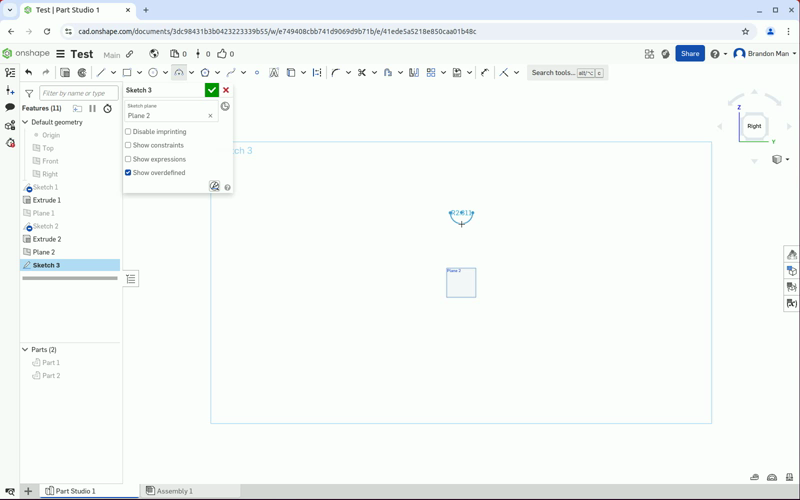
key_up(shift)
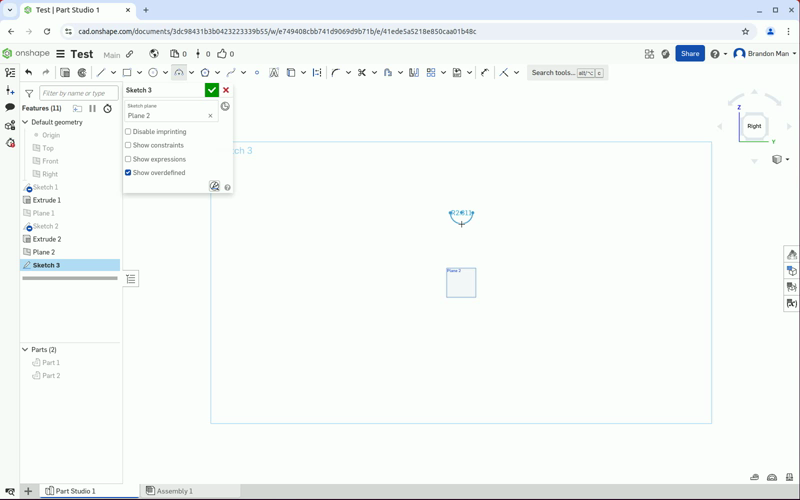
key(esc)
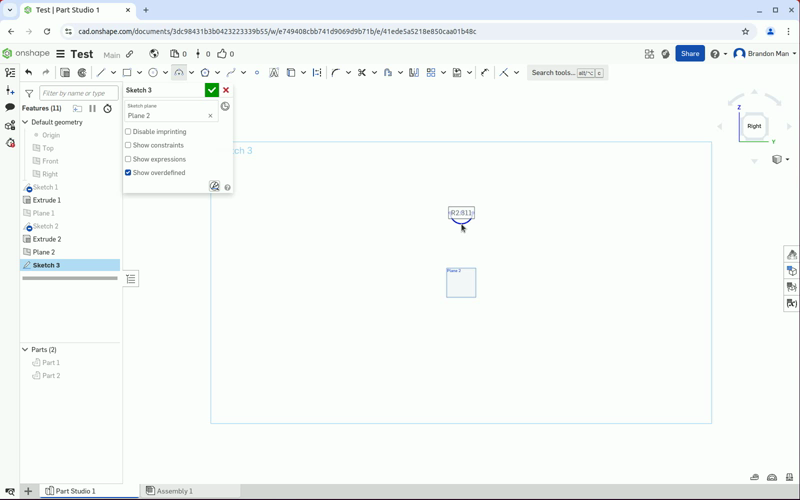
key(l)
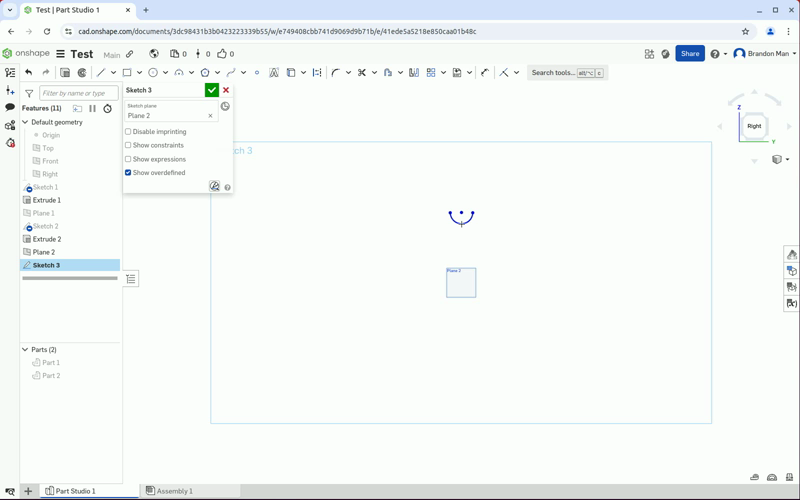
mouse_move(472, 212)
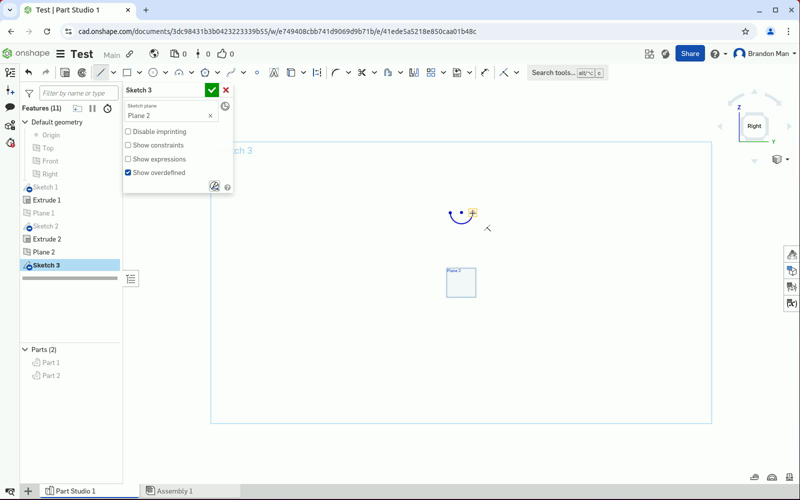
click(472, 212)
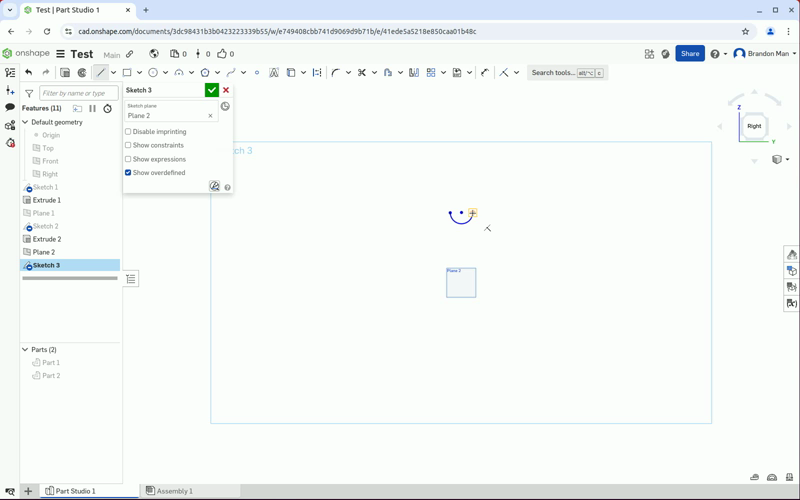
key_down(shift)
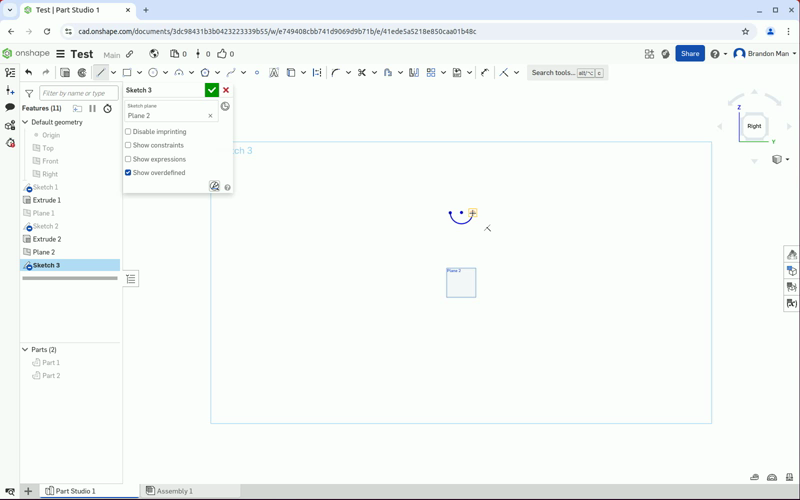
mouse_move(502, 212)
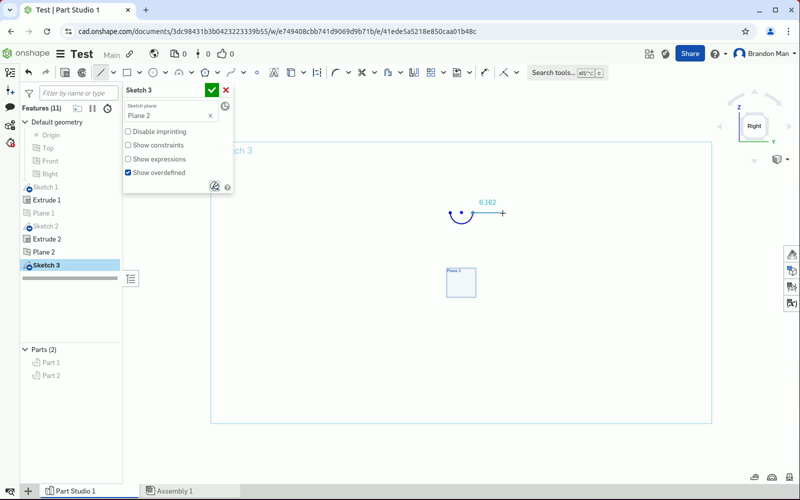
mouse_move(472, 169)
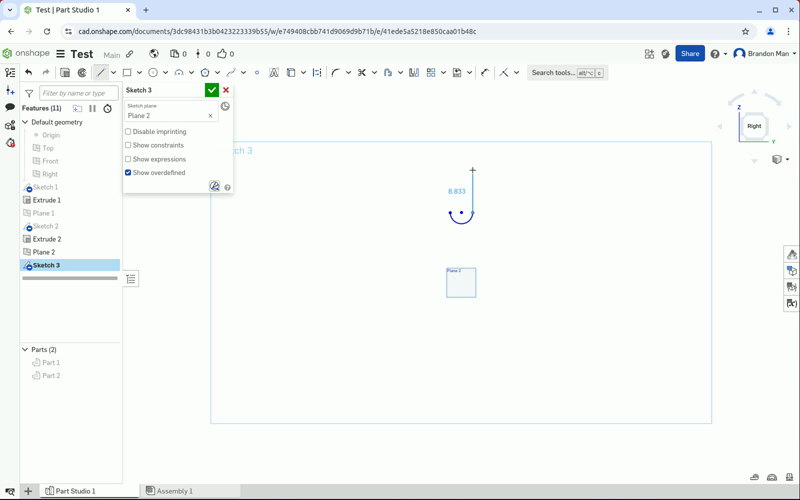
click(472, 169)
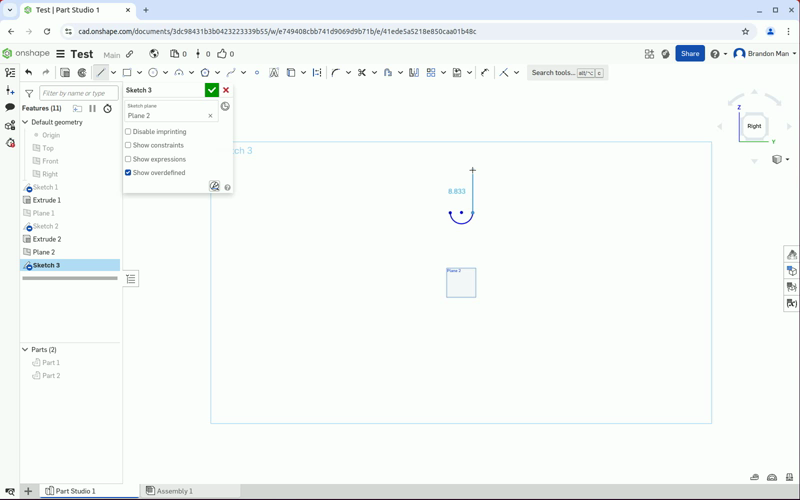
key_up(shift)
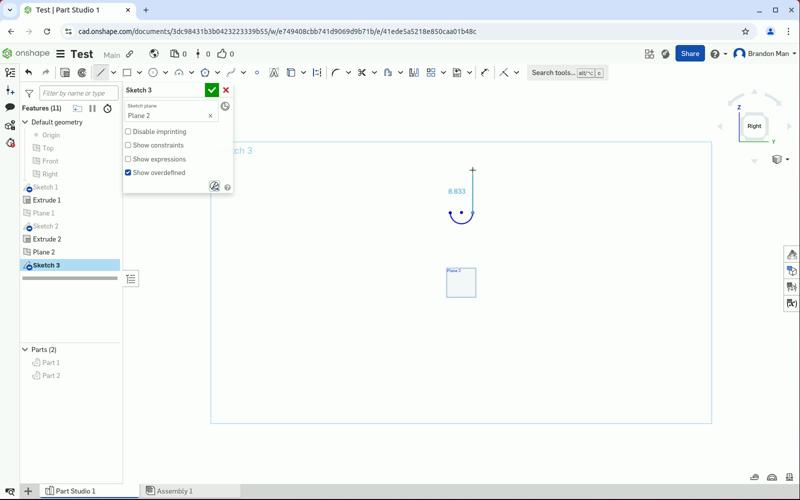
key_down(shift)
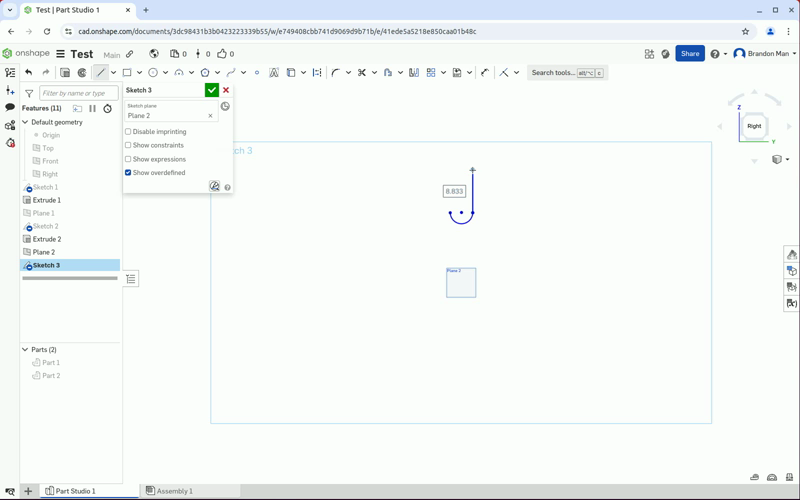
mouse_move(502, 169)
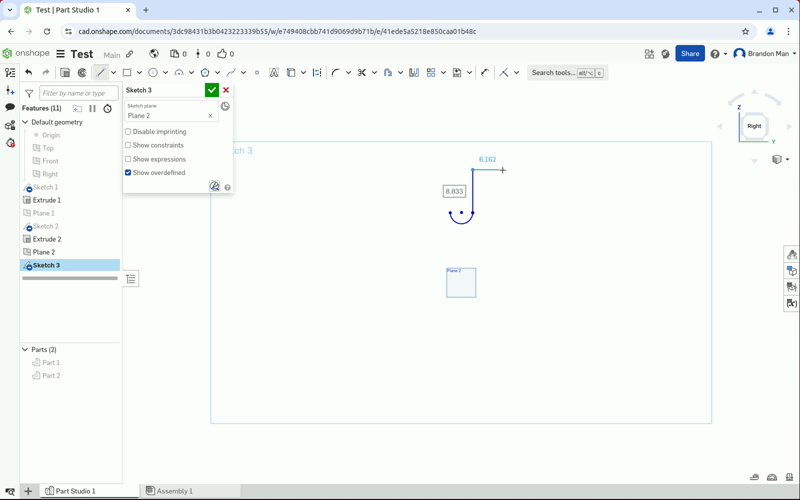
mouse_move(450, 169)
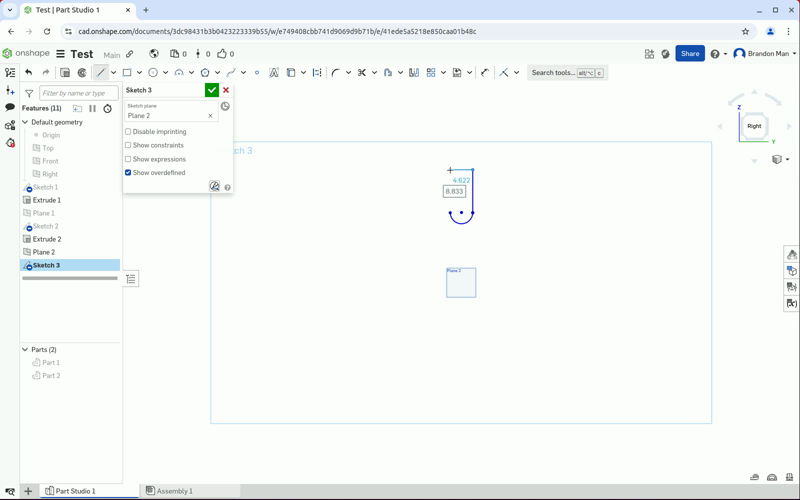
click(450, 169)
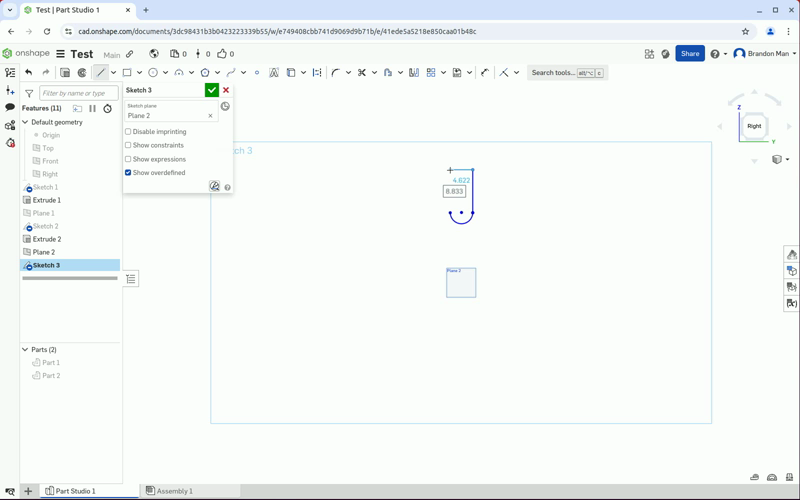
key_up(shift)
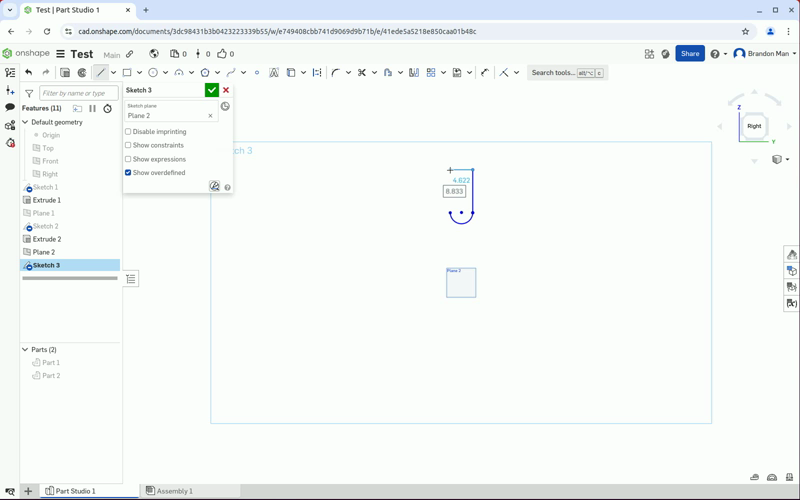
mouse_move(480, 169)
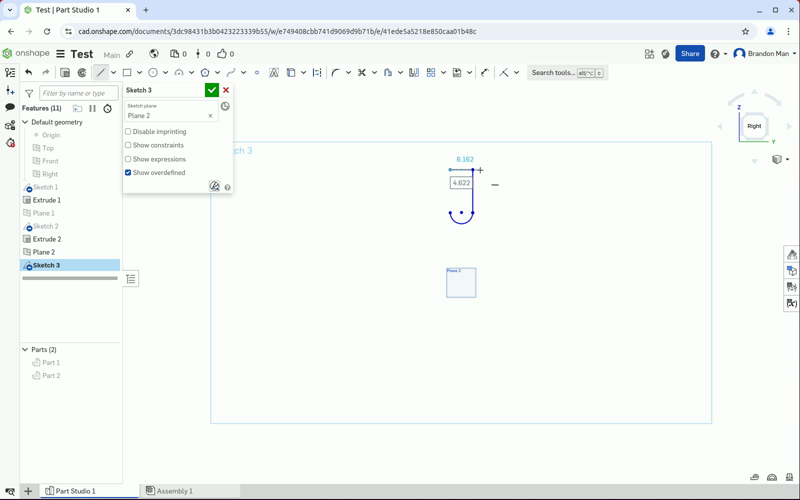
key_down(shift)
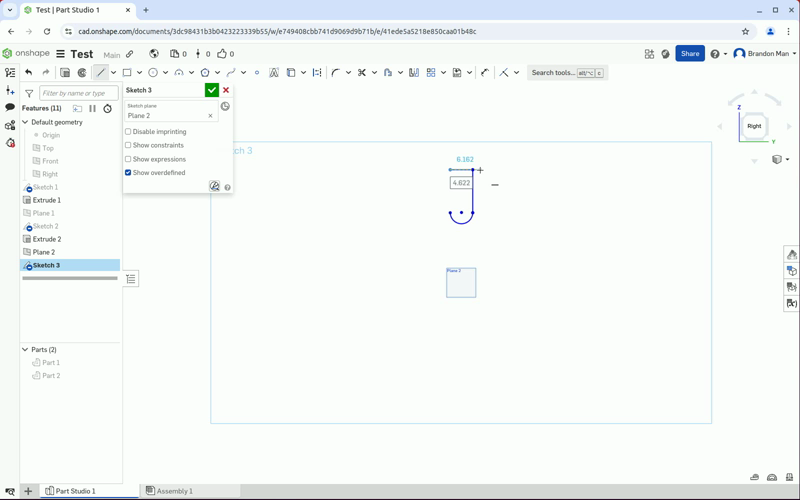
mouse_move(450, 212)
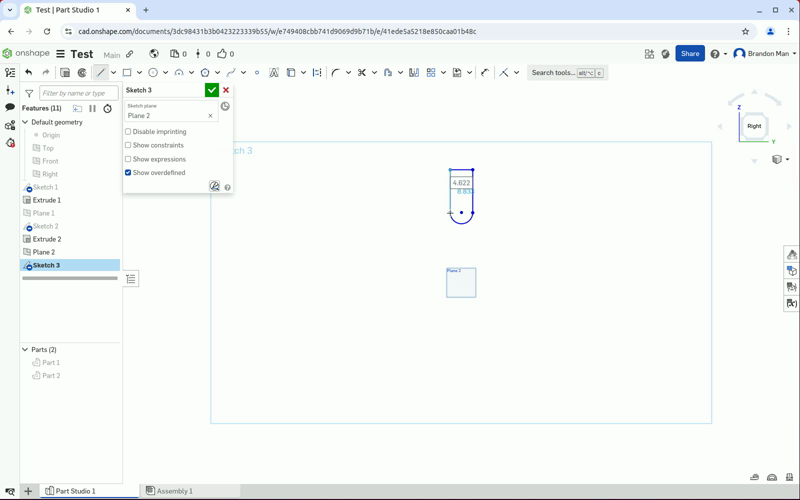
key_up(shift)
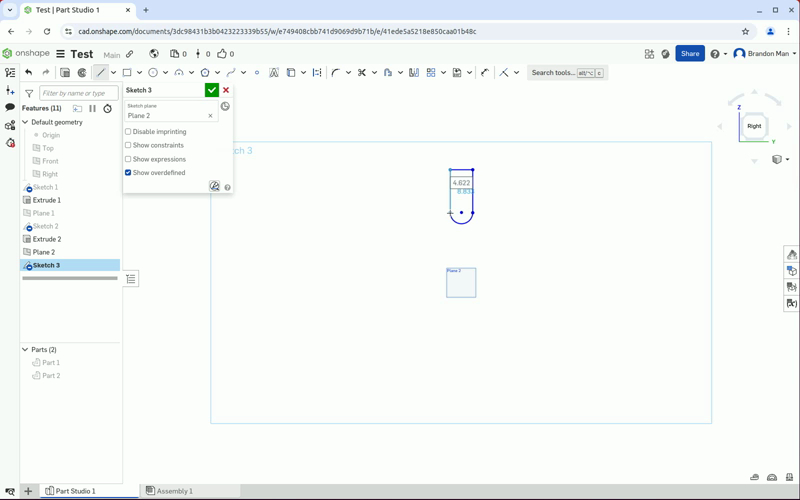
click(450, 212)
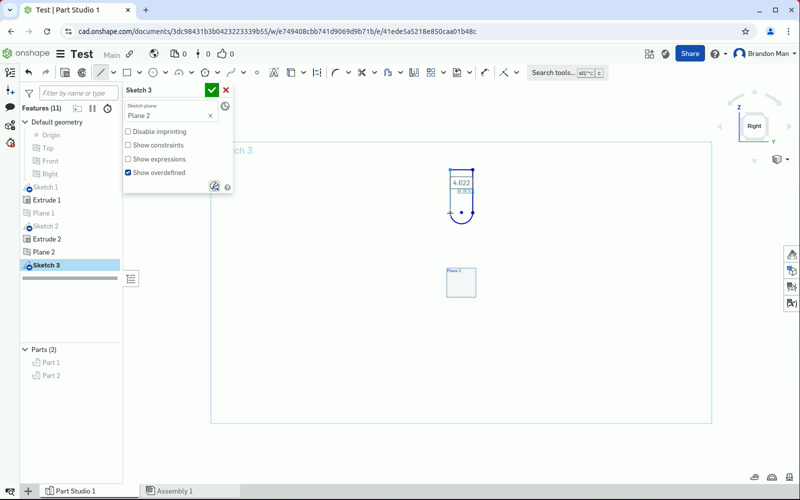
key(esc)
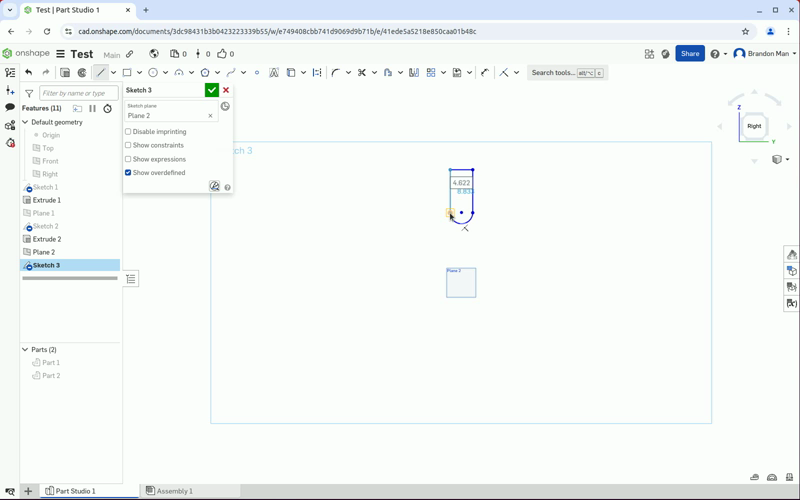
mouse_move(467, 180)
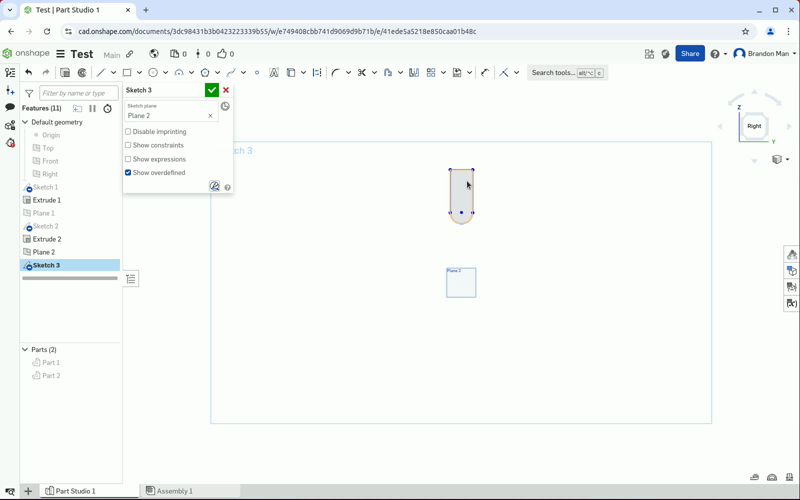
scroll(6)
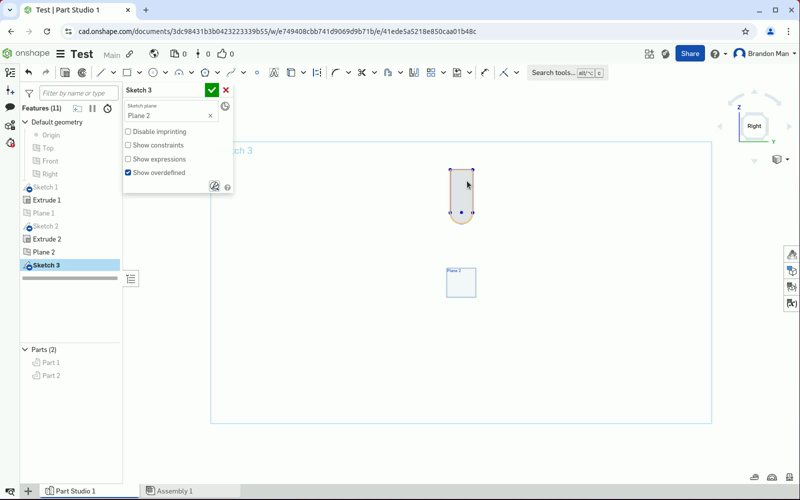
scroll(6)
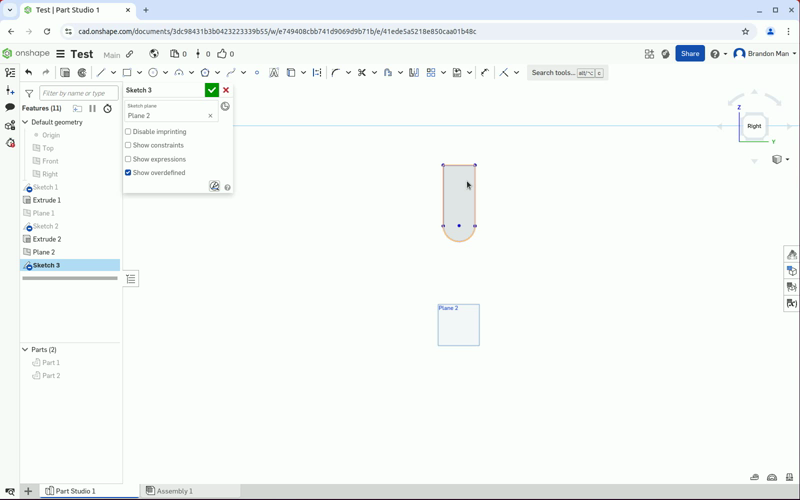
scroll(6)
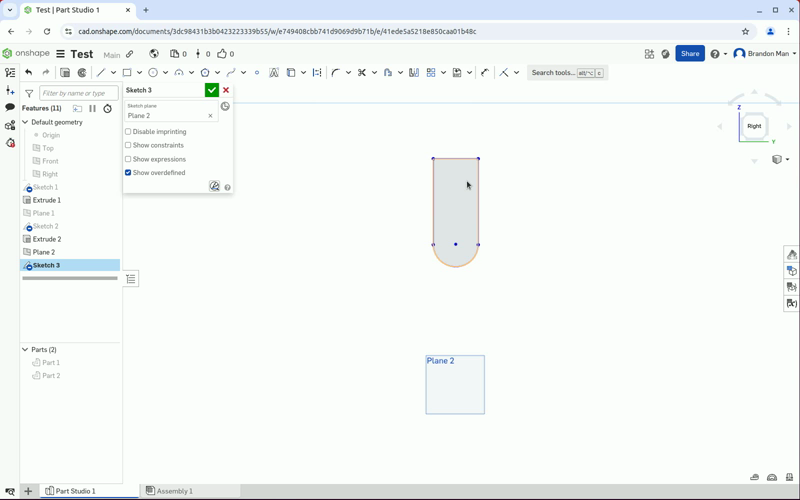
scroll(6)
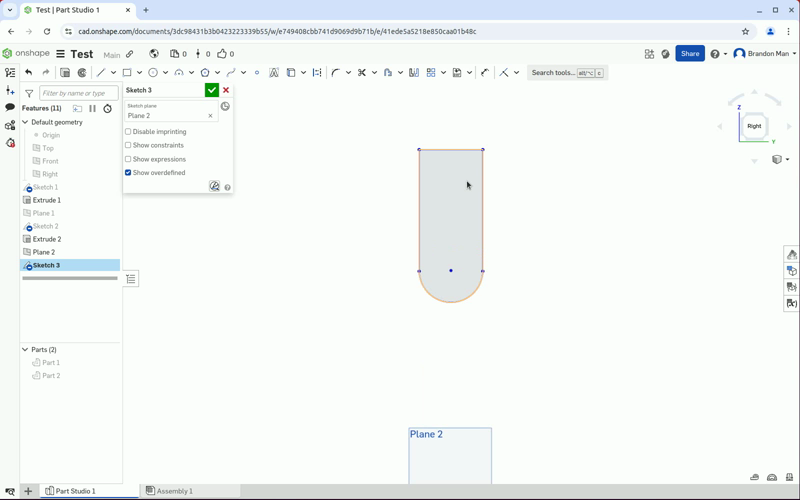
scroll(6)
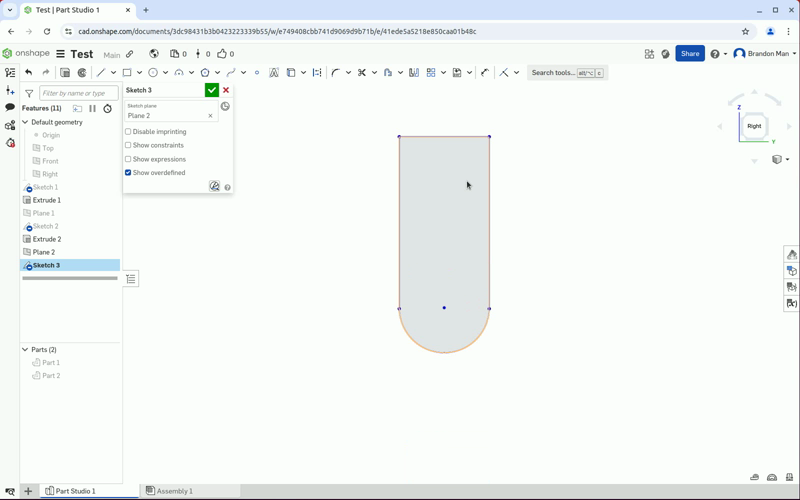
scroll(6)
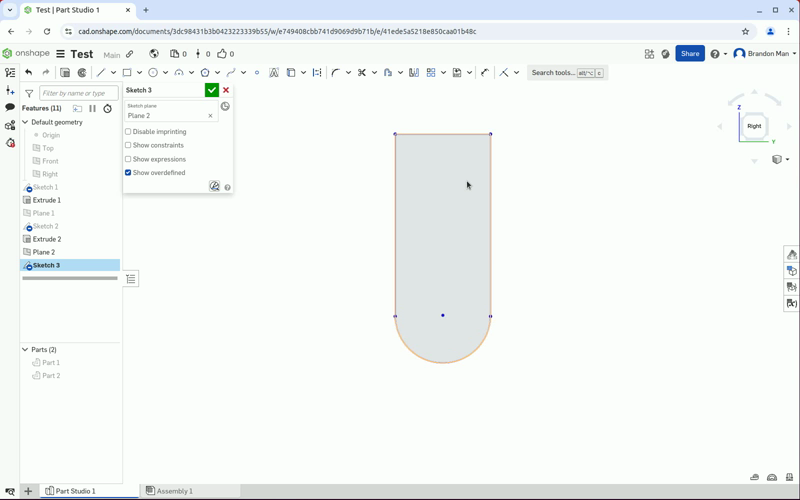
scroll(6)
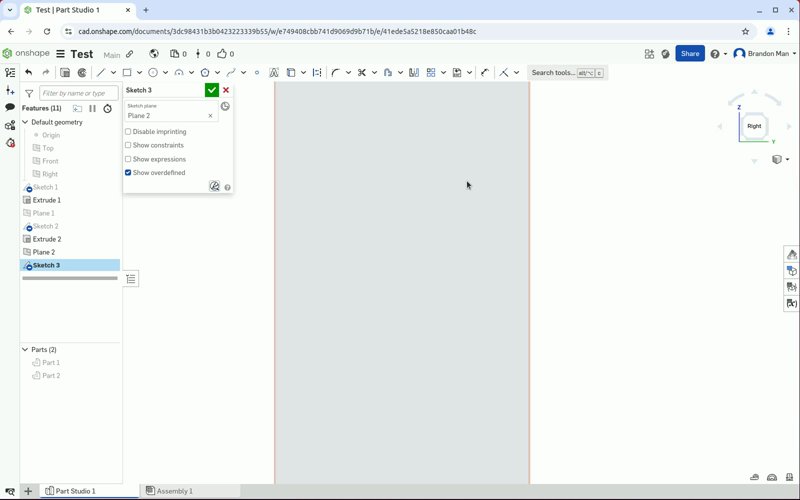
click(467, 180)
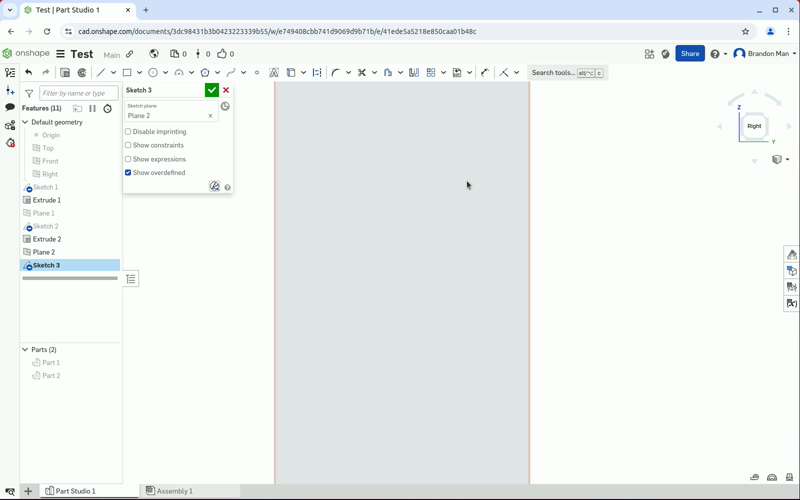
scroll(-6)
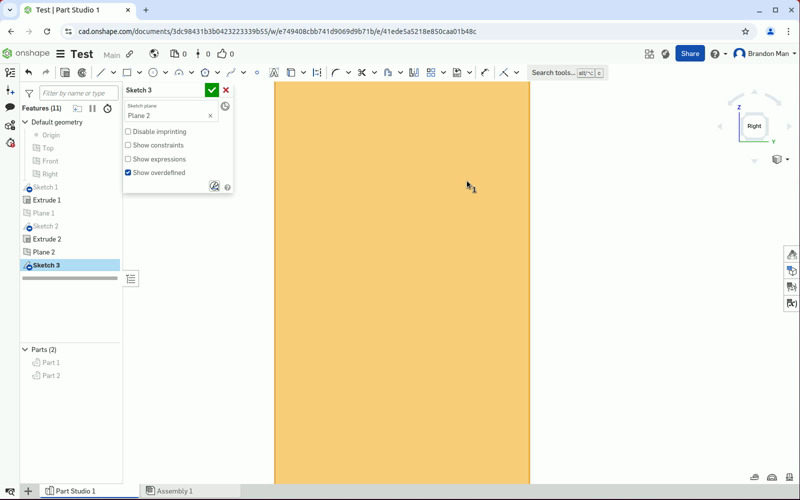
scroll(-6)
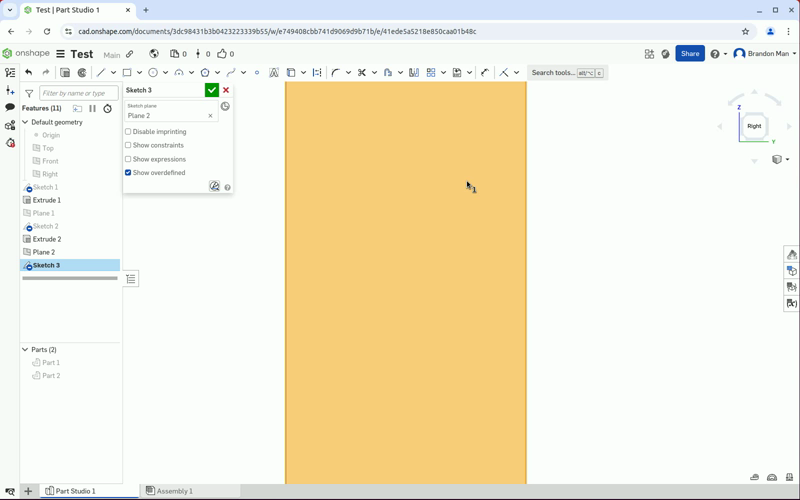
scroll(-6)
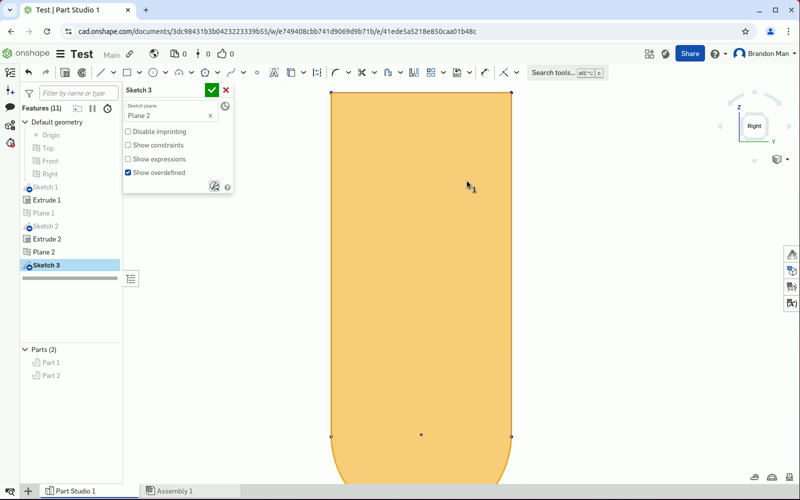
scroll(-6)
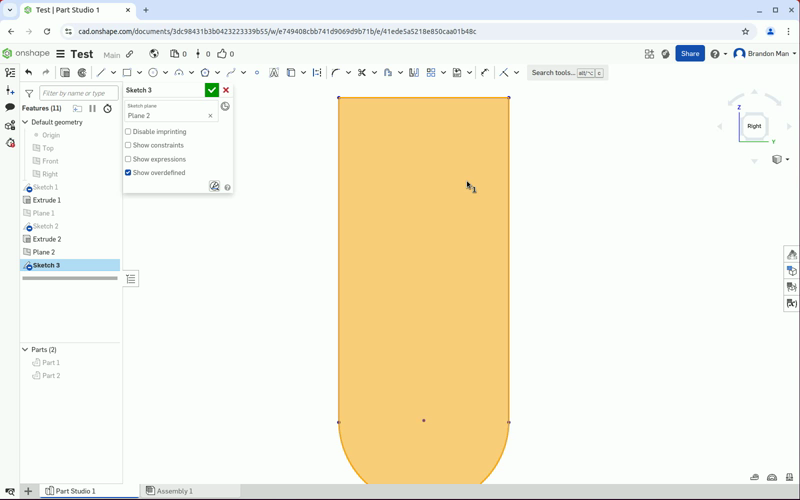
scroll(-6)
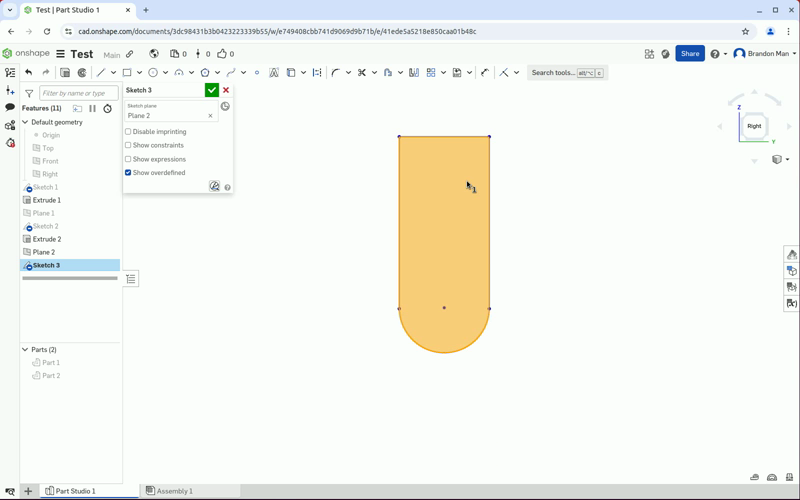
scroll(-6)
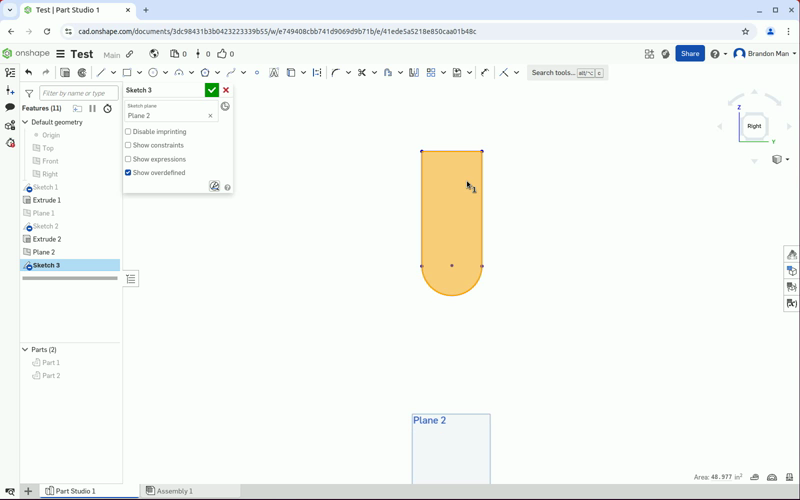
scroll(-6)
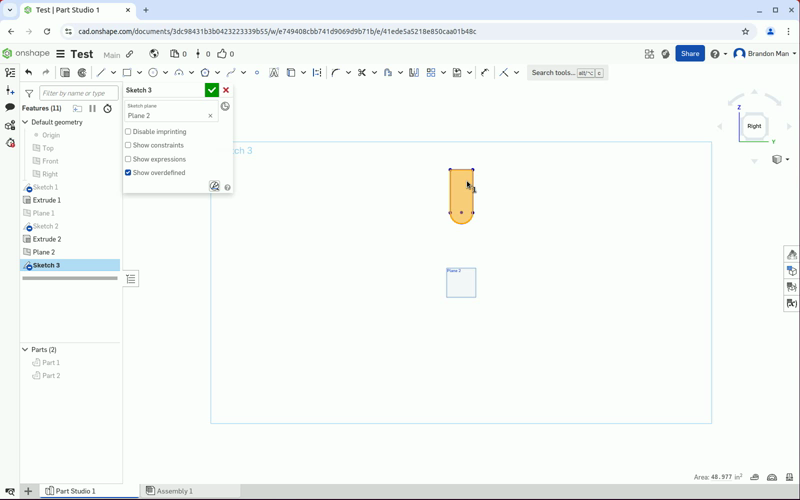
mouse_move(73, 352)
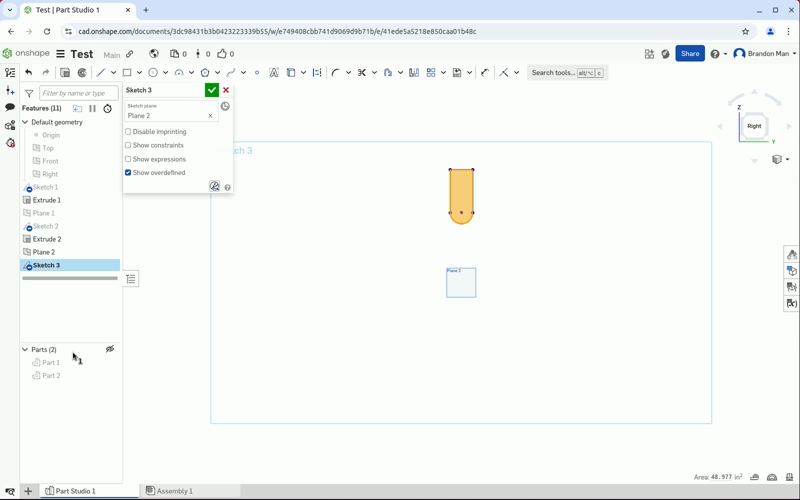
key(shift+y)
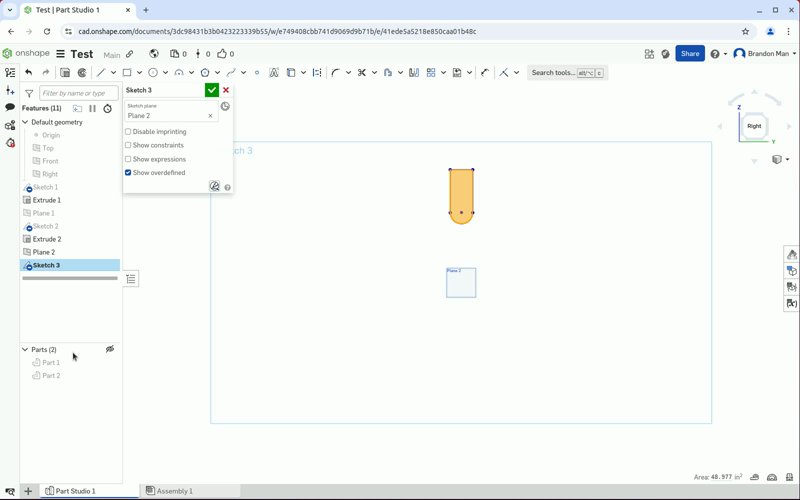
key(shift+e)
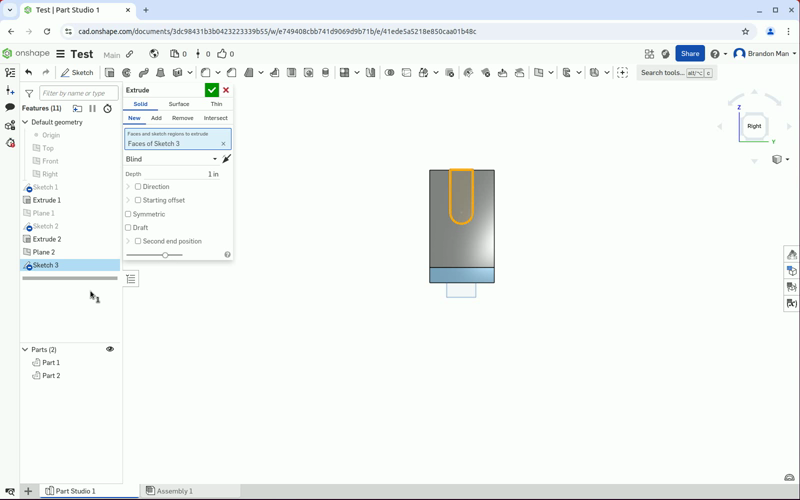
mouse_move(143, 106)
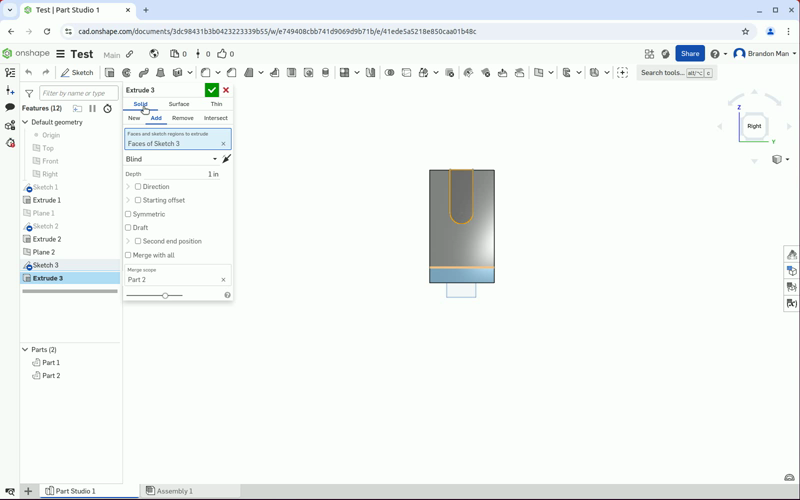
click(143, 106)
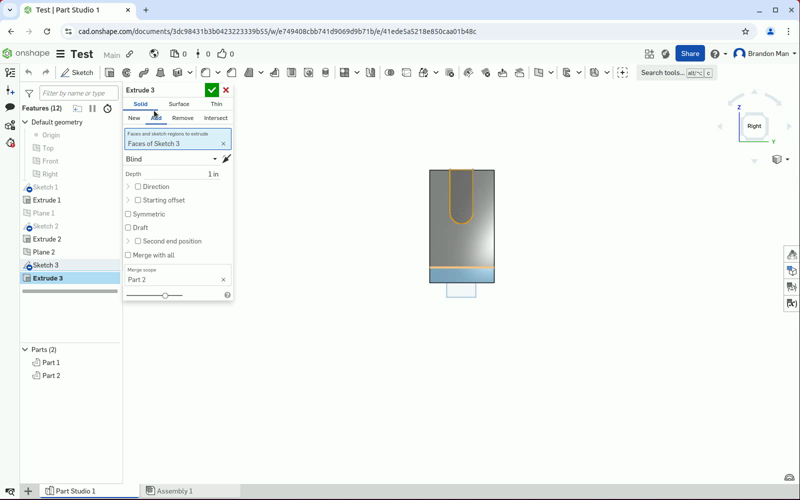
mouse_move(186, 120)
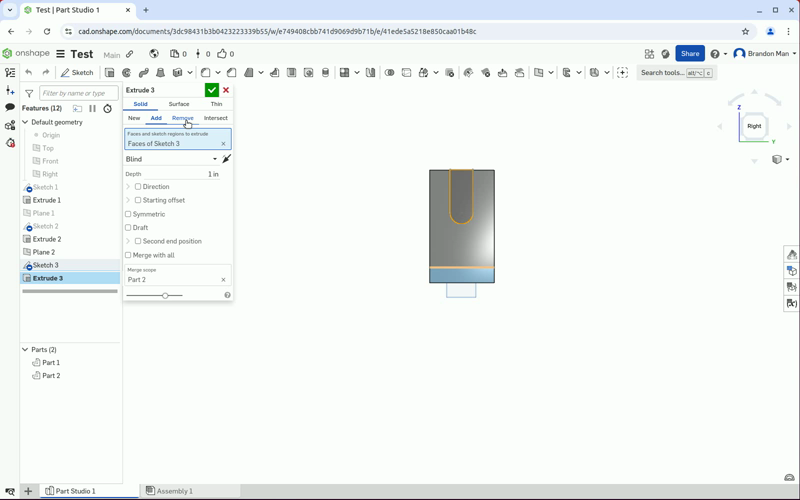
click(186, 120)
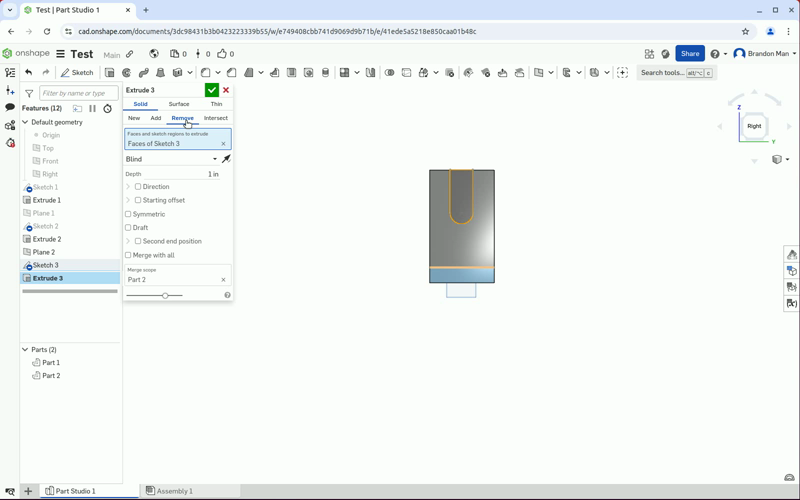
key(tab, 4)
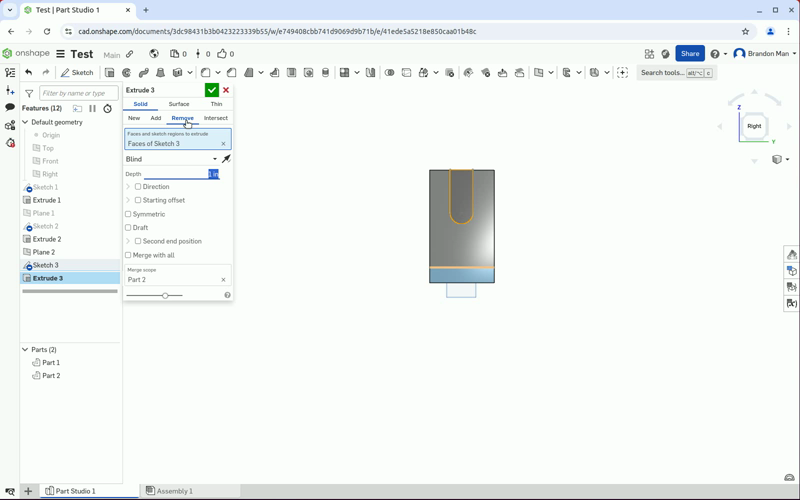
text(6.258)
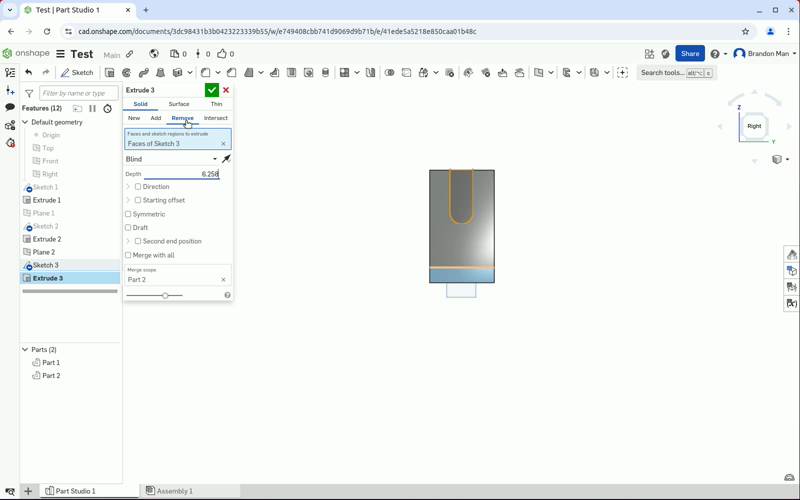
key(tab, 6)
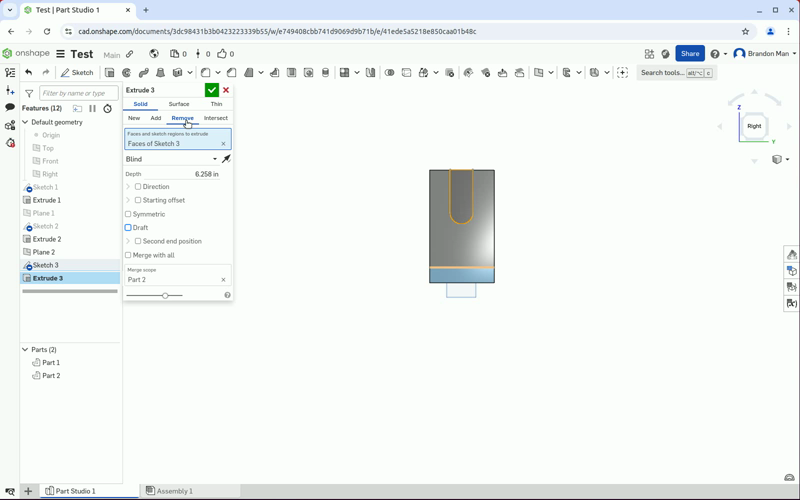
key(space)
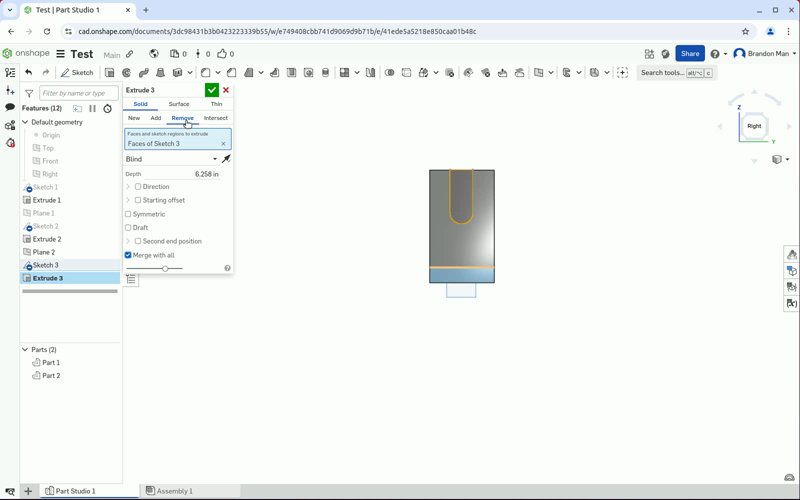
key(enter)
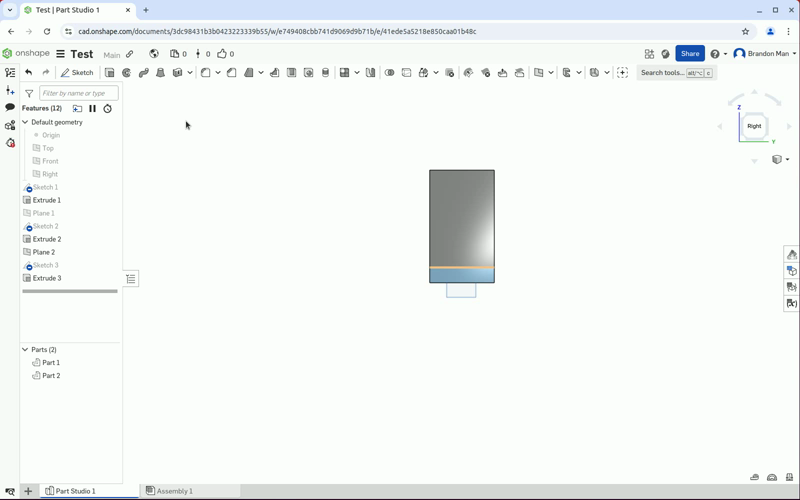
key(shift+h)
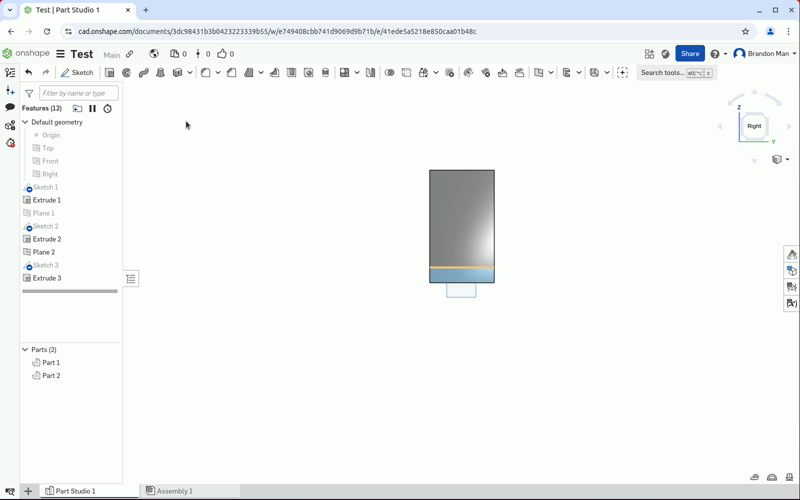
key(shift+h)
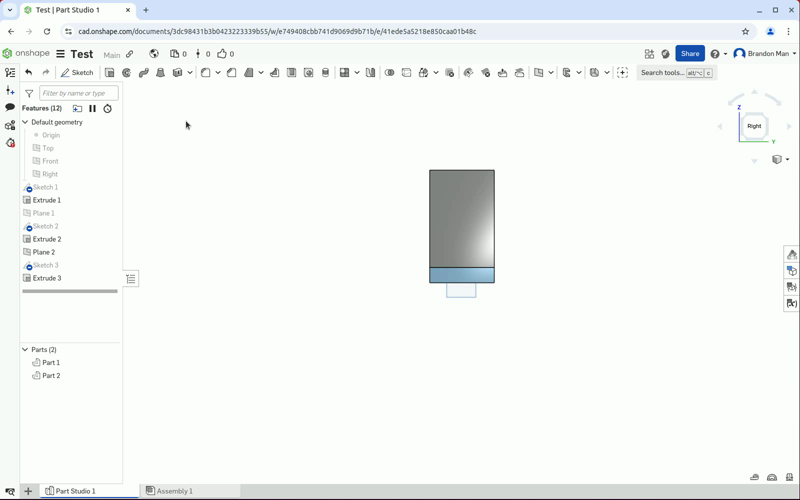
mouse_move(73, 189)
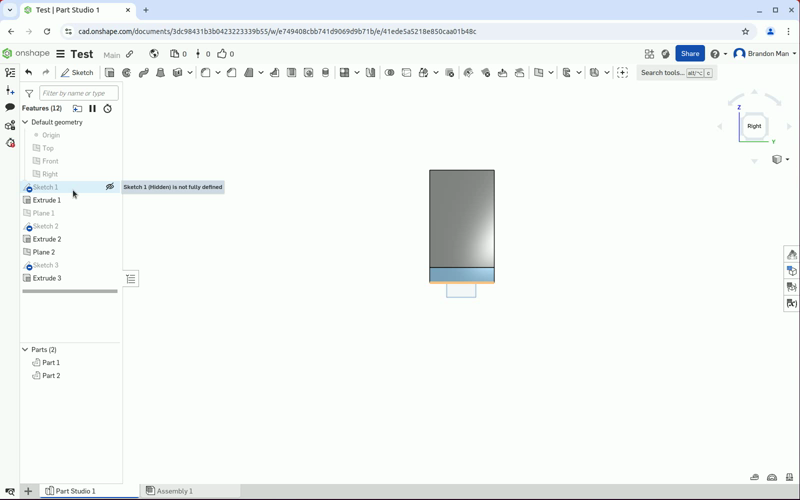
click(73, 189)
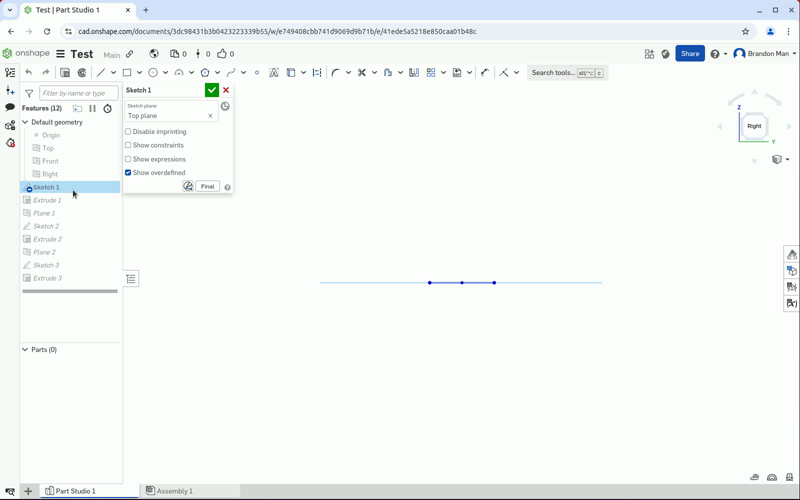
mouse_move(229, 92)
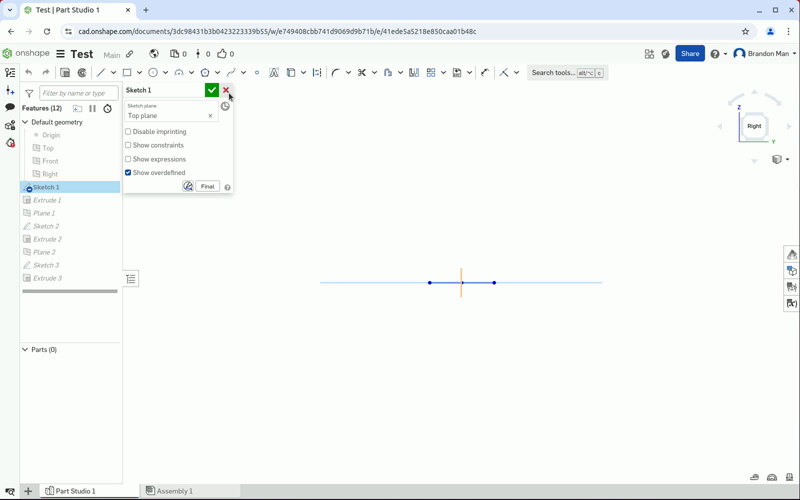
click(229, 92)
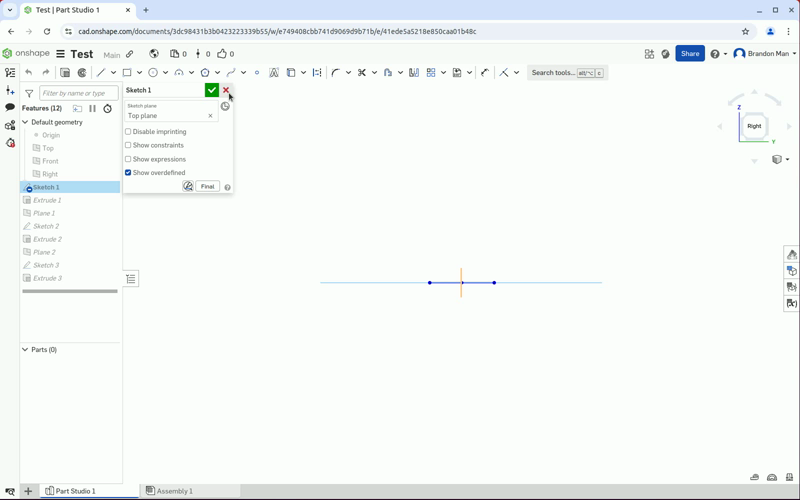
key(shift+s)
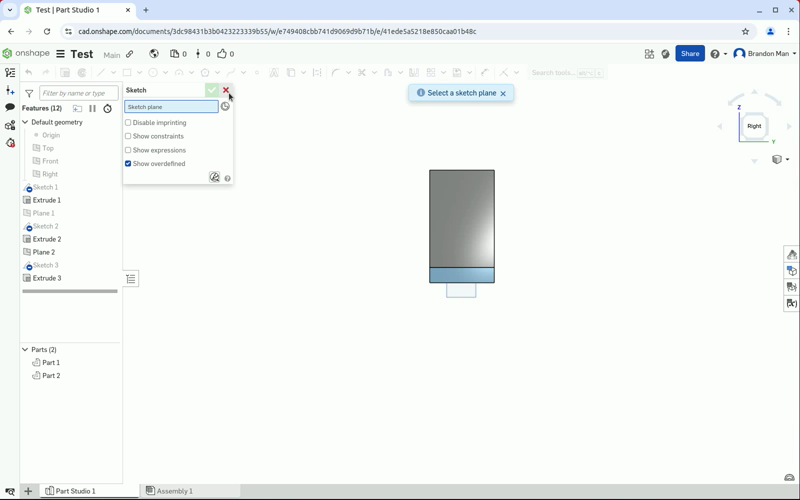
mouse_move(73, 176)
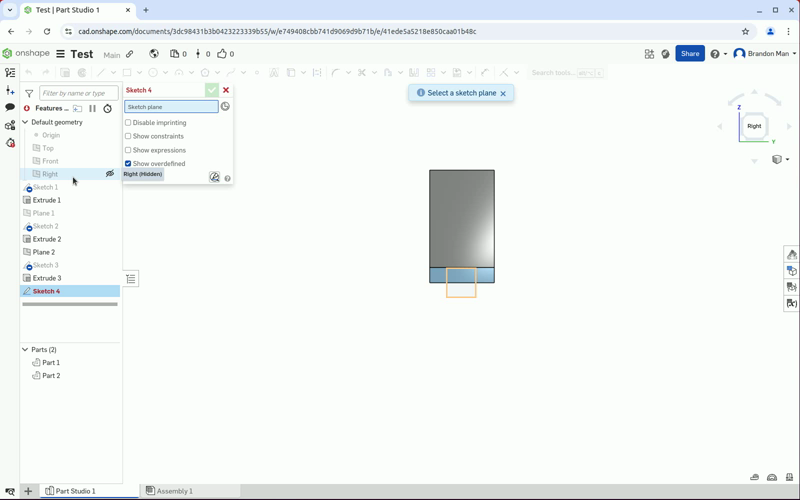
click(73, 176)
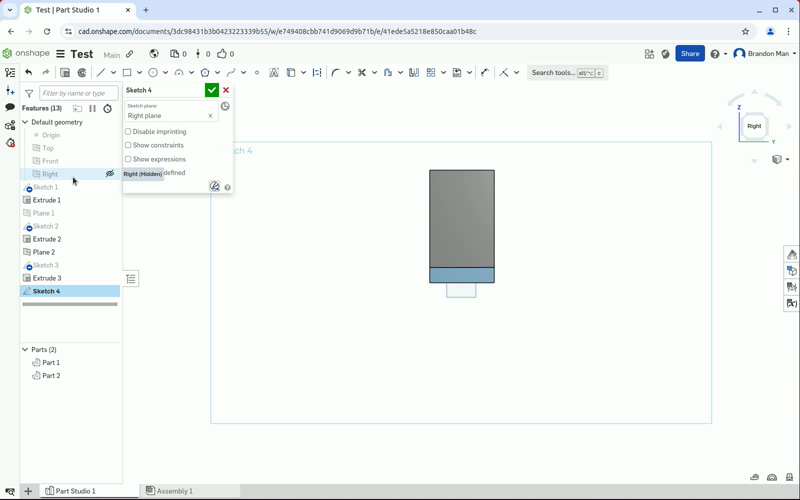
mouse_move(73, 352)
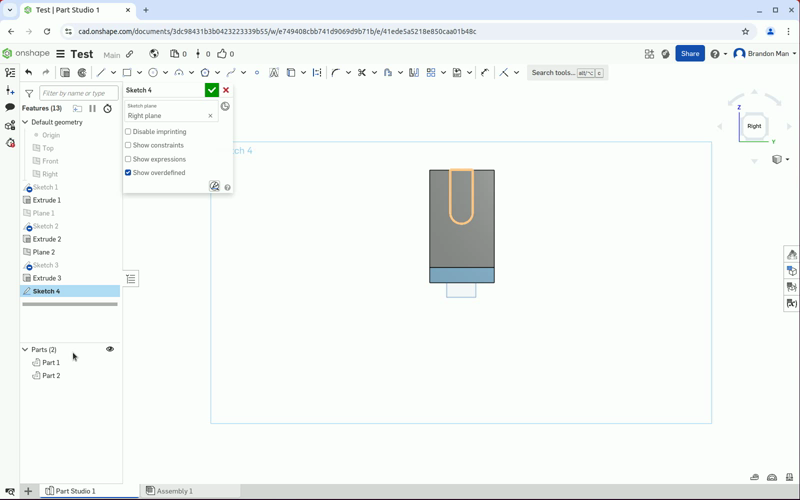
key(y)
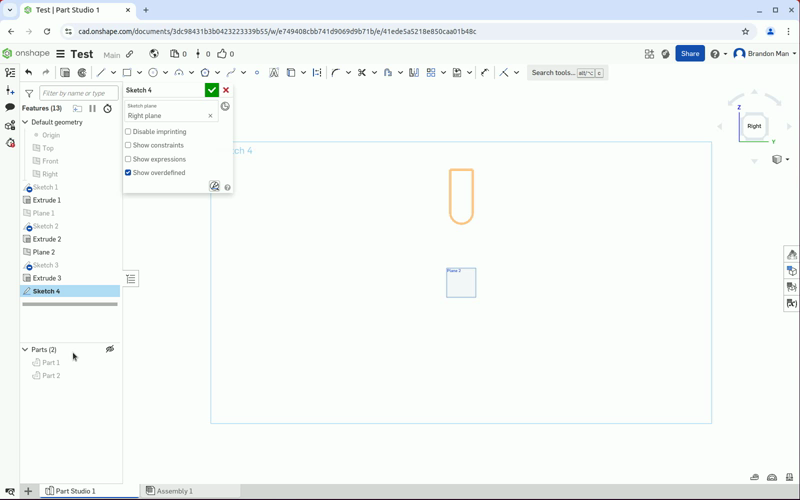
key(l)
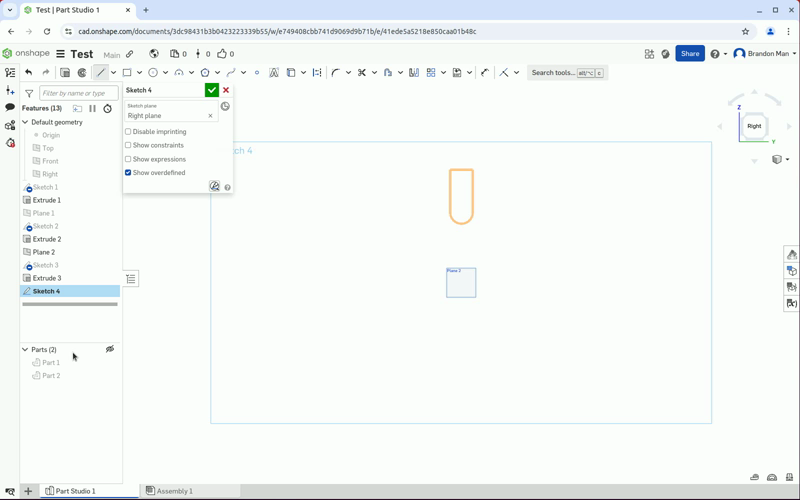
key_down(shift)
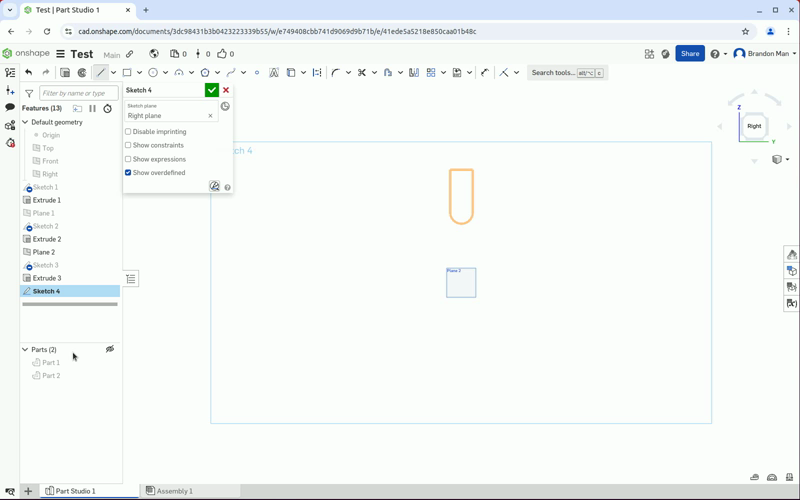
mouse_move(429, 282)
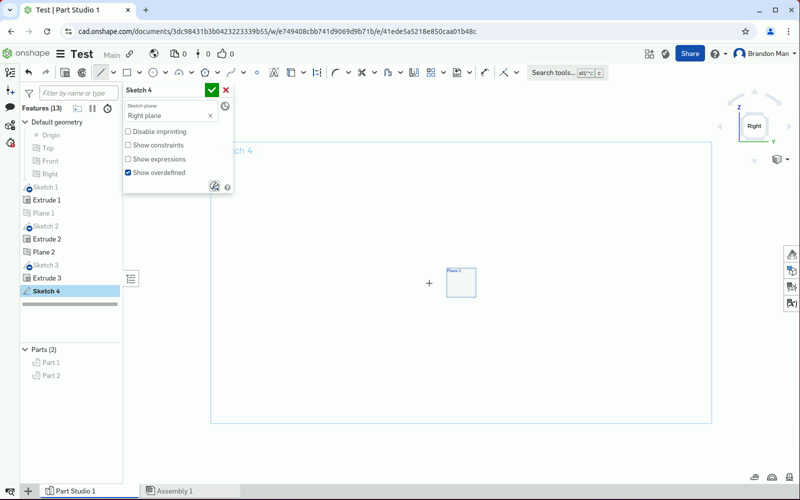
click(429, 282)
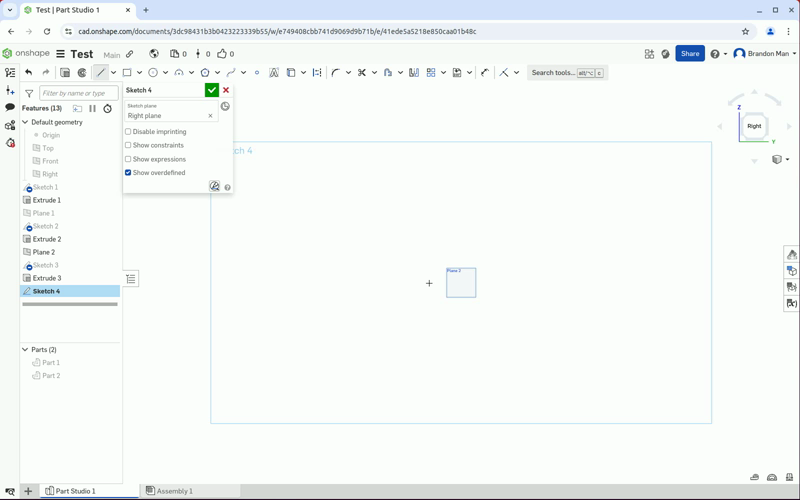
key_up(shift)
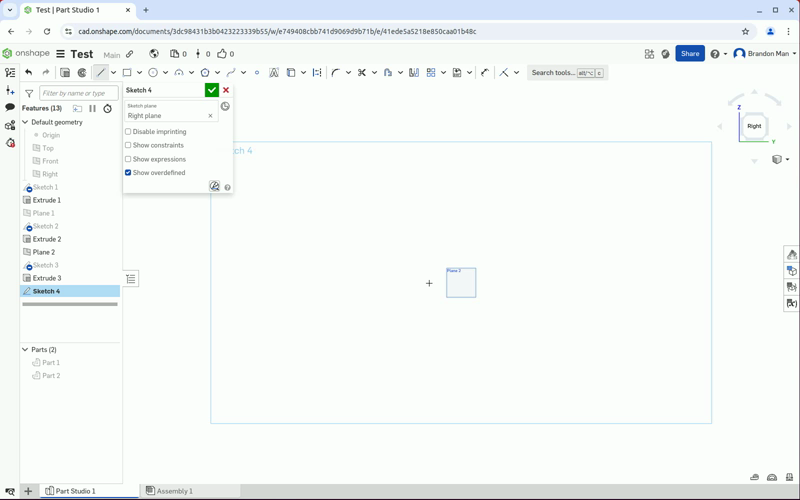
key_down(shift)
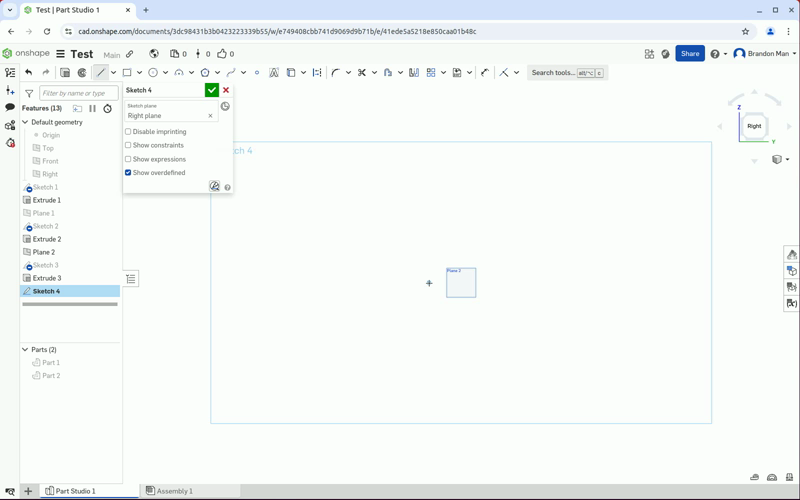
mouse_move(459, 282)
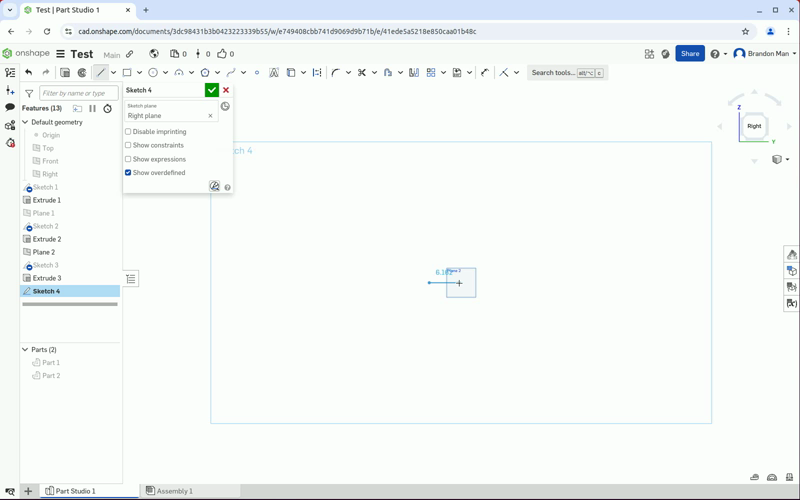
mouse_move(448, 282)
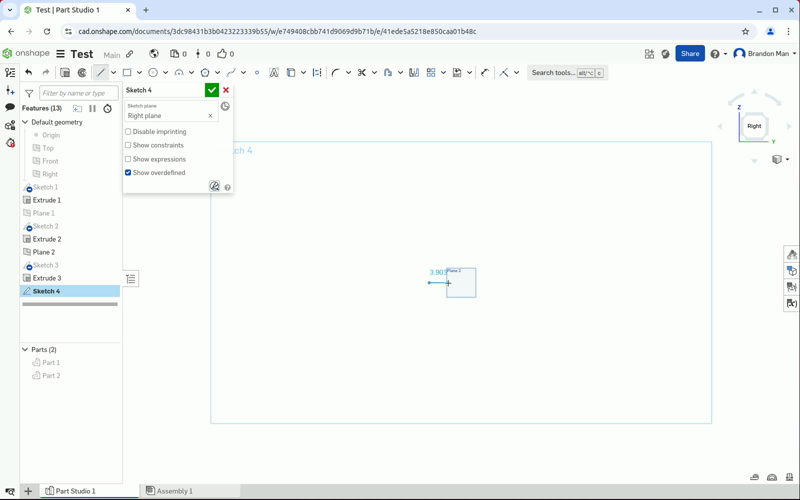
click(448, 282)
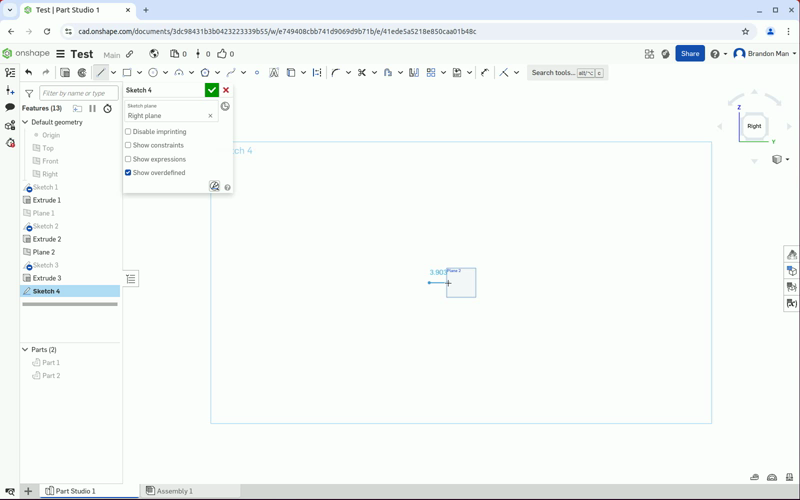
key_up(shift)
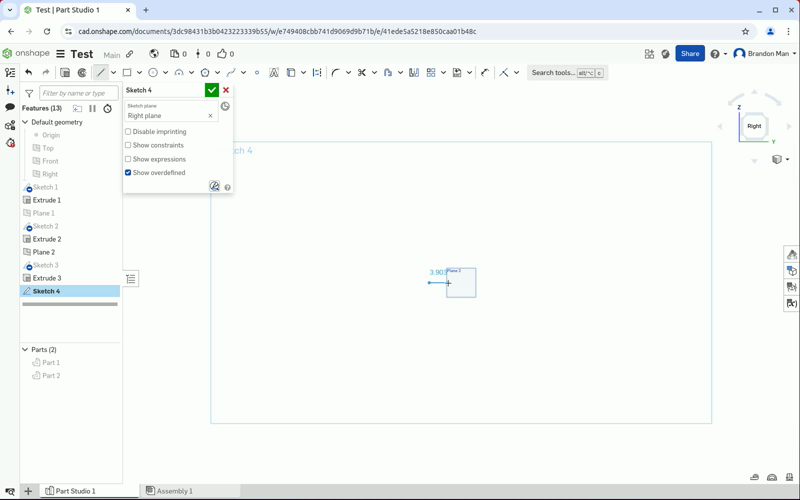
key_down(shift)
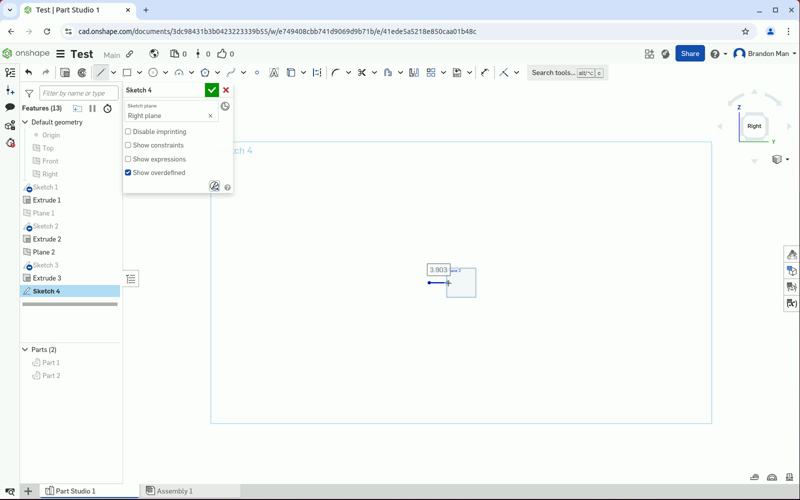
mouse_move(478, 282)
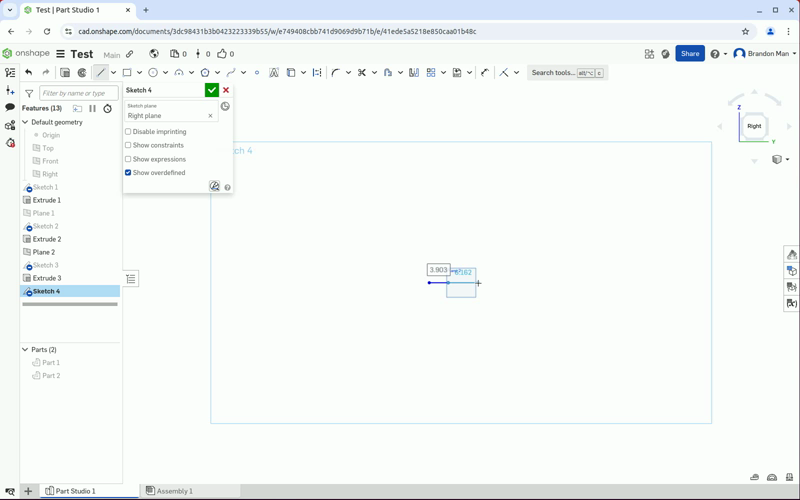
mouse_move(448, 258)
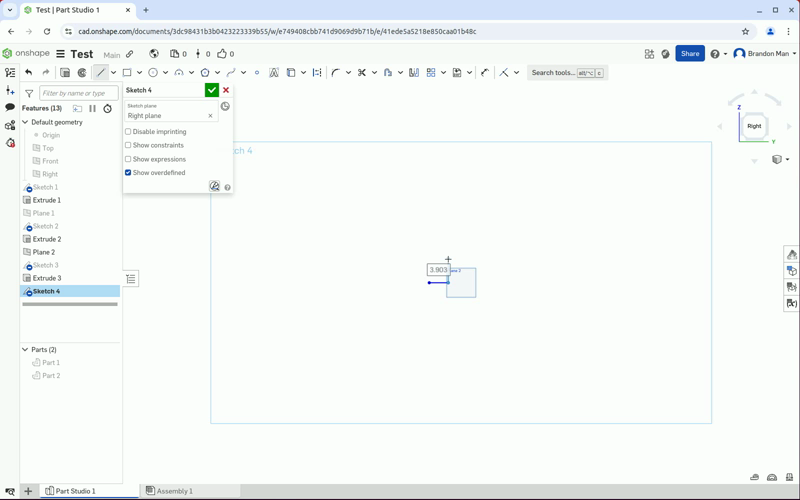
click(448, 258)
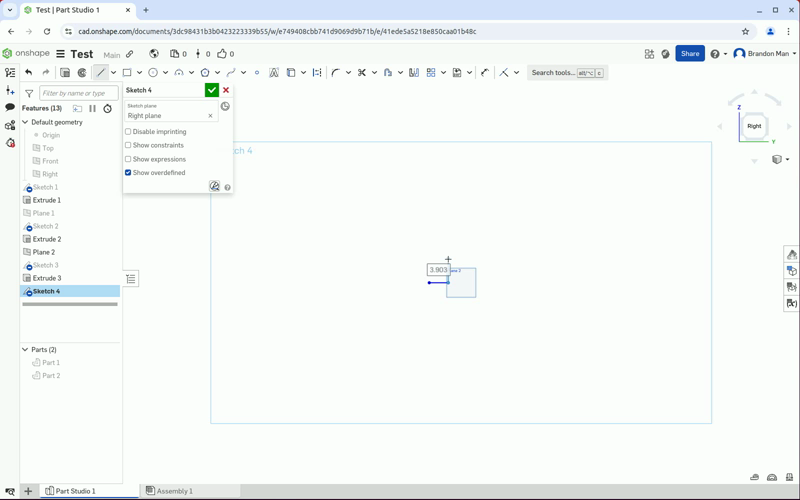
key_up(shift)
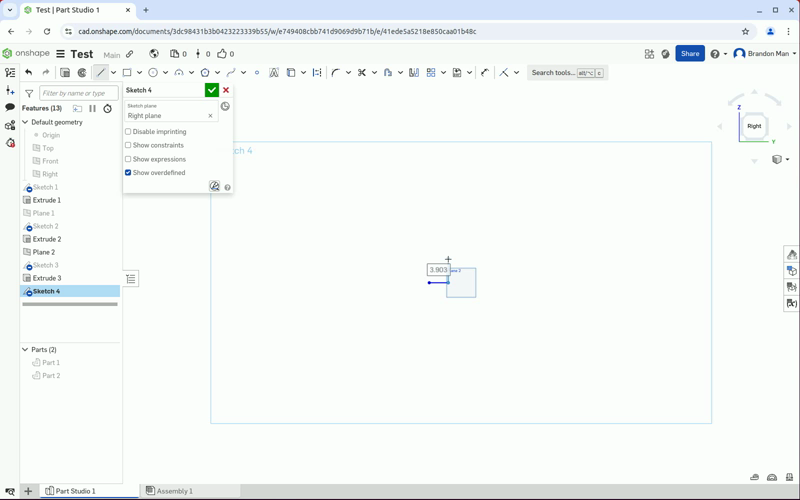
key_down(shift)
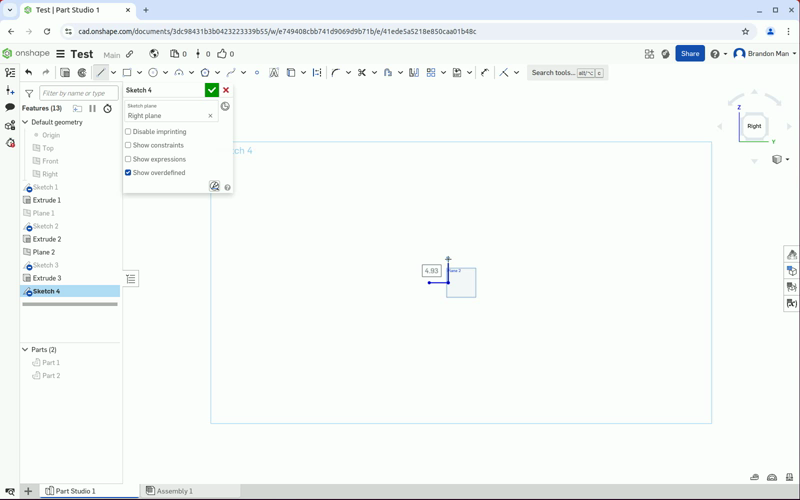
mouse_move(478, 258)
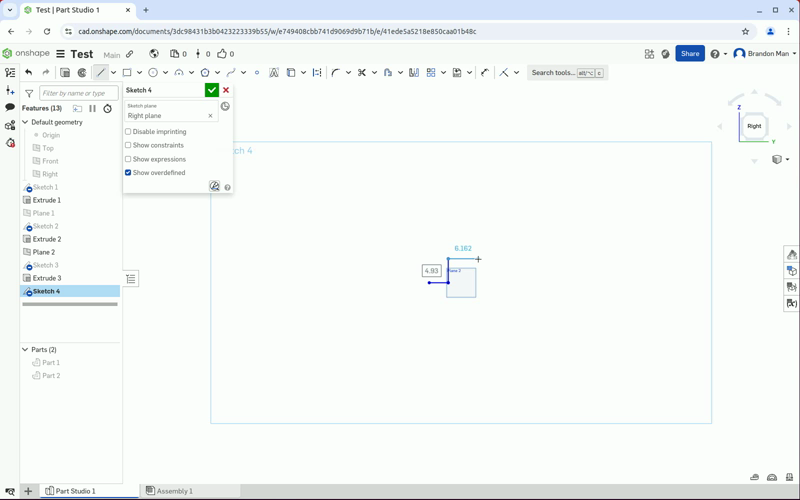
mouse_move(429, 258)
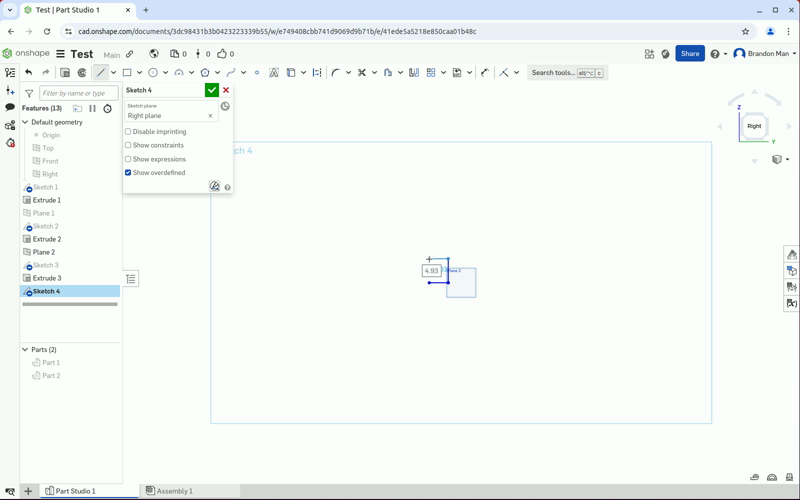
click(429, 258)
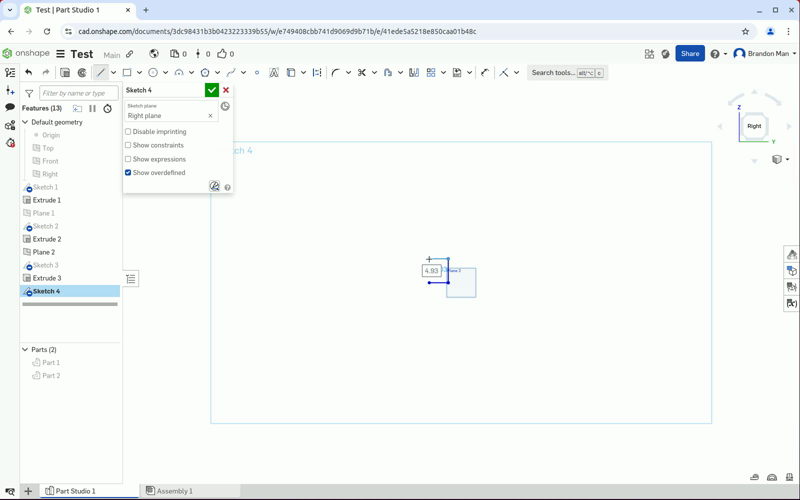
key_up(shift)
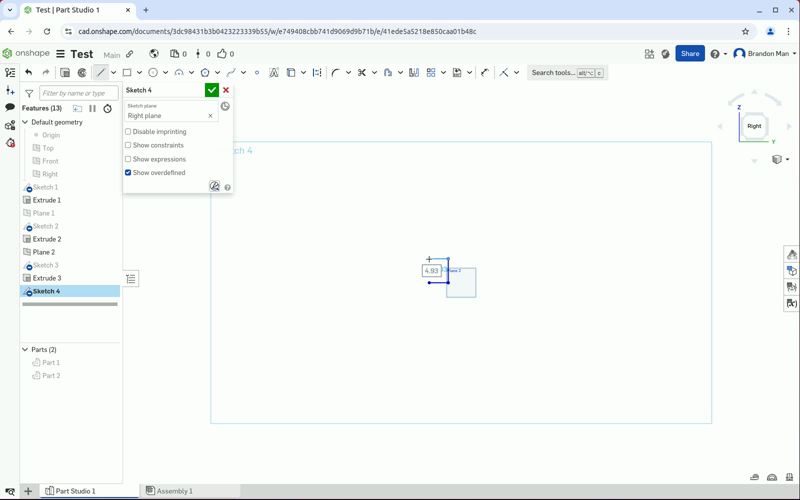
mouse_move(459, 258)
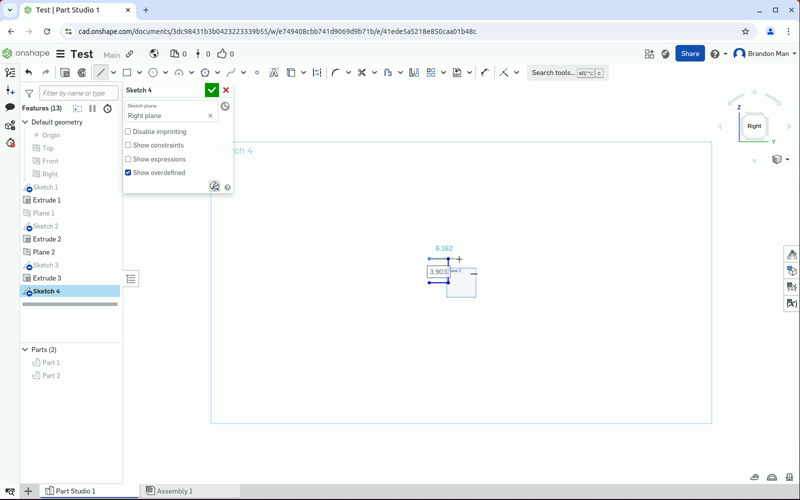
key_down(shift)
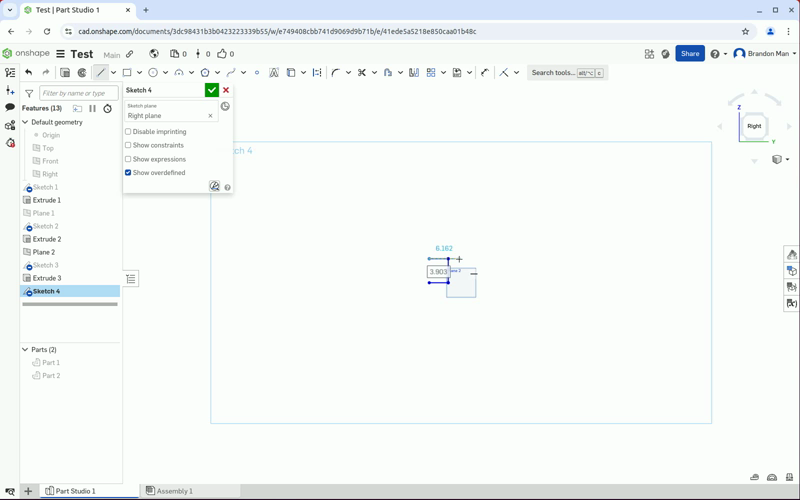
mouse_move(429, 282)
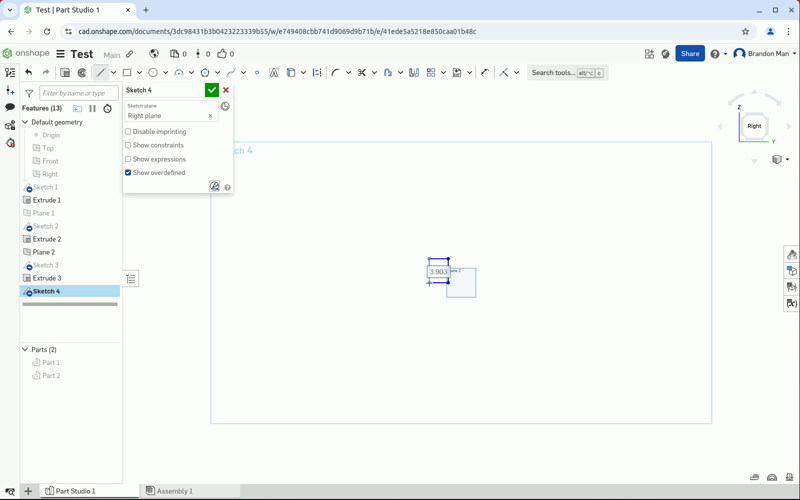
key_up(shift)
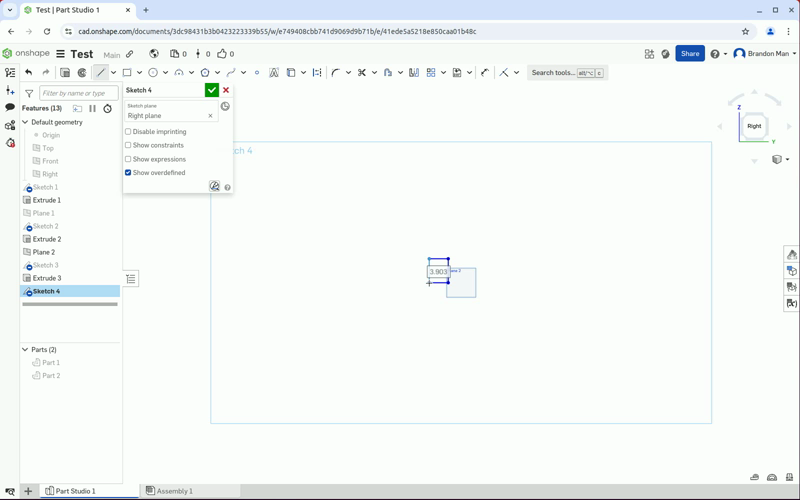
click(429, 282)
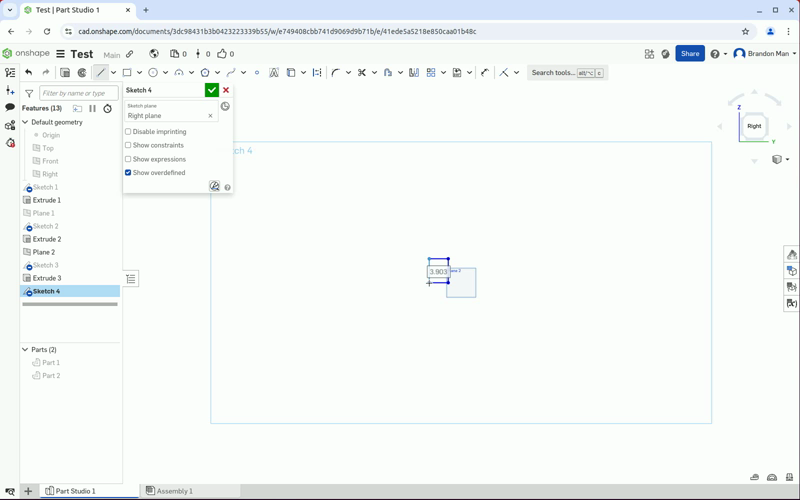
key(esc)
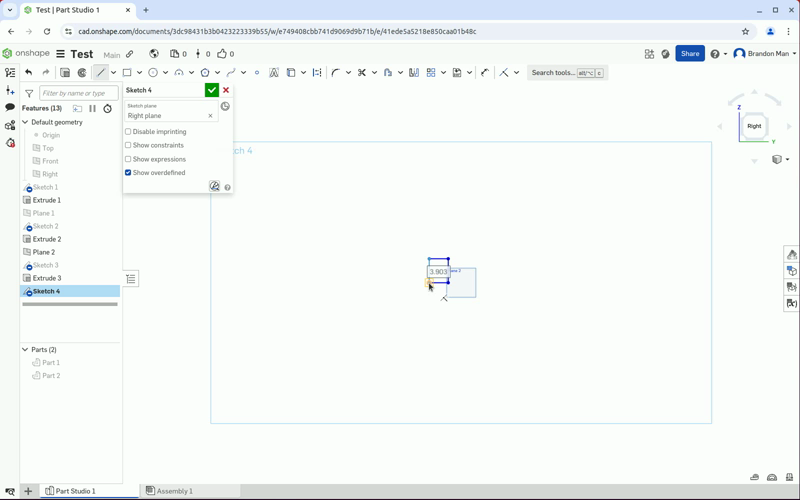
mouse_move(445, 260)
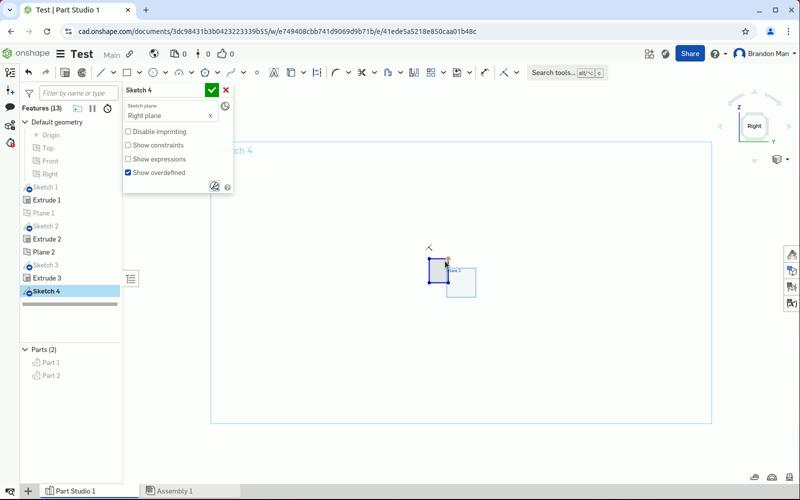
scroll(6)
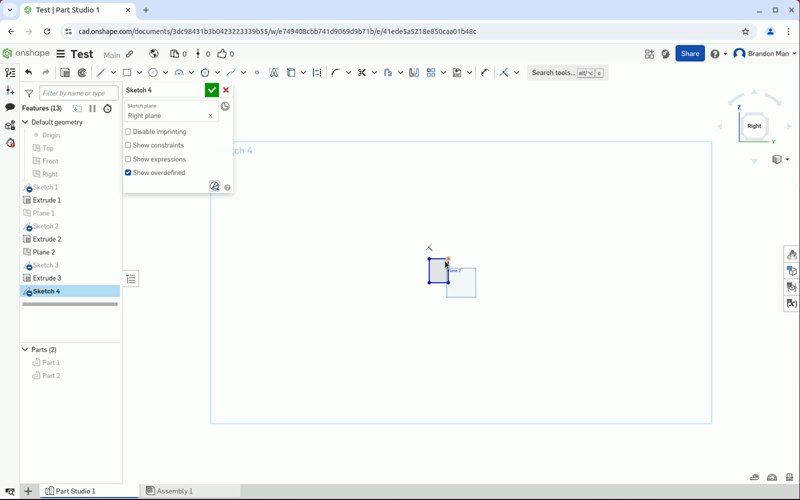
scroll(6)
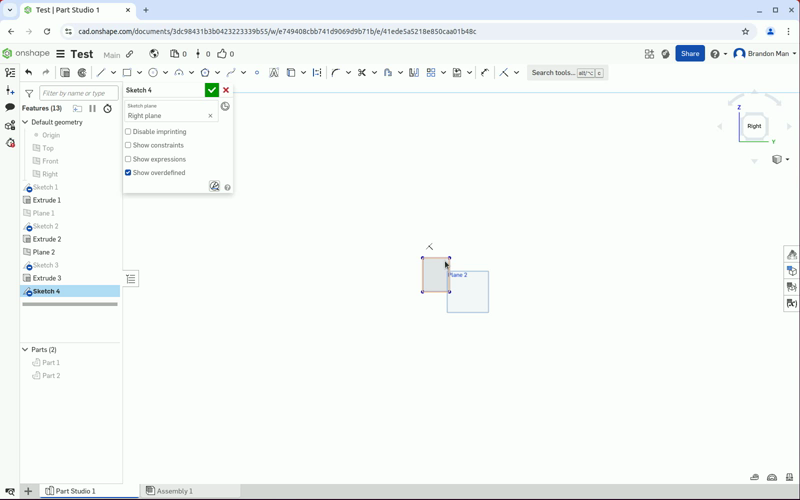
scroll(6)
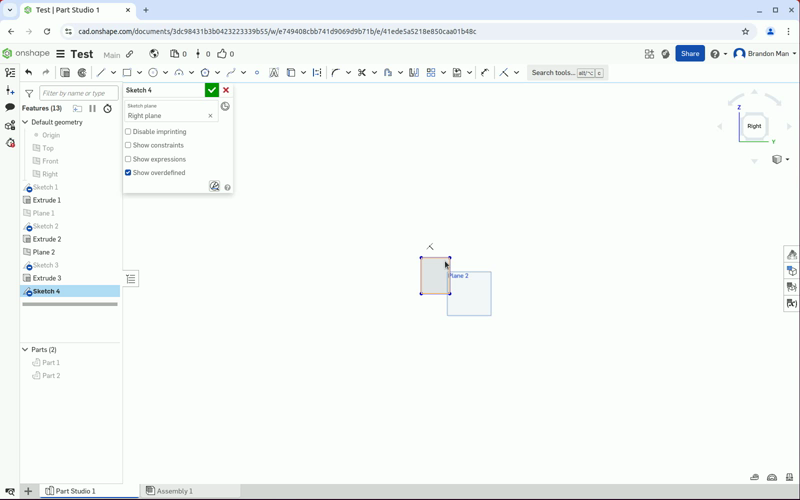
scroll(6)
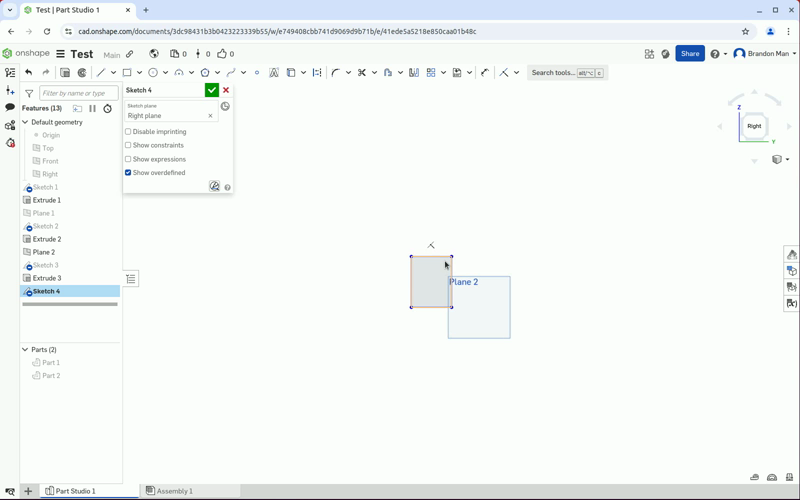
scroll(6)
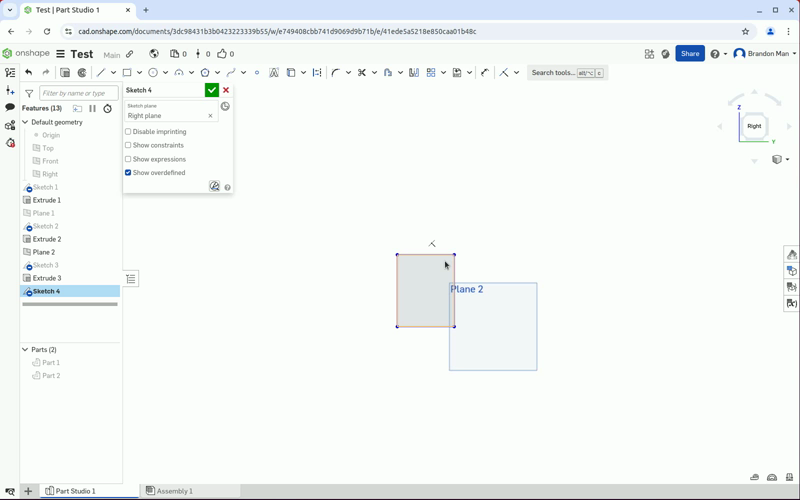
scroll(6)
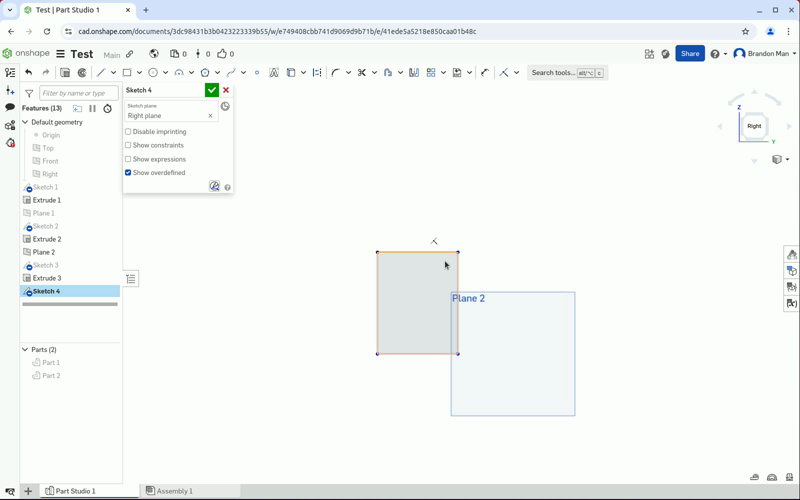
scroll(6)
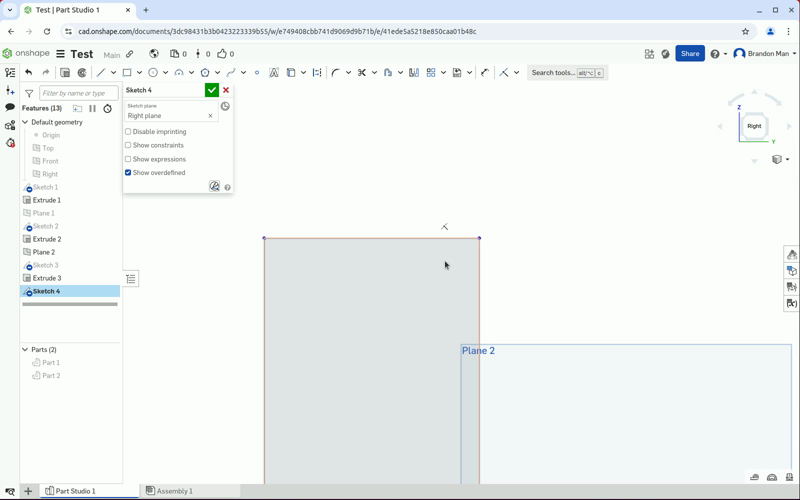
click(445, 260)
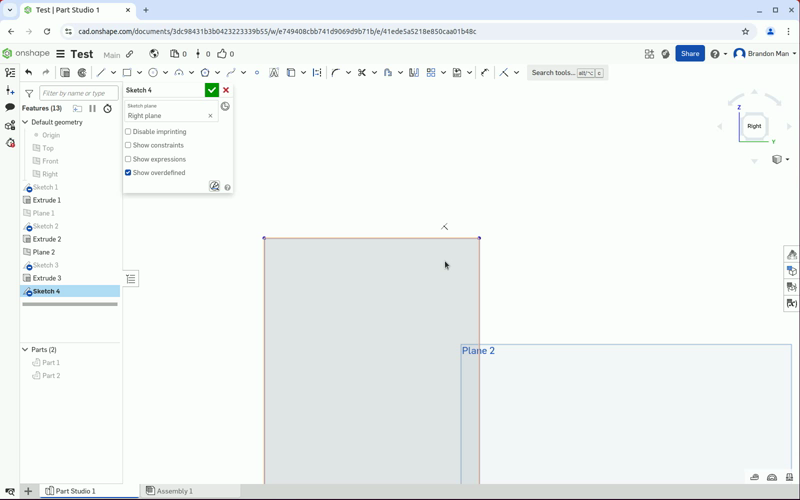
scroll(-6)
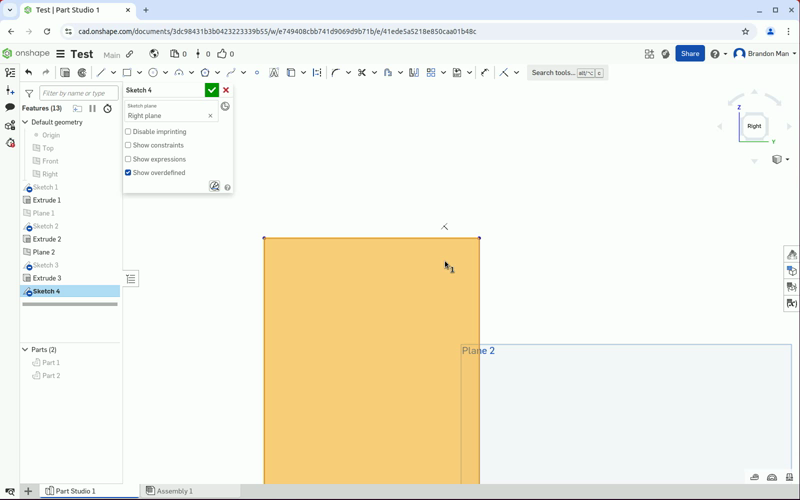
scroll(-6)
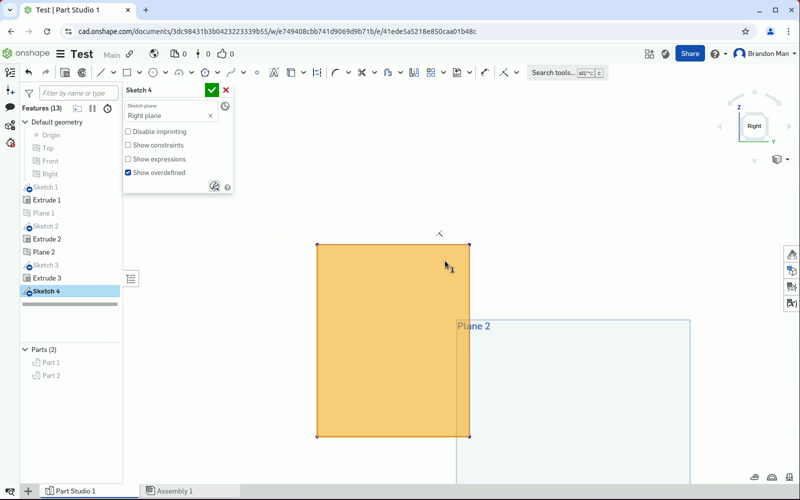
scroll(-6)
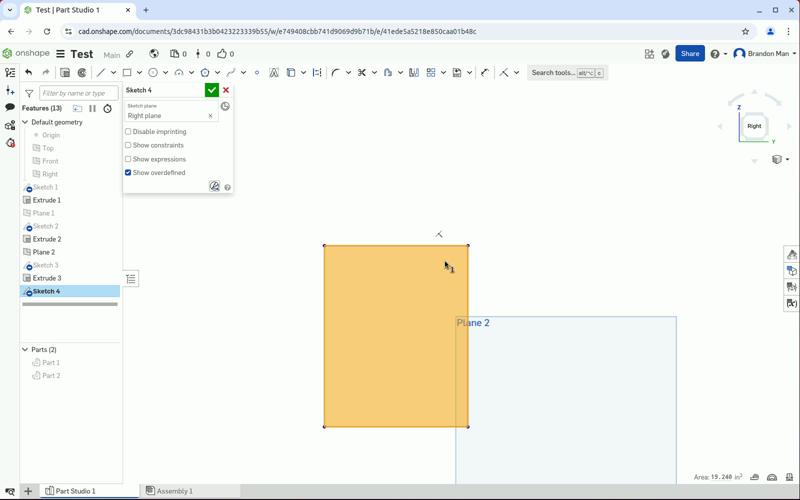
scroll(-6)
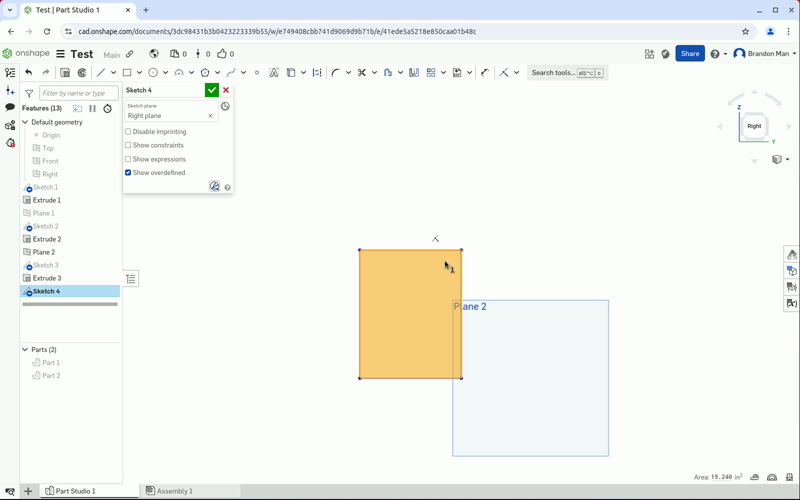
scroll(-6)
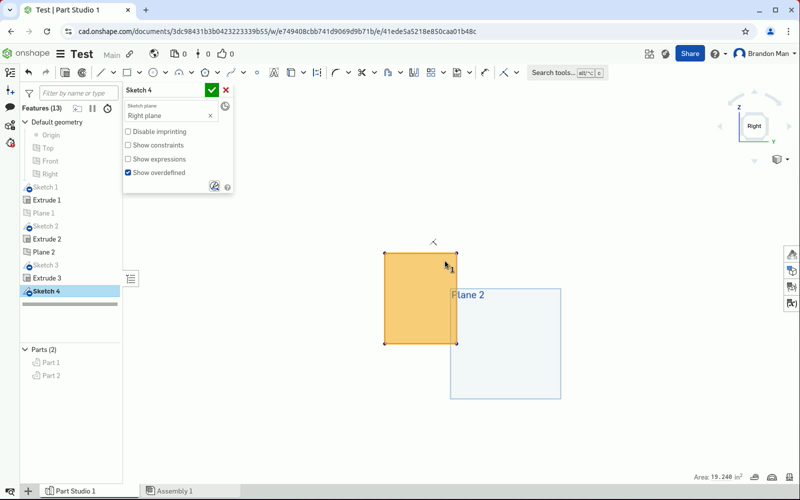
scroll(-6)
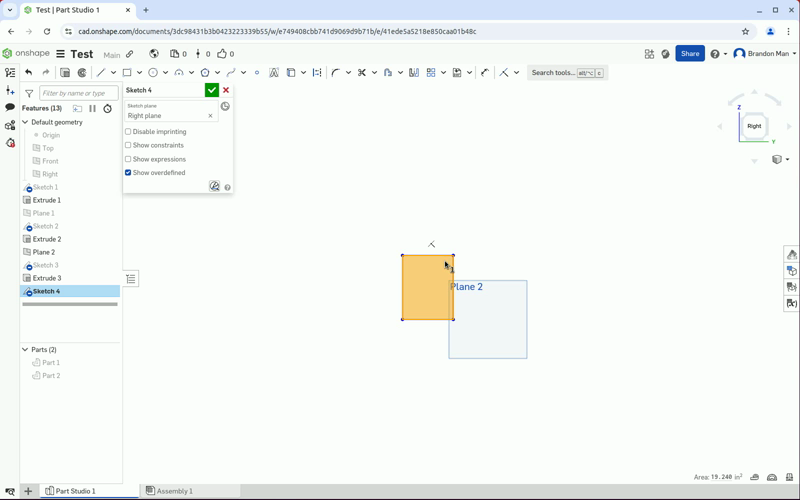
scroll(-6)
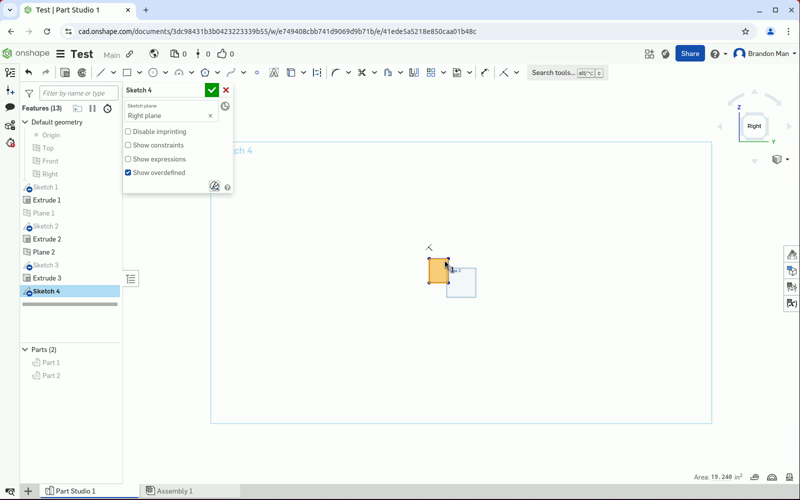
mouse_move(73, 352)
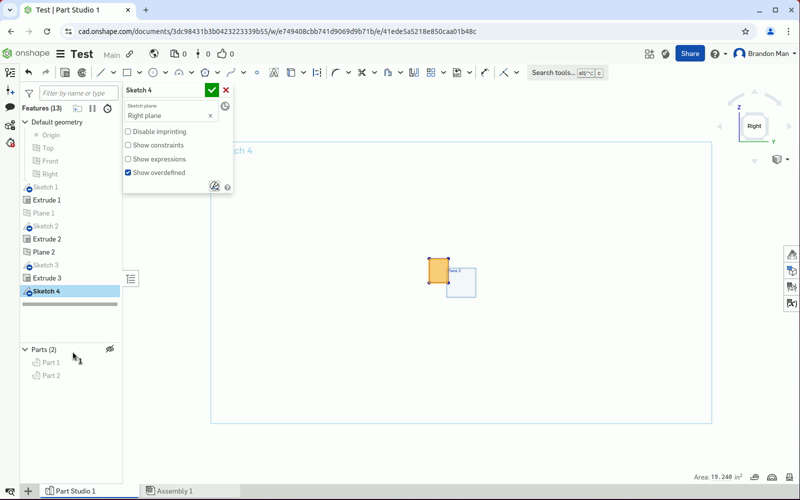
key(shift+y)
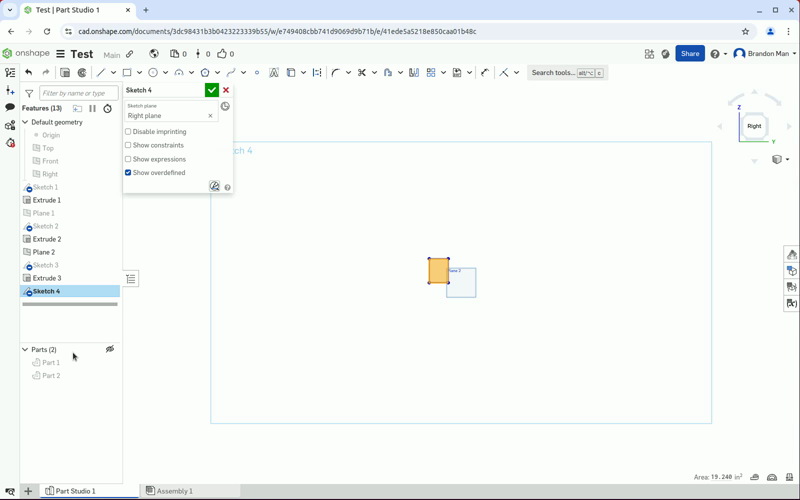
key(shift+e)
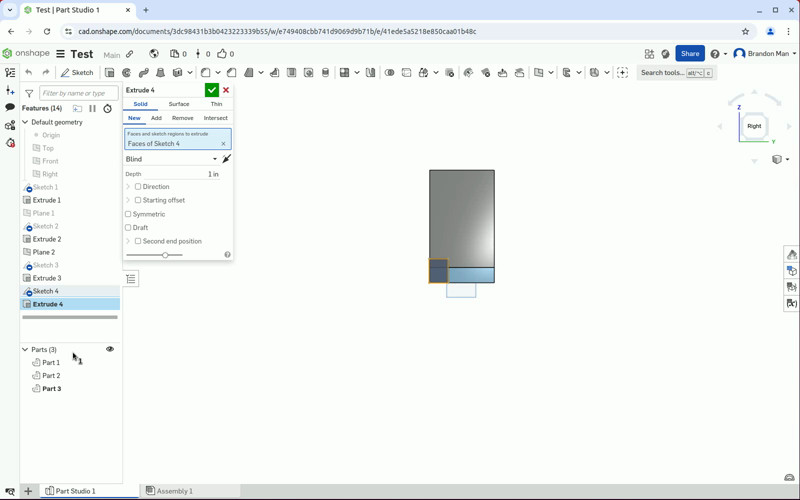
mouse_move(143, 106)
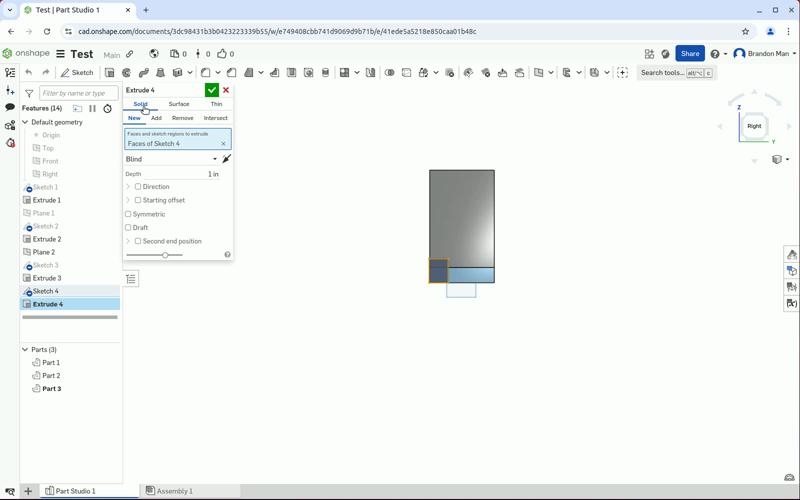
click(143, 106)
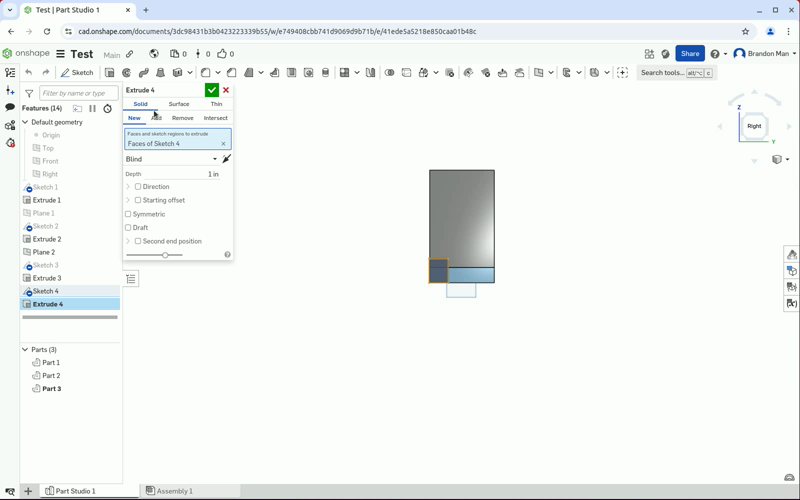
mouse_move(186, 120)
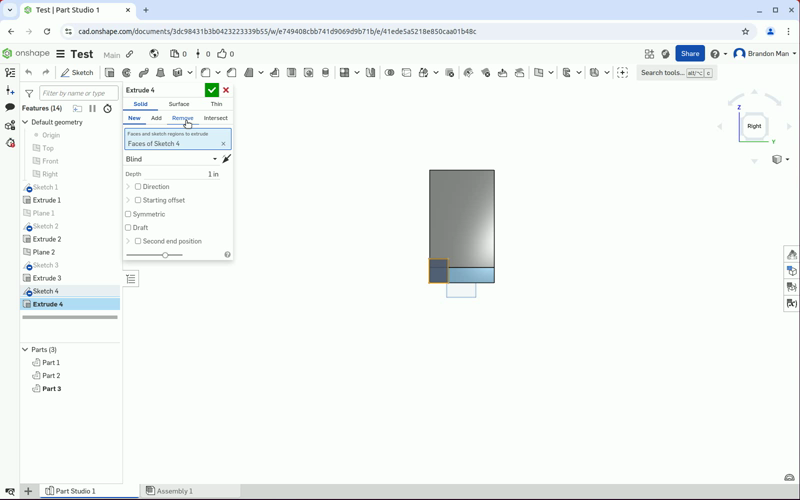
click(186, 120)
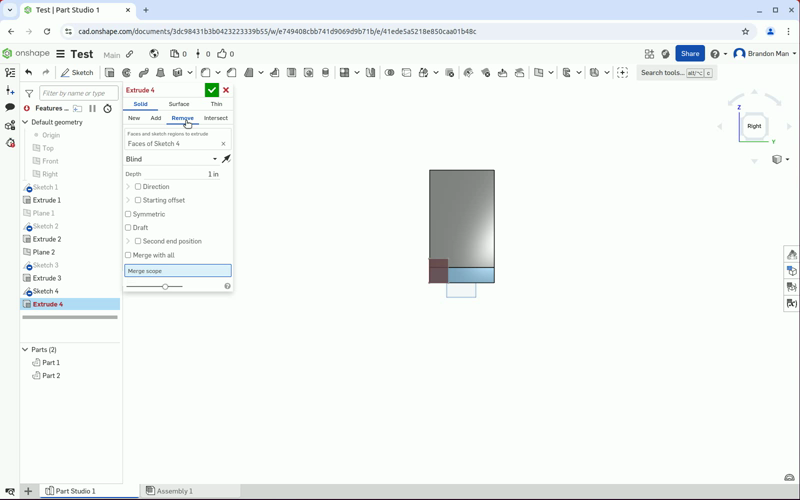
key(tab, 4)
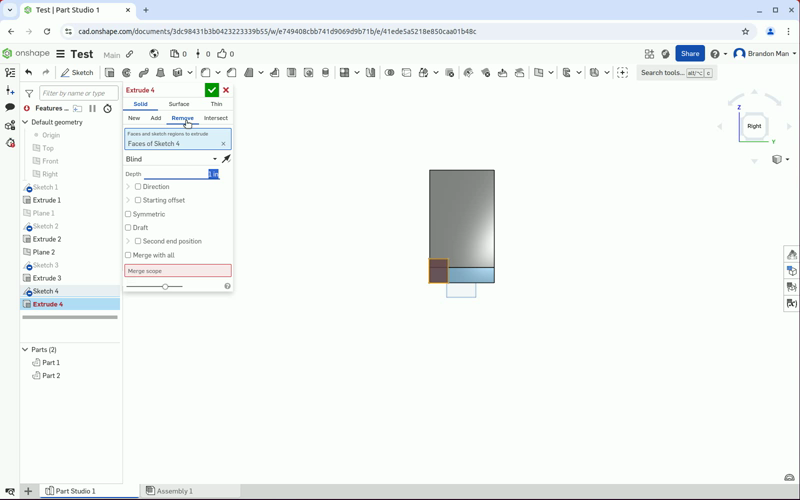
text(6.499)
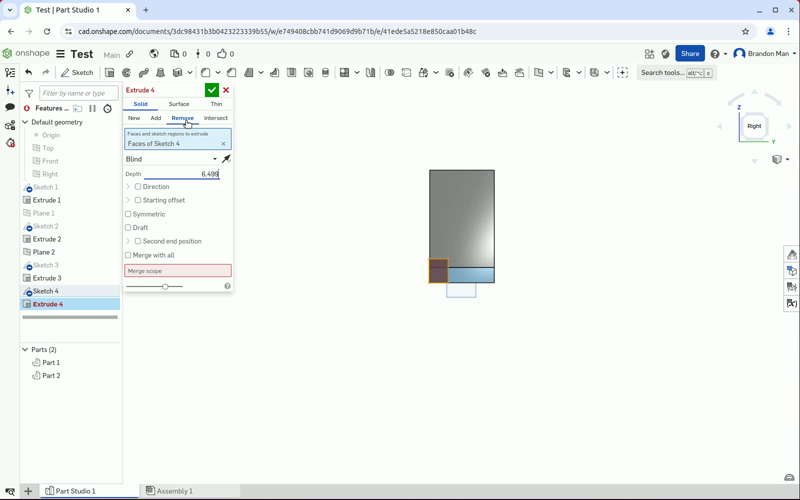
key(tab, 6)
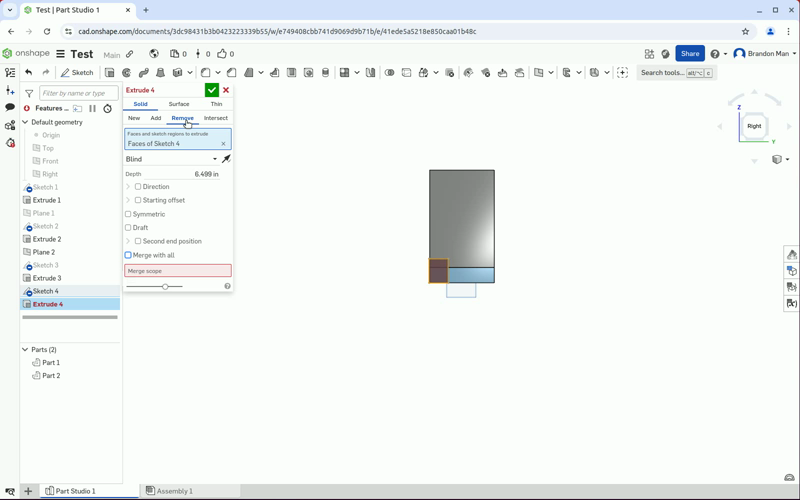
key(space)
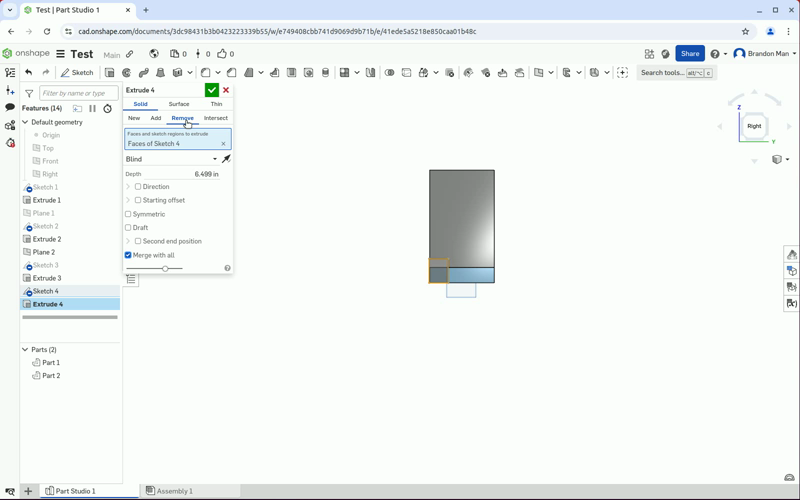
key(enter)
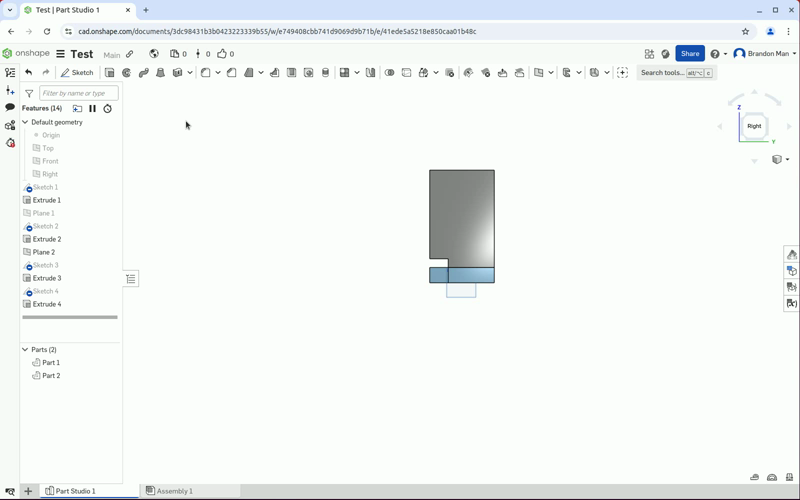
key(shift+h)
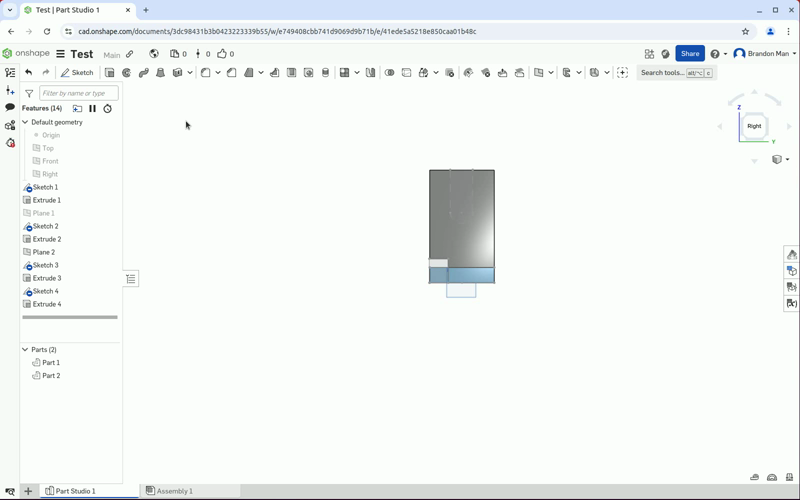
key(shift+h)
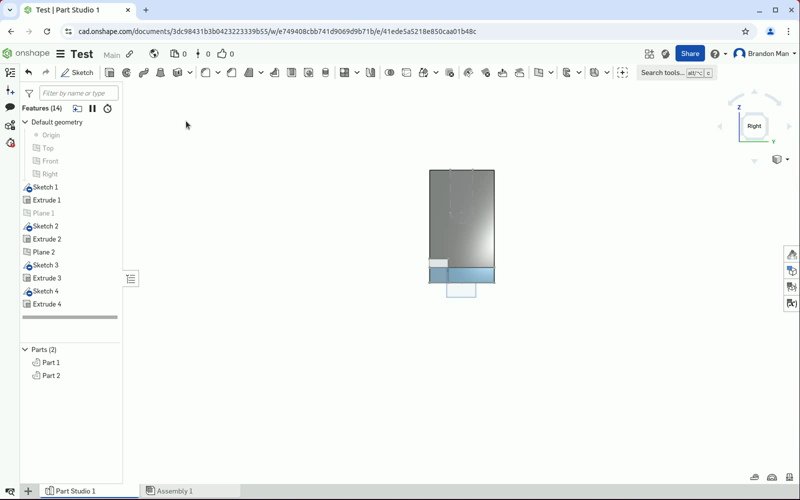
key(shift+7)
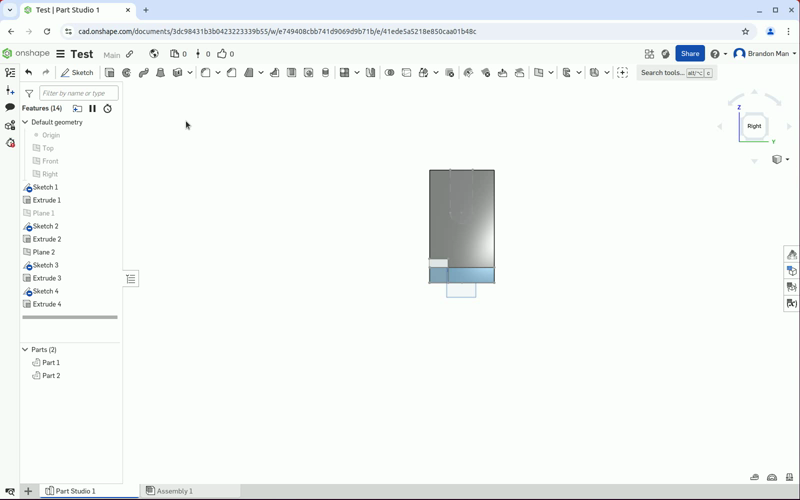
key(right, 2)
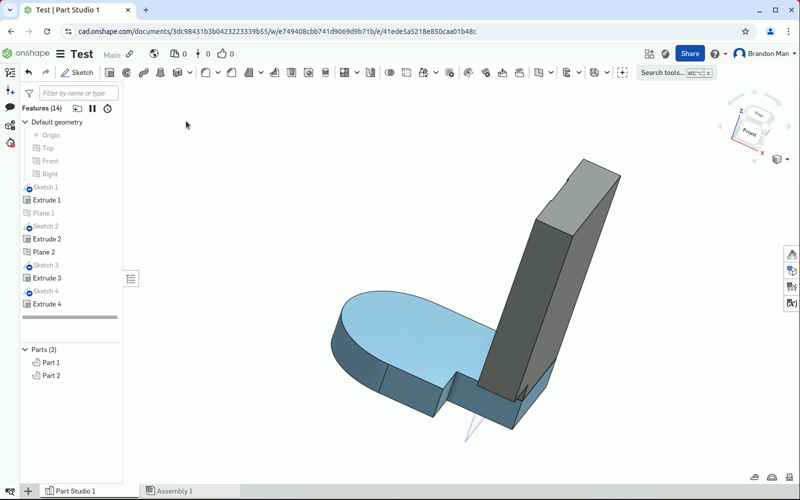
key(down, 2)
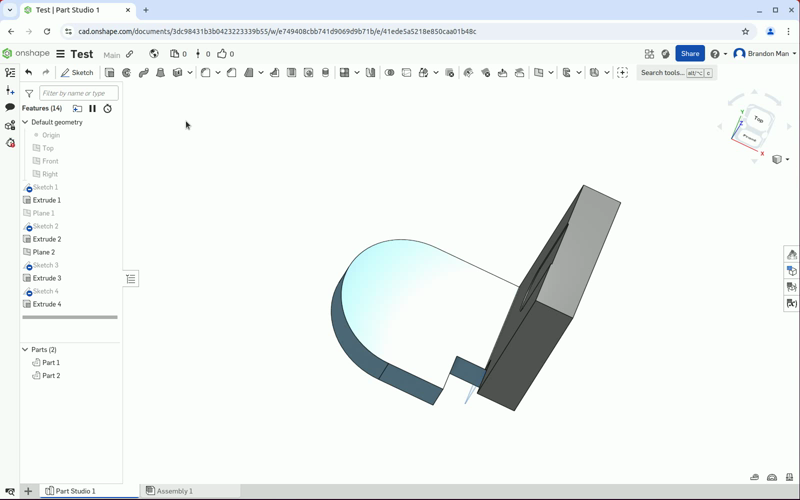
key(up, 2)
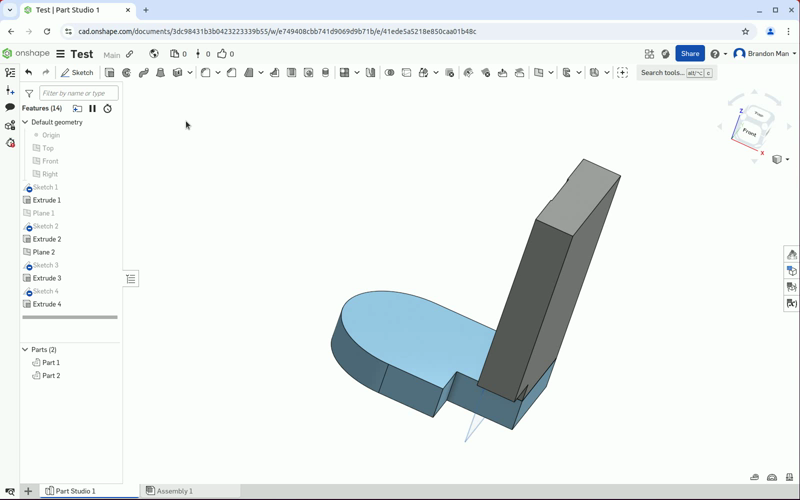
key(left, 2)
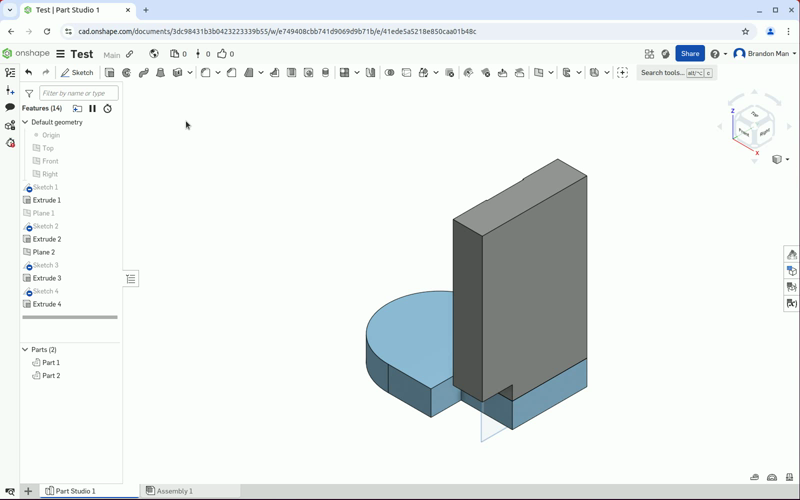
mouse_move(73, 189)
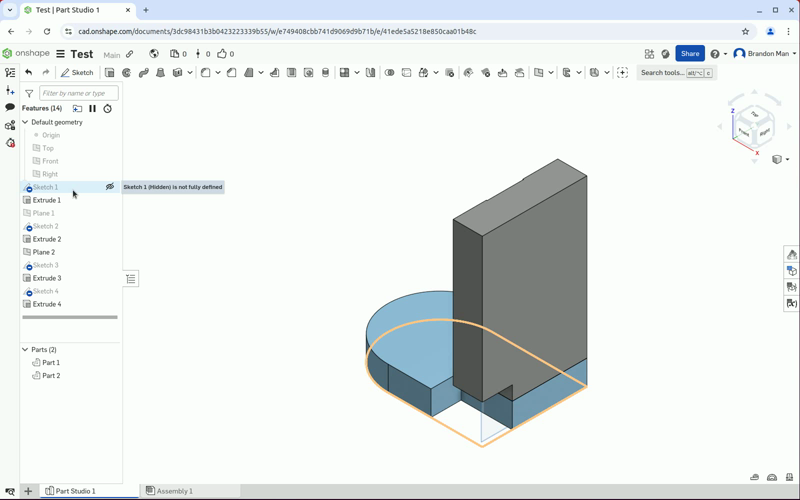
click(73, 189)